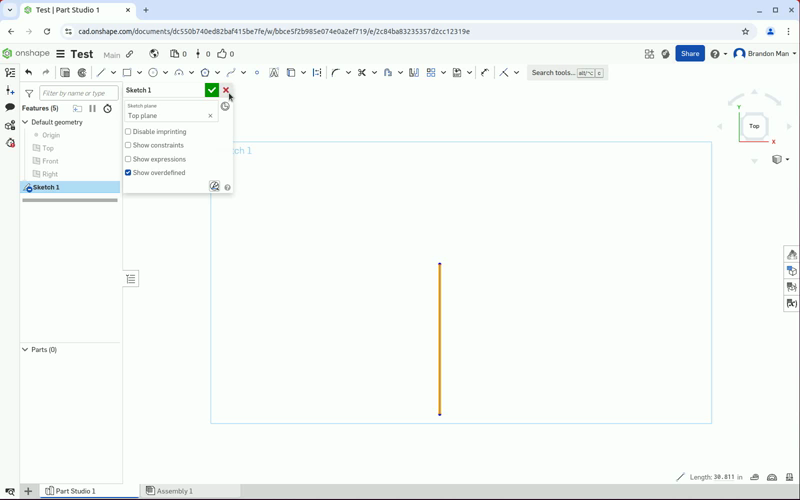
key(shift+h)
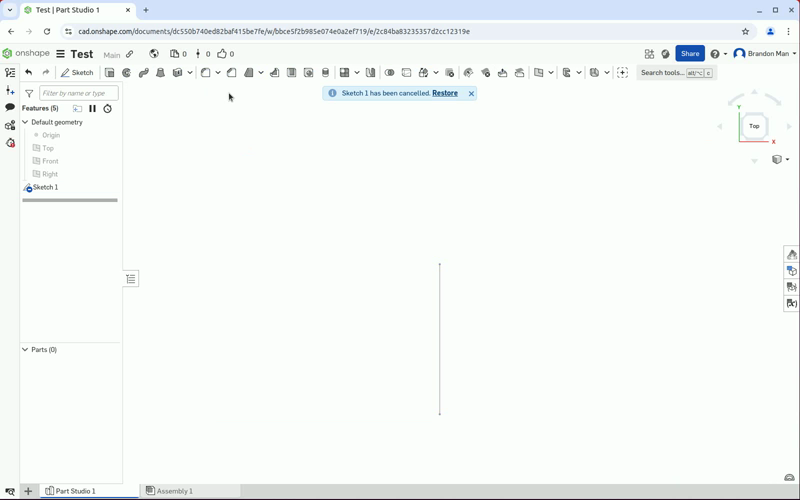
key(shift+s)
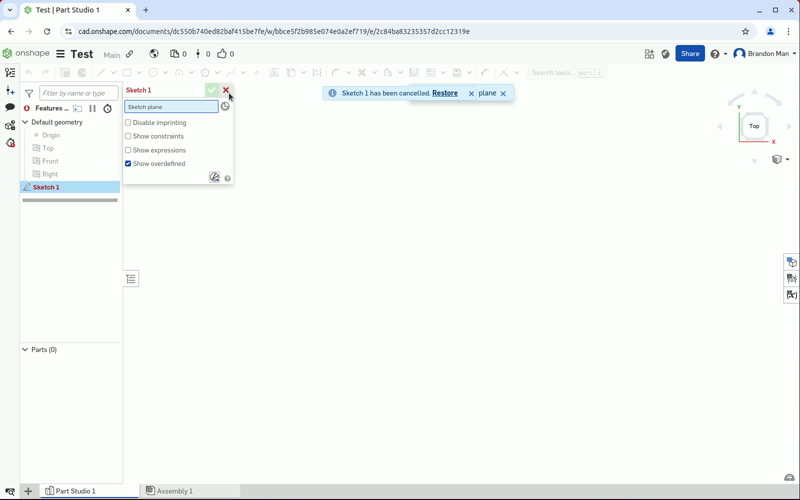
mouse_move(73, 150)
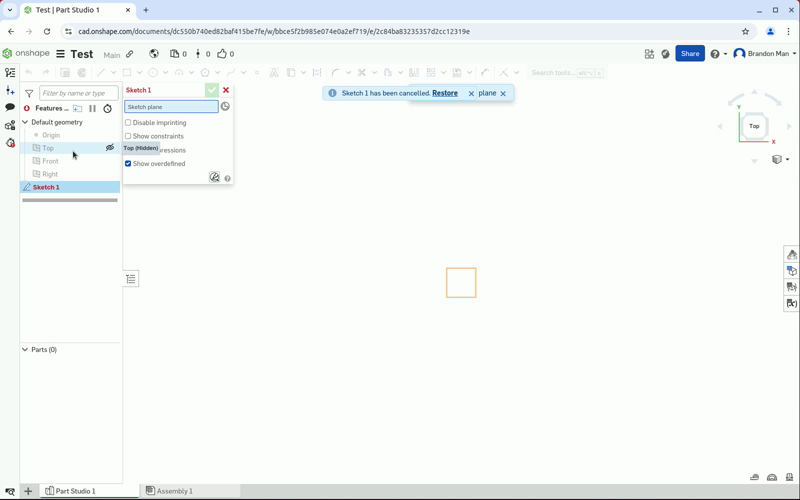
click(73, 150)
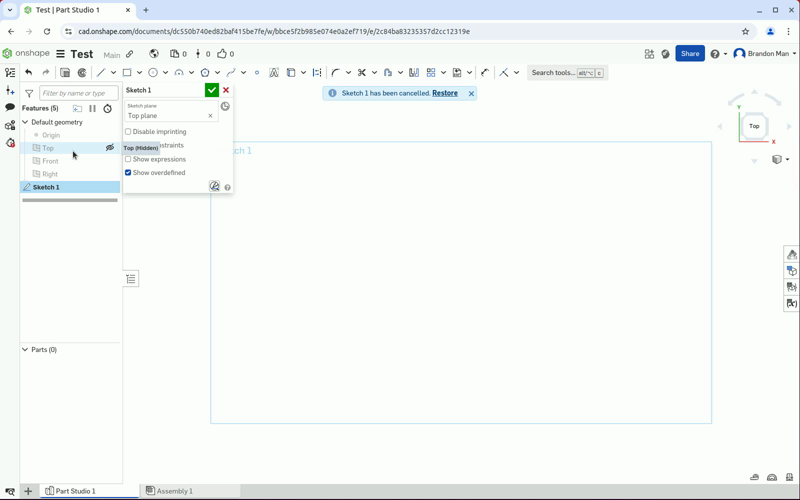
mouse_move(73, 352)
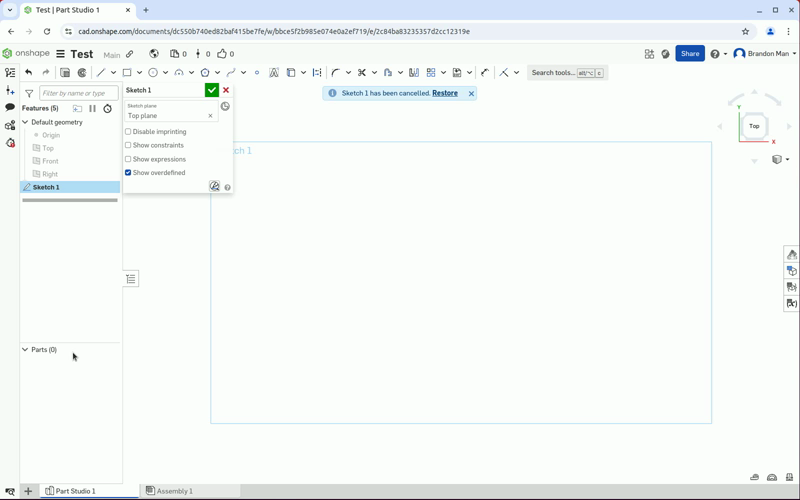
key(y)
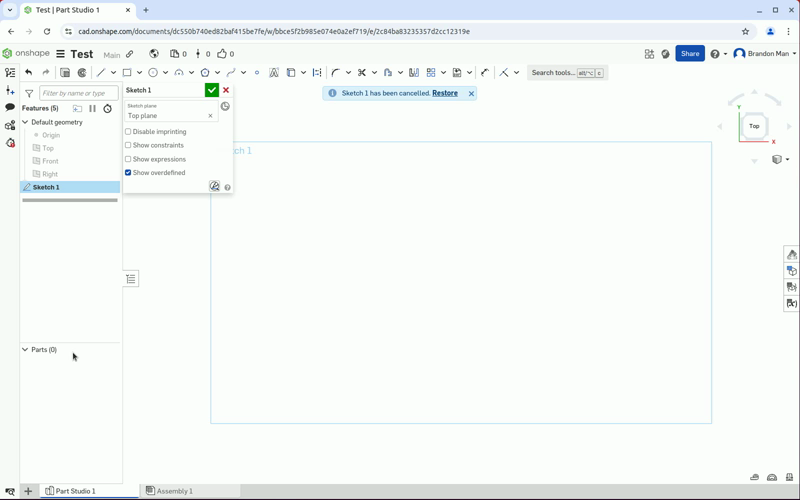
key(l)
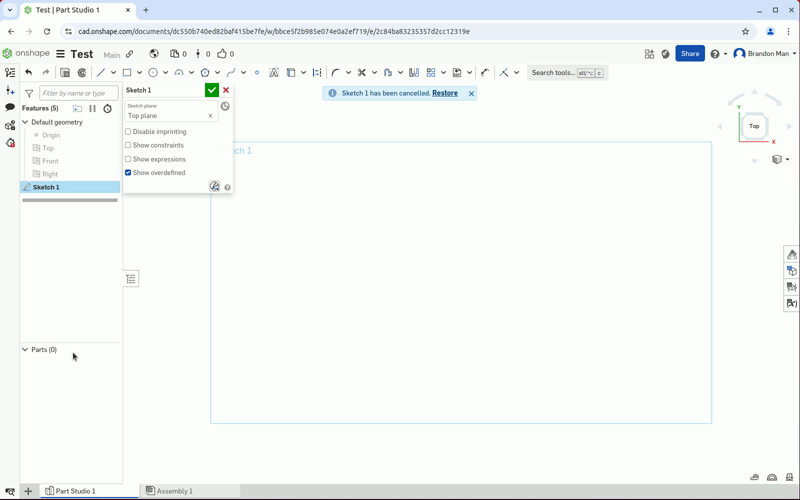
key_down(shift)
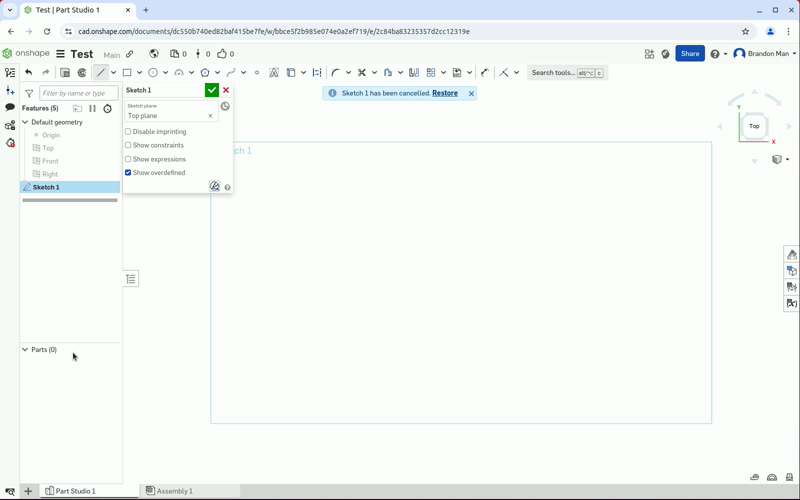
mouse_move(348, 282)
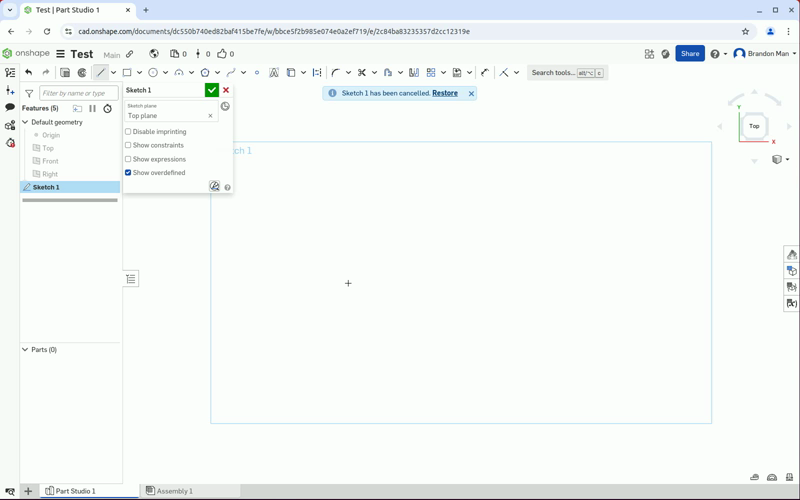
click(348, 282)
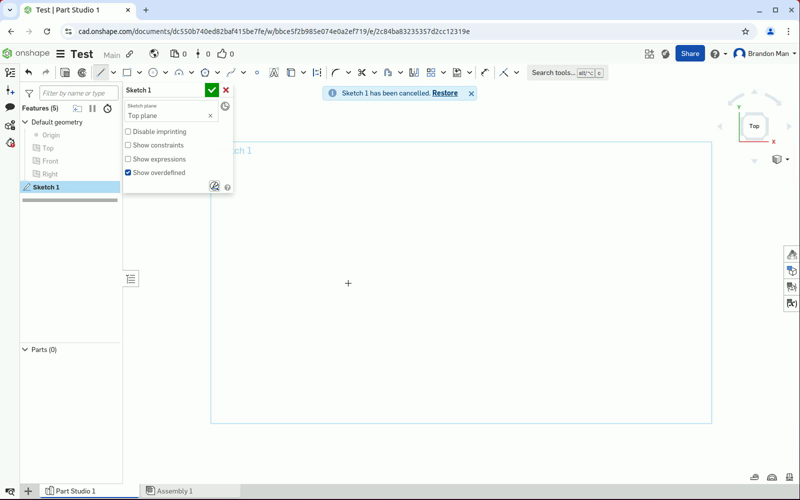
key_up(shift)
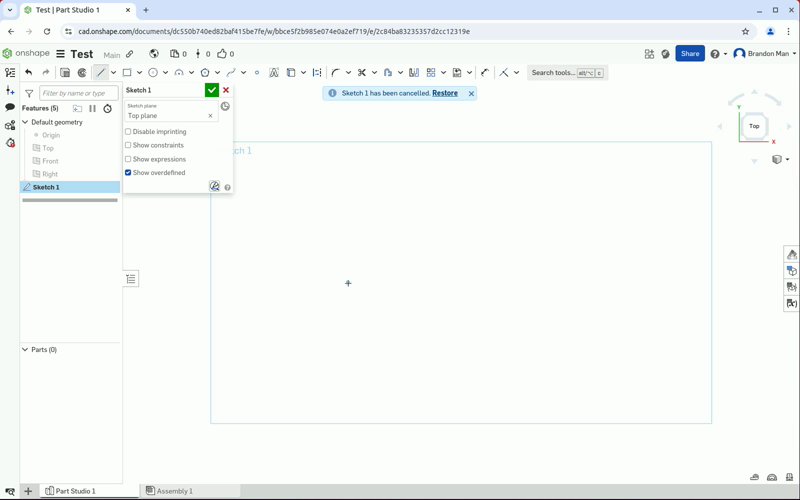
key_down(shift)
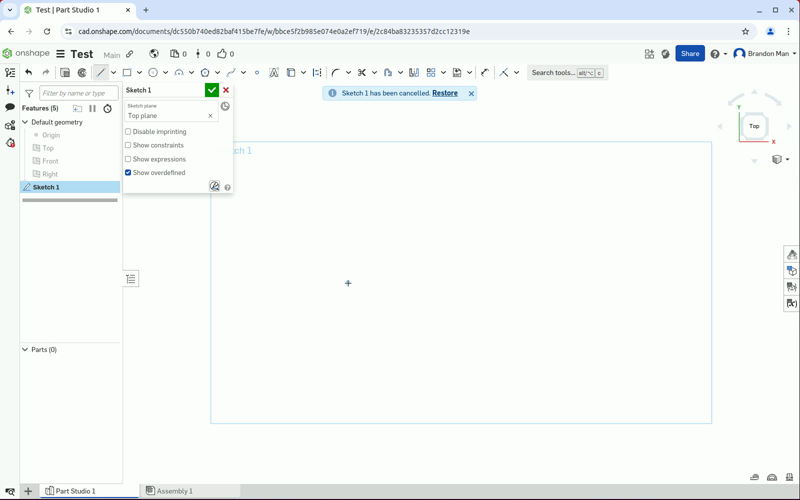
mouse_move(460, 282)
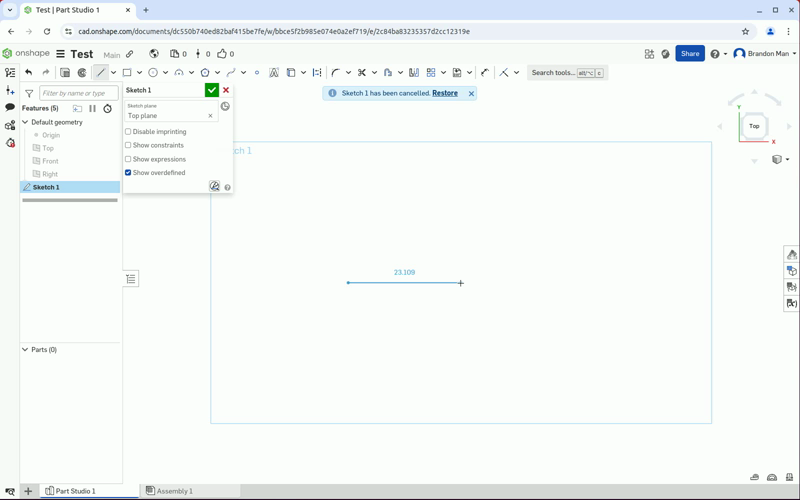
click(460, 282)
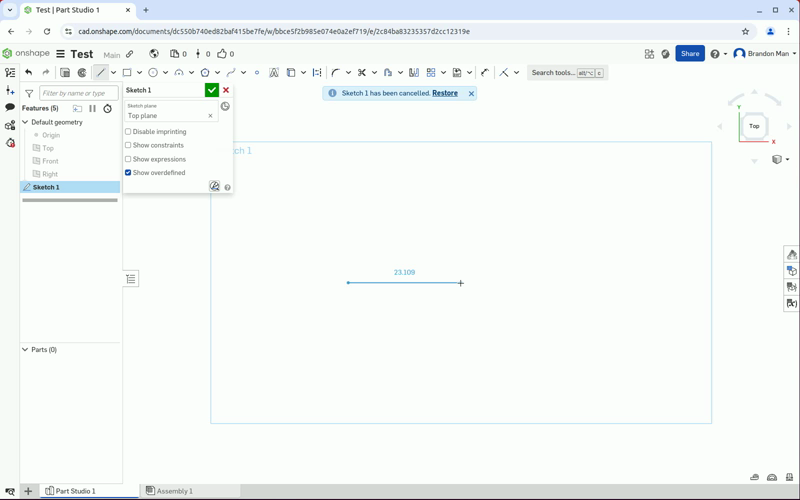
key_up(shift)
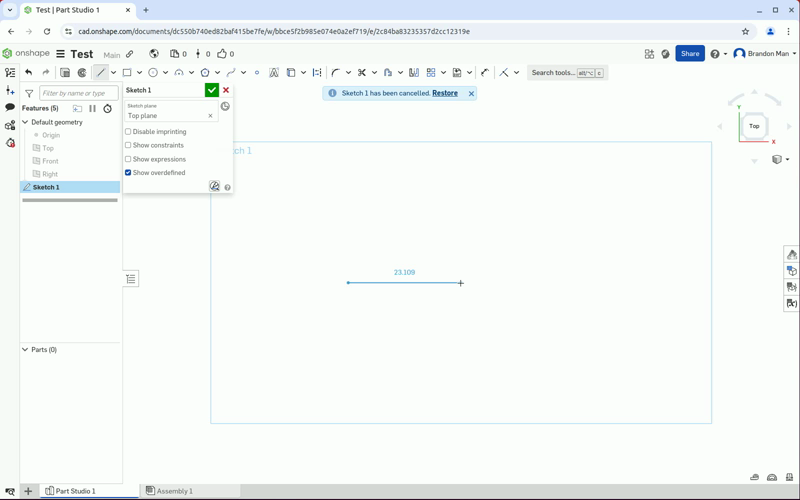
key_down(shift)
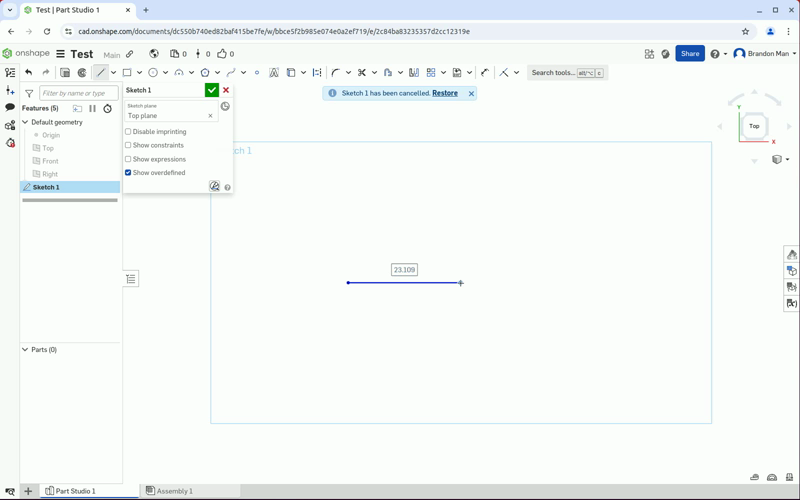
mouse_move(460, 170)
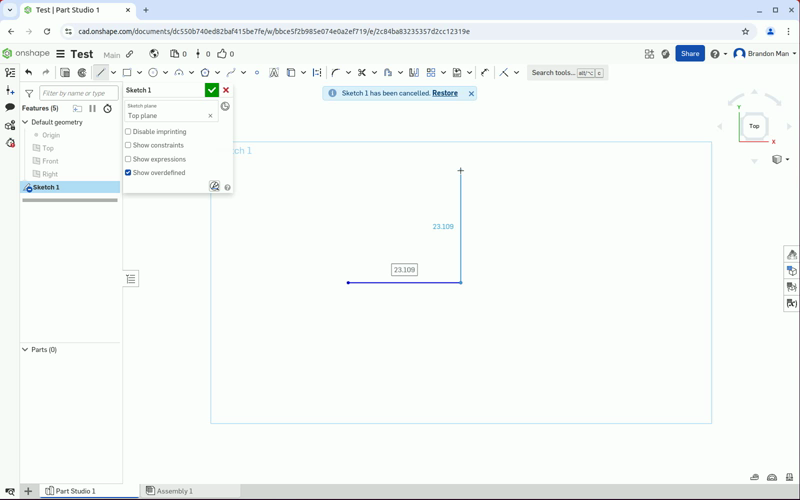
click(460, 170)
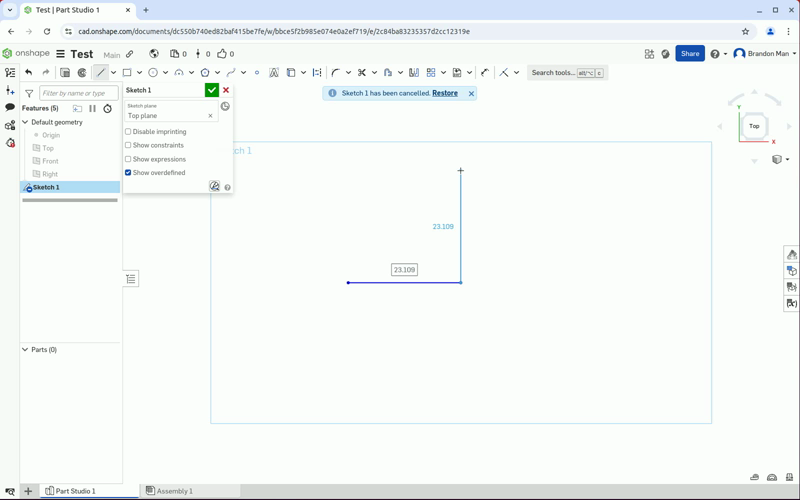
key_up(shift)
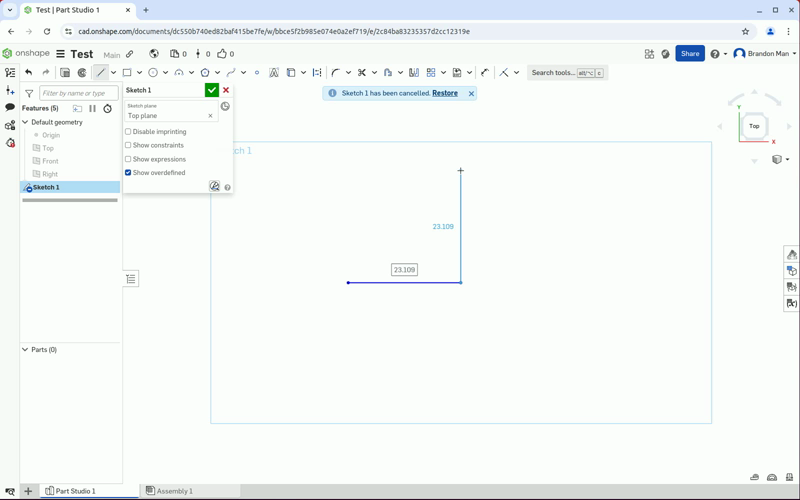
key_down(shift)
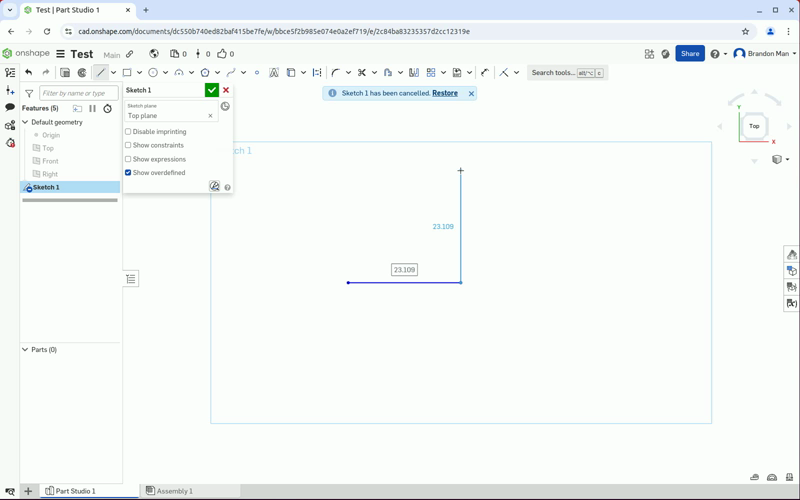
mouse_move(348, 170)
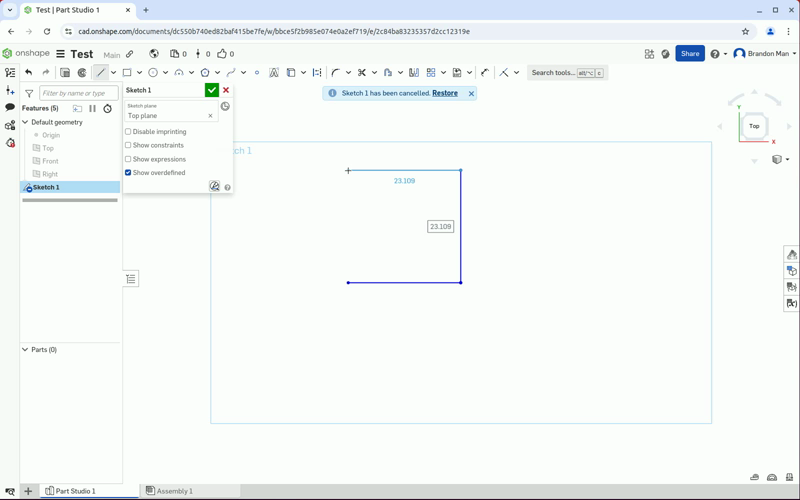
click(348, 170)
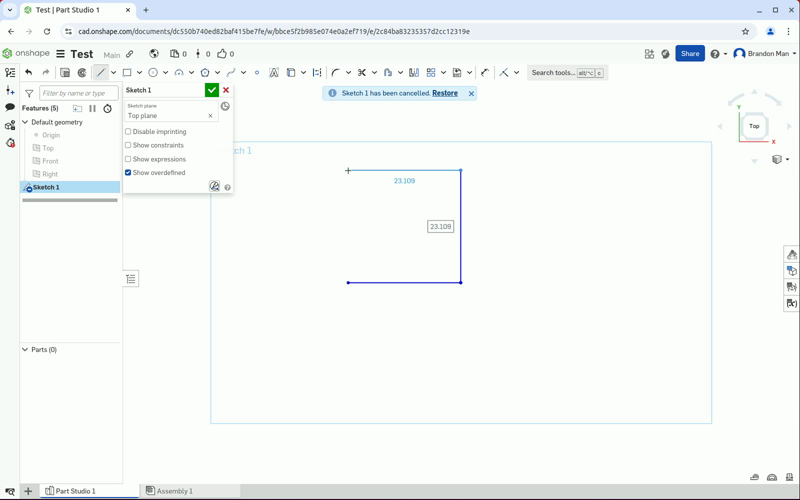
key_up(shift)
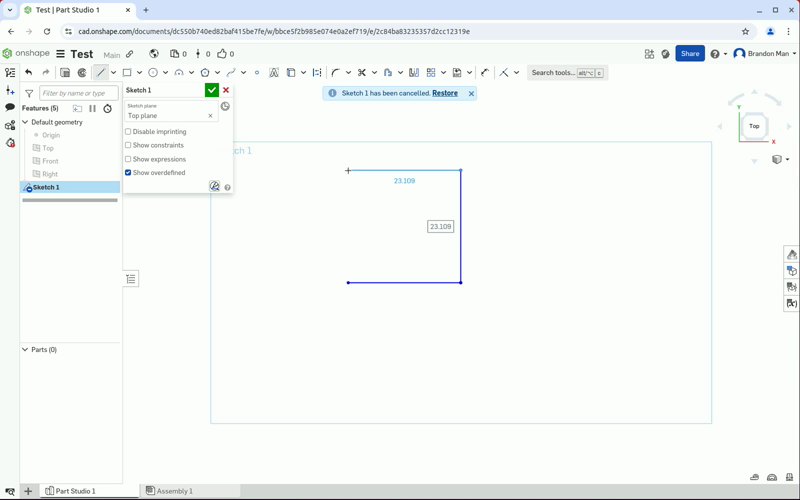
key_down(shift)
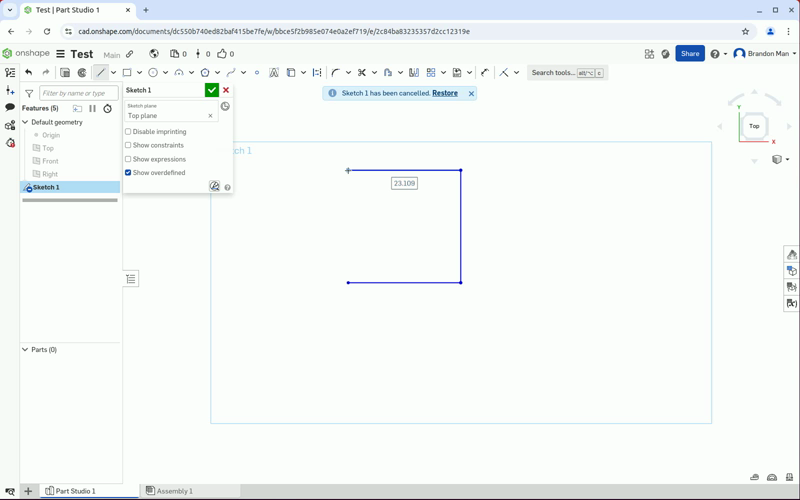
mouse_move(348, 282)
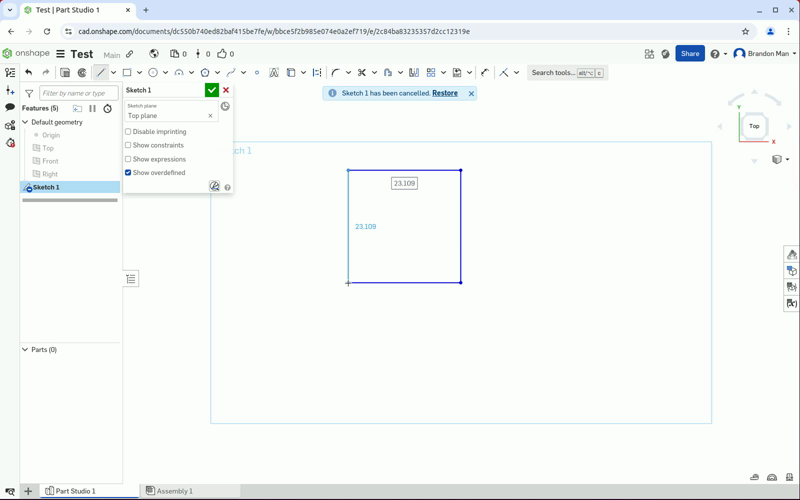
key_up(shift)
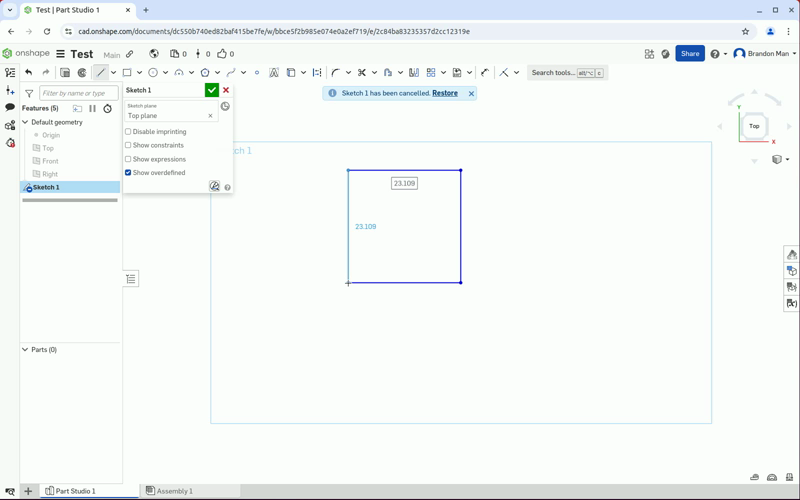
click(348, 282)
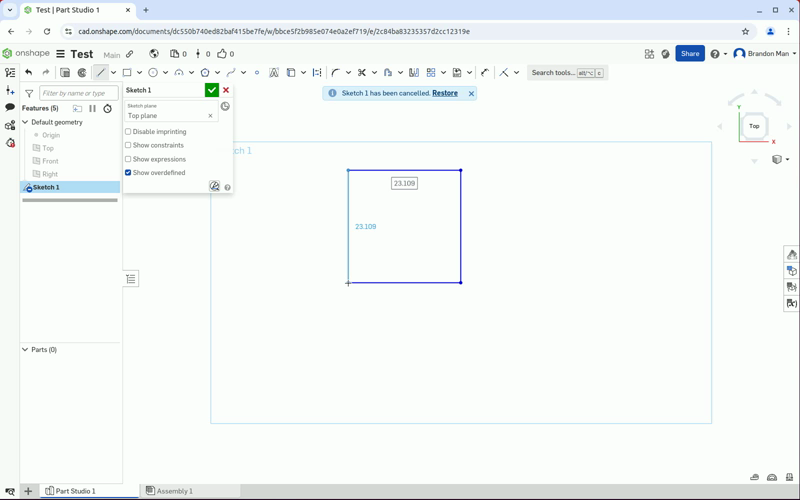
key(esc)
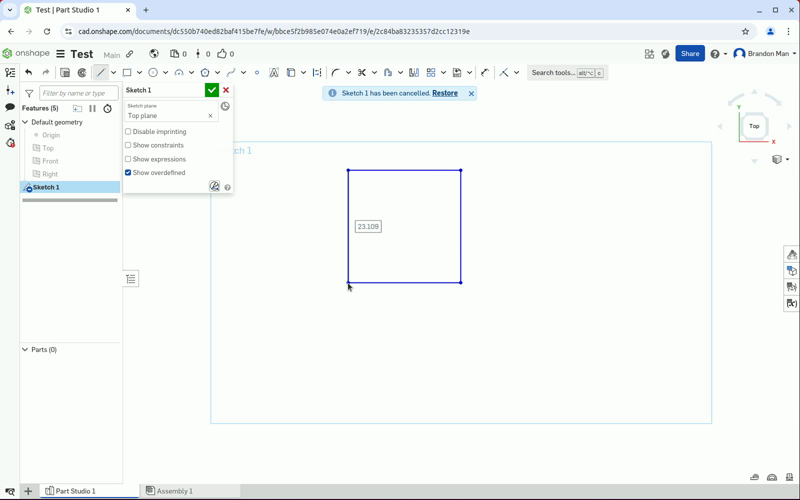
mouse_move(378, 190)
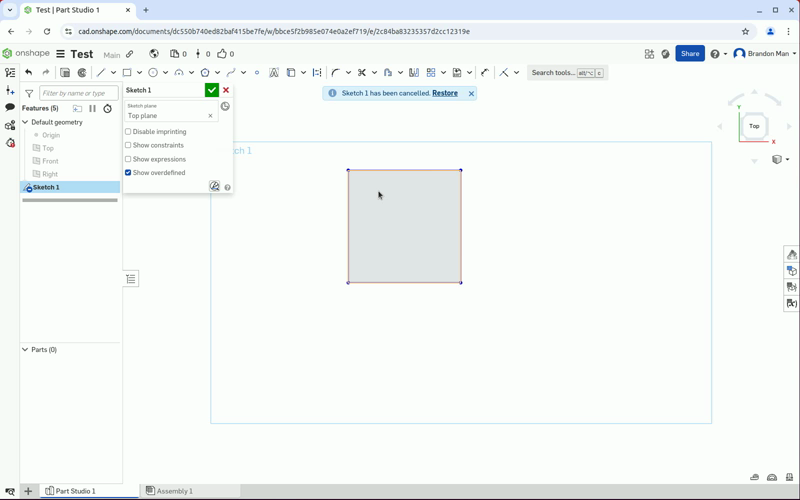
click(378, 190)
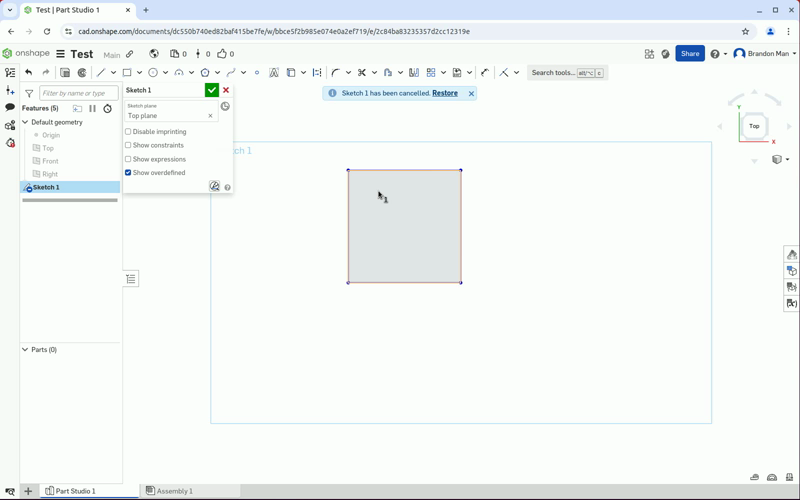
mouse_move(73, 352)
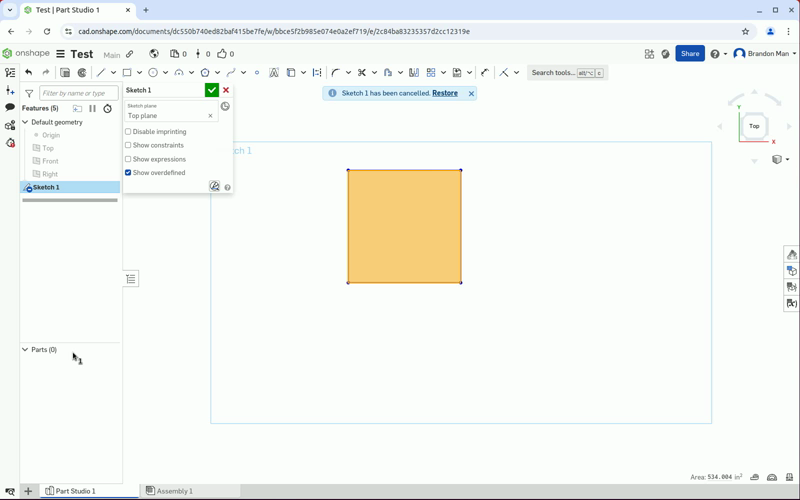
key(shift+y)
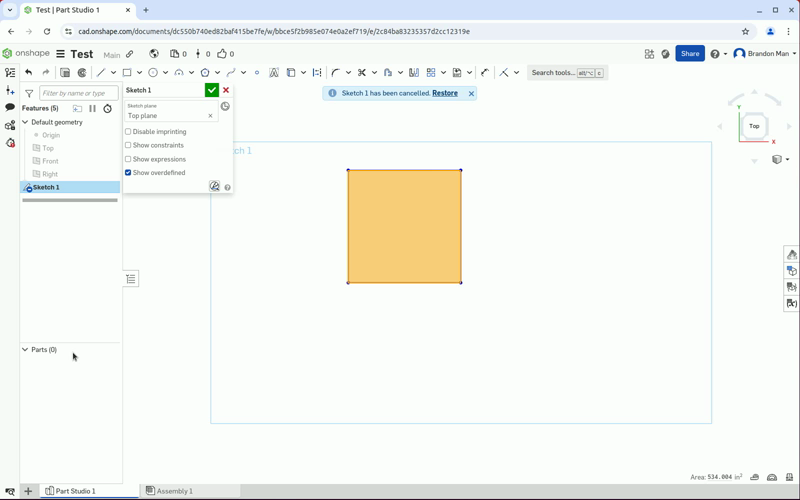
key(shift+e)
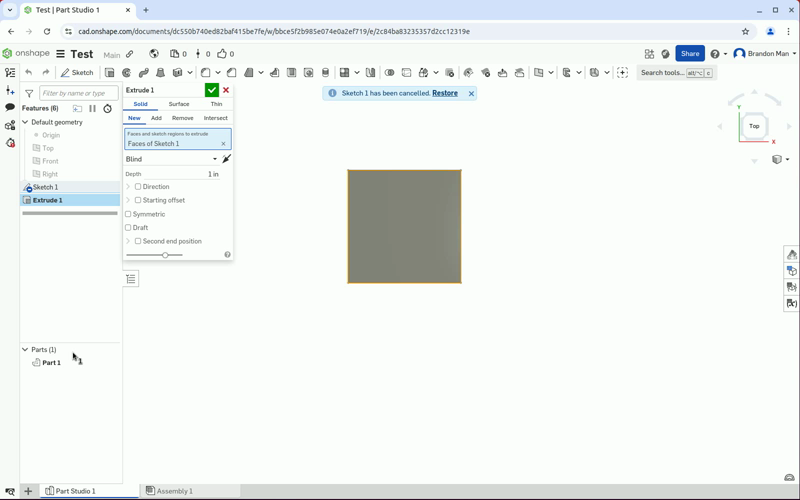
mouse_move(143, 106)
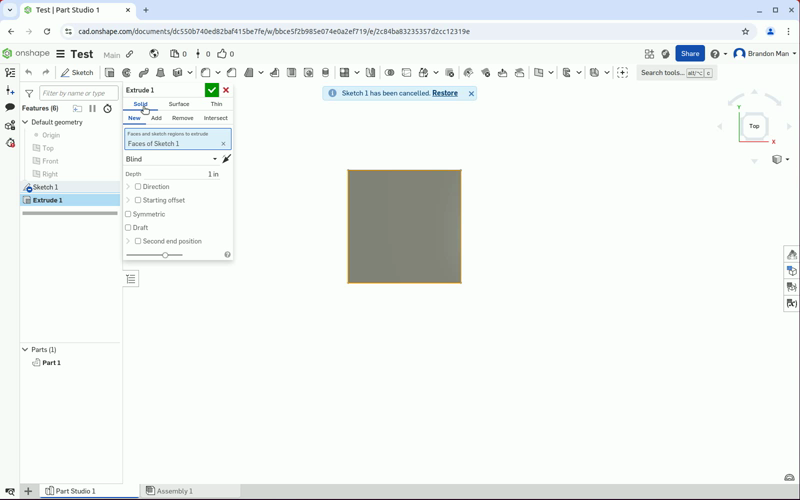
click(143, 106)
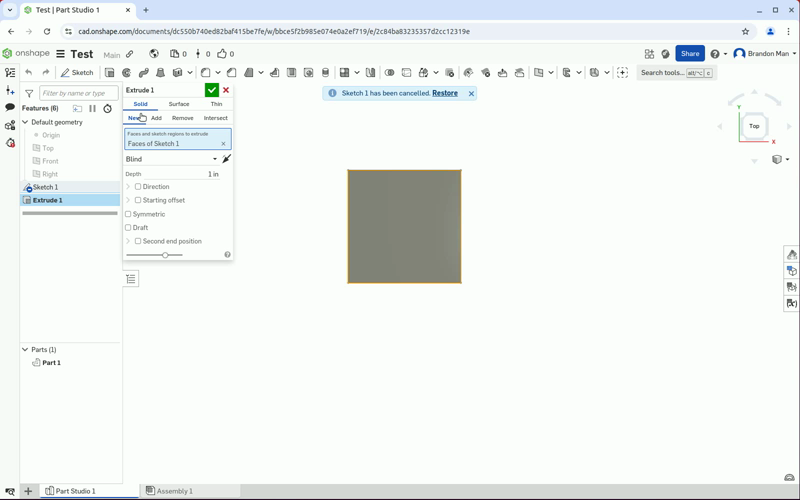
mouse_move(137, 120)
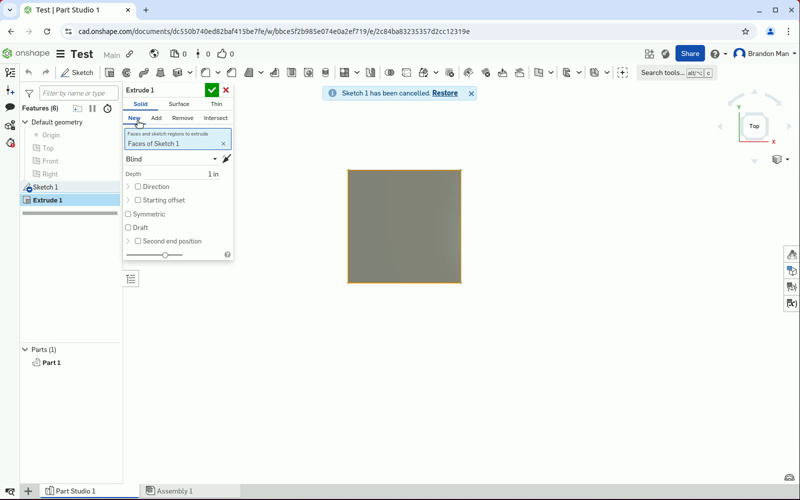
click(137, 120)
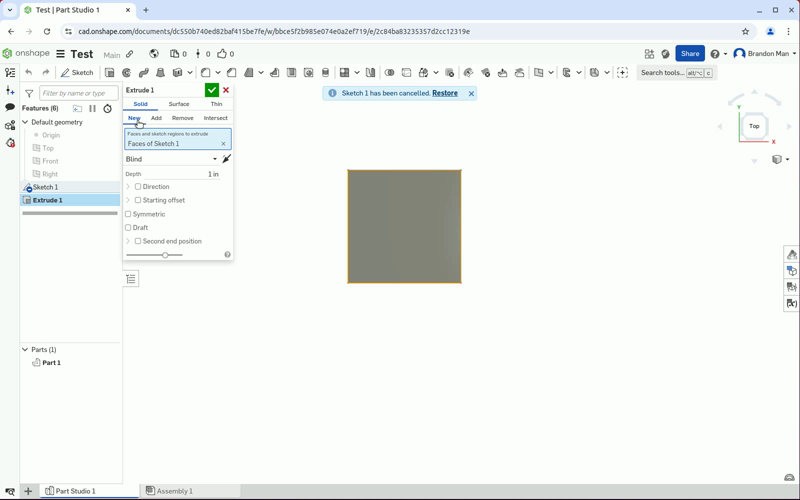
key(tab, 4)
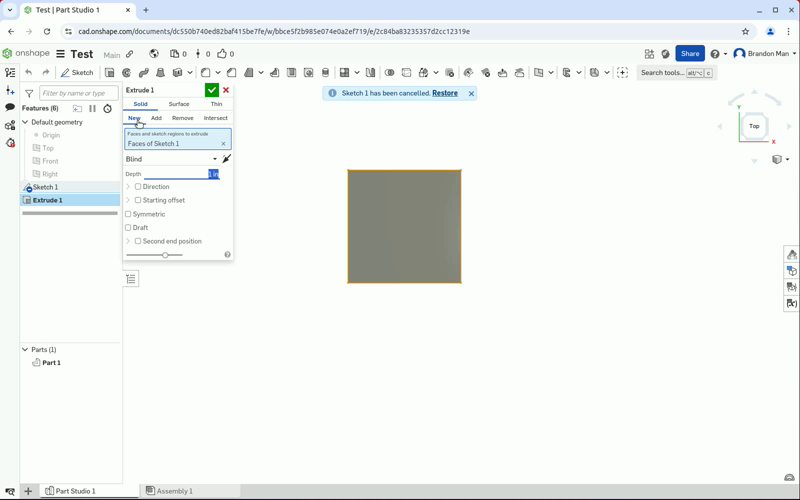
text(13.961)
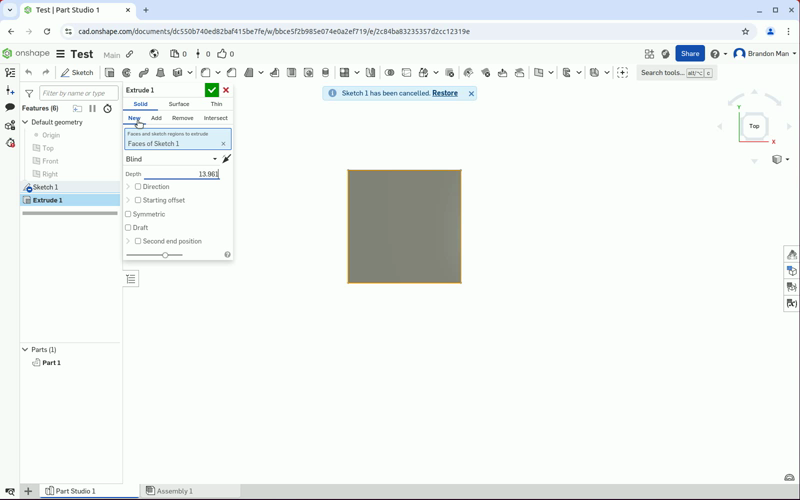
key(enter)
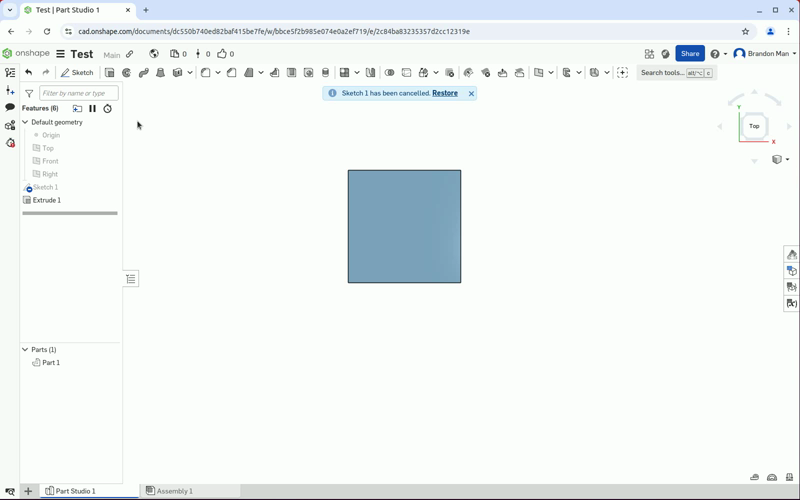
key(shift+h)
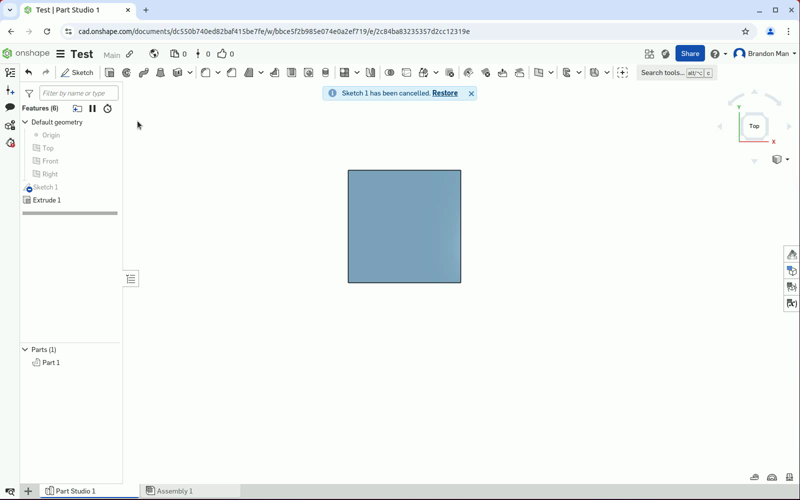
key(shift+h)
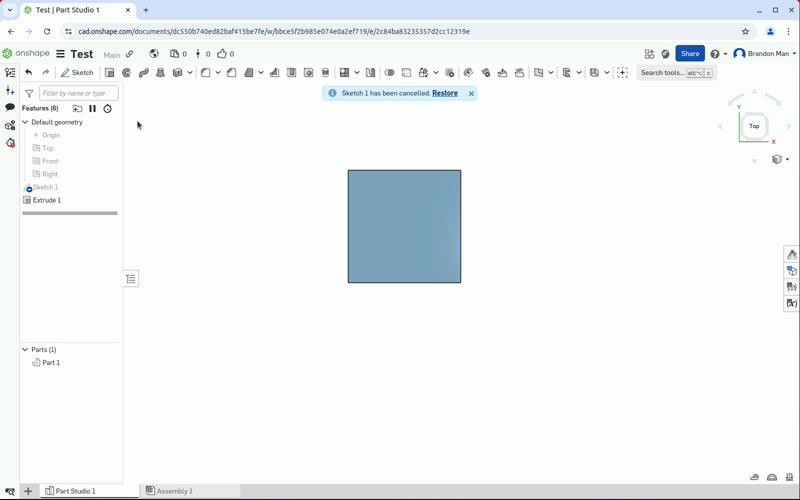
mouse_move(73, 189)
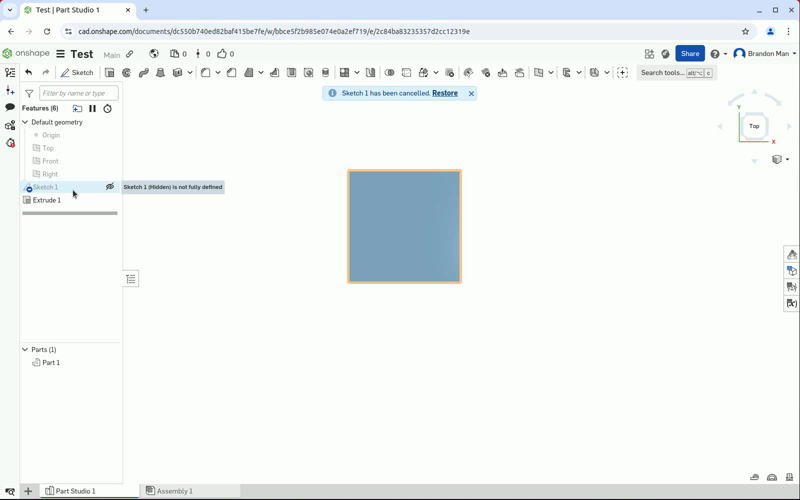
click(73, 189)
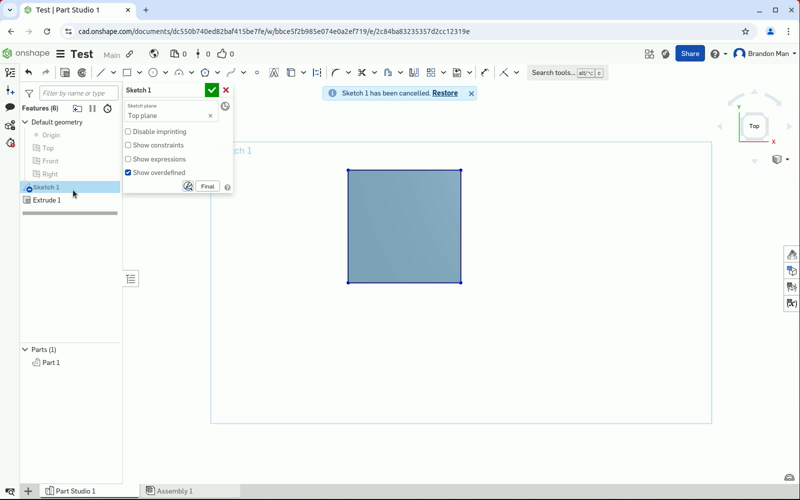
mouse_move(229, 92)
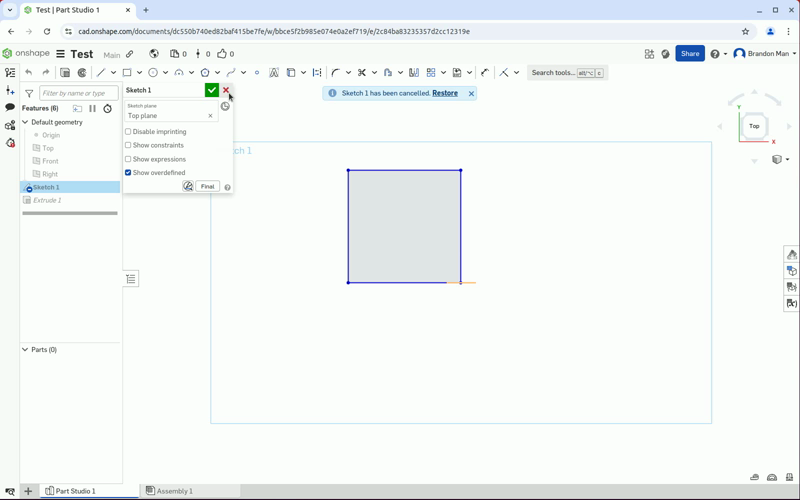
click(229, 92)
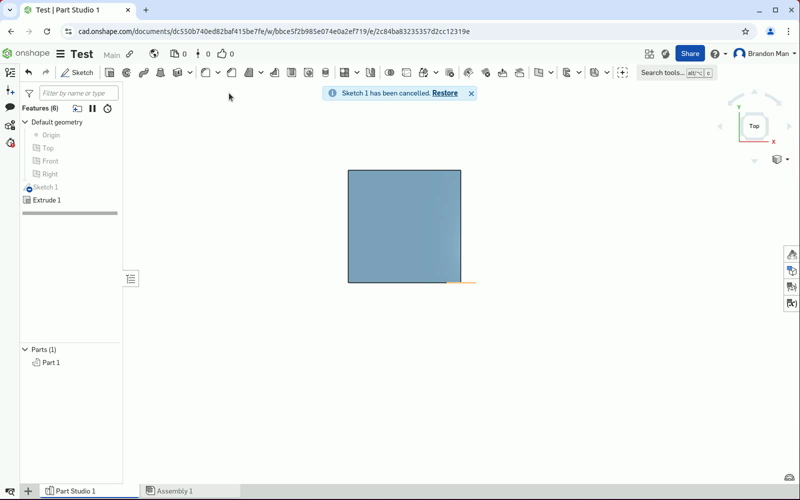
mouse_move(541, 75)
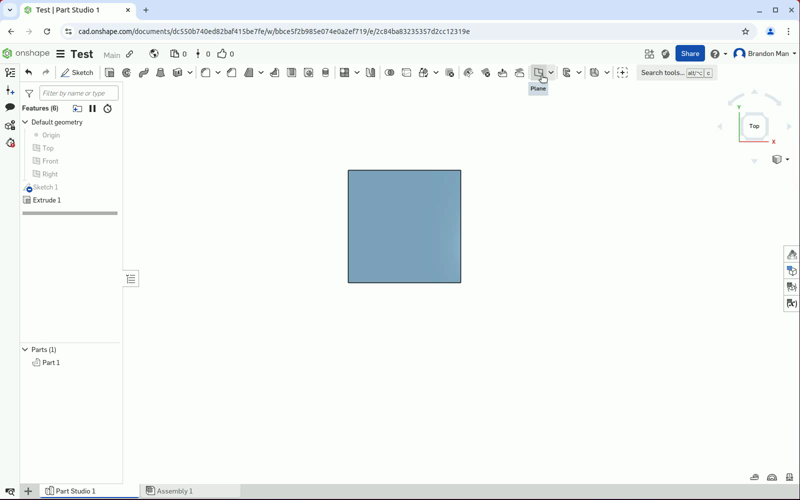
click(541, 75)
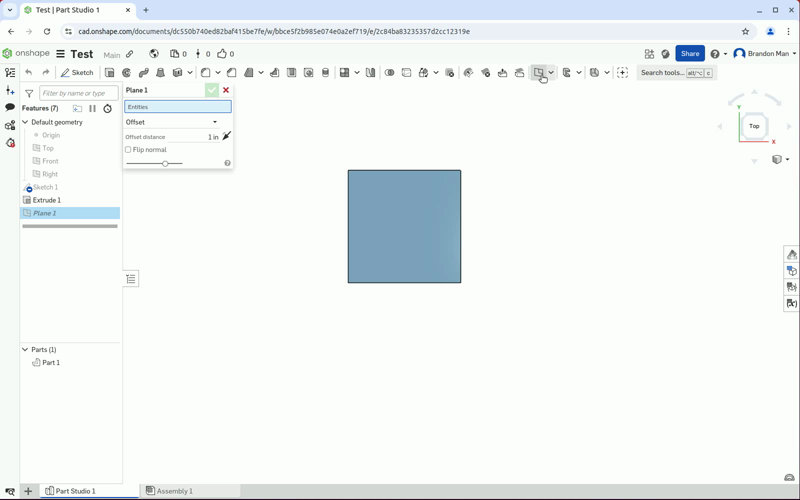
mouse_move(73, 150)
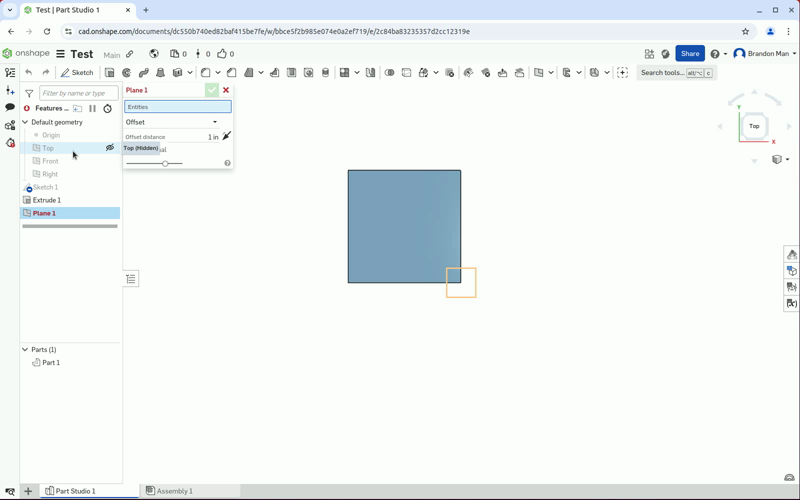
click(73, 150)
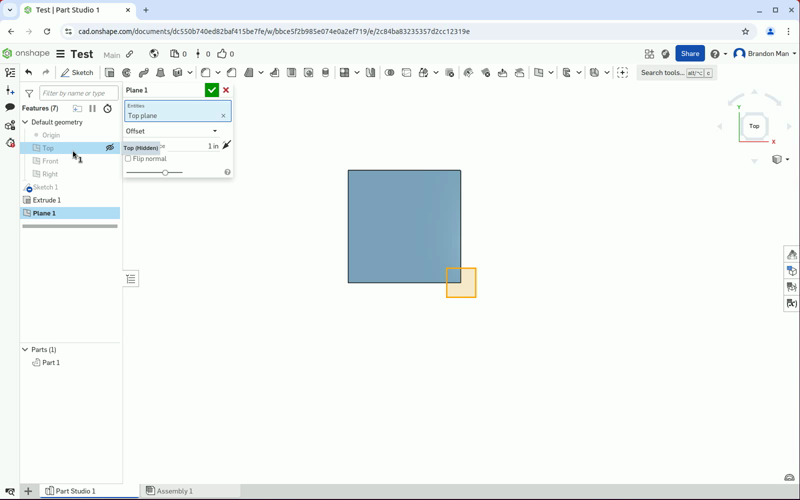
key(tab, 2)
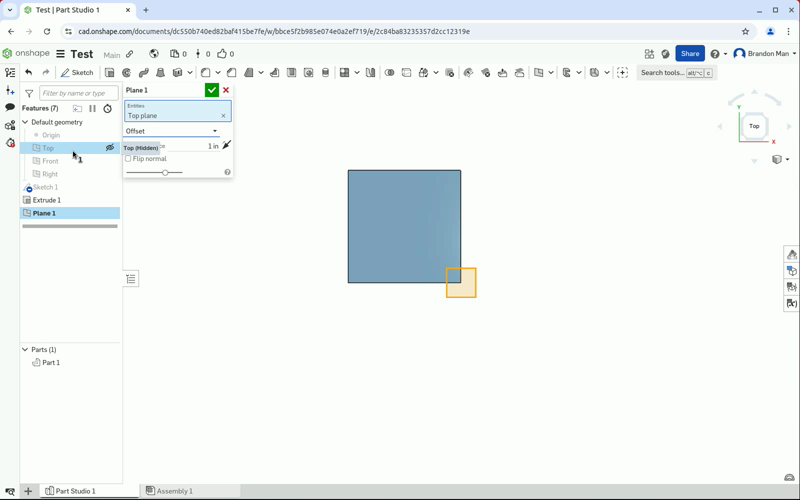
text(13.957)
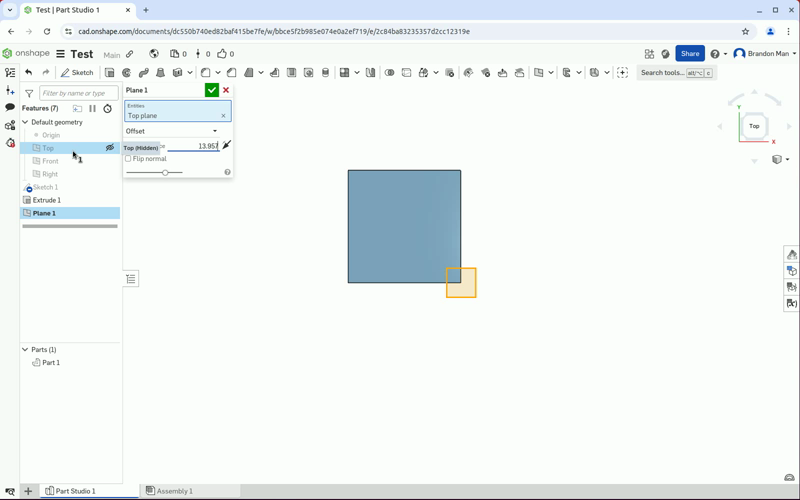
key(enter, 2)
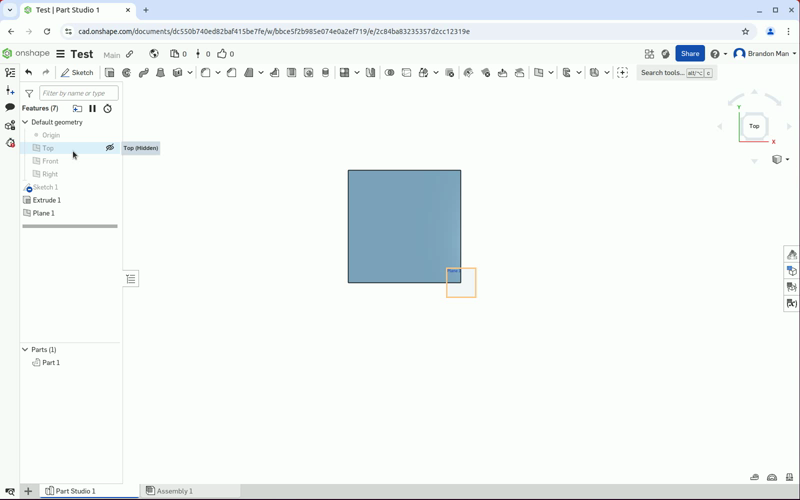
key(shift+s)
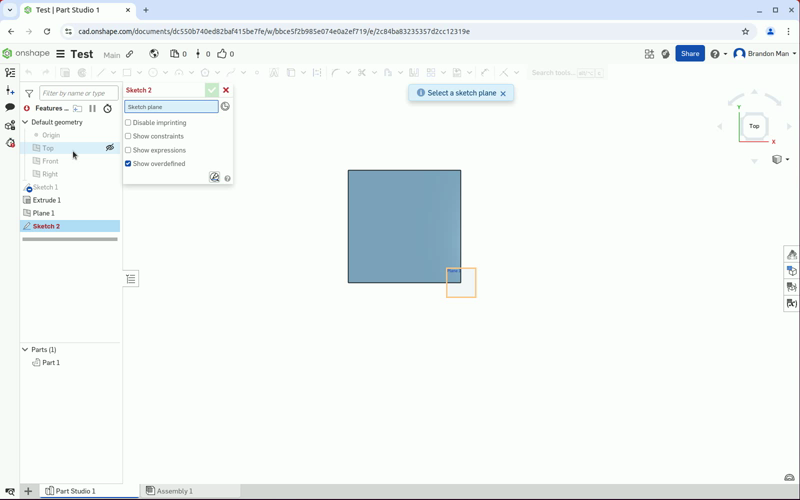
mouse_move(73, 215)
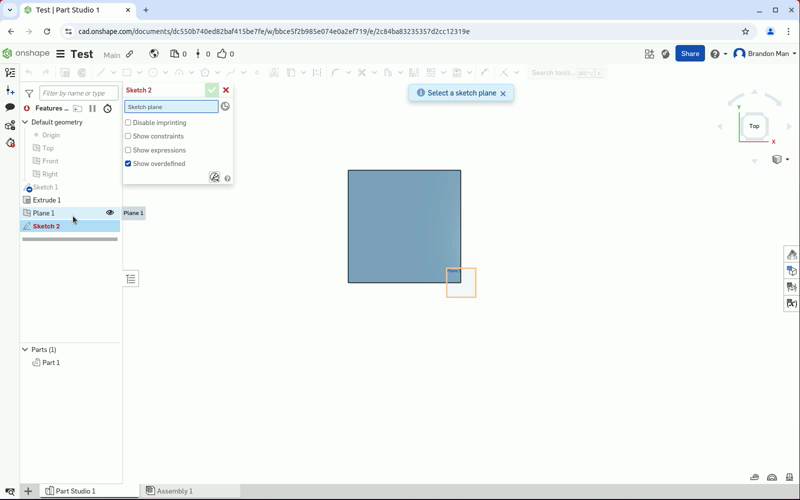
click(73, 215)
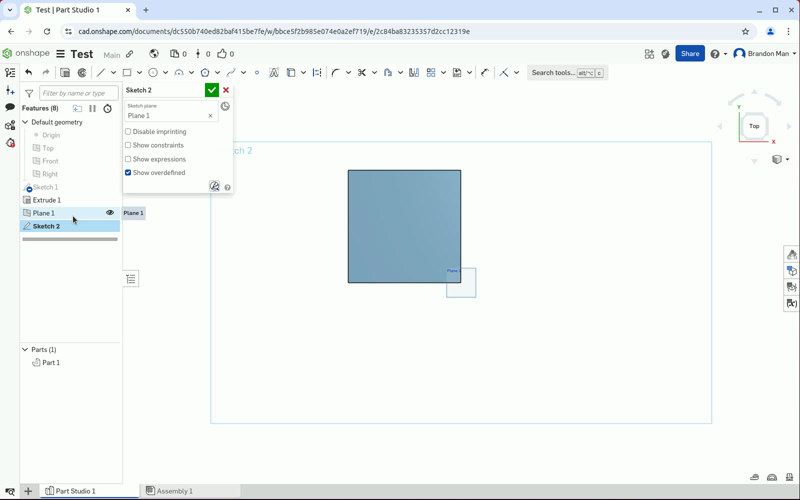
mouse_move(73, 352)
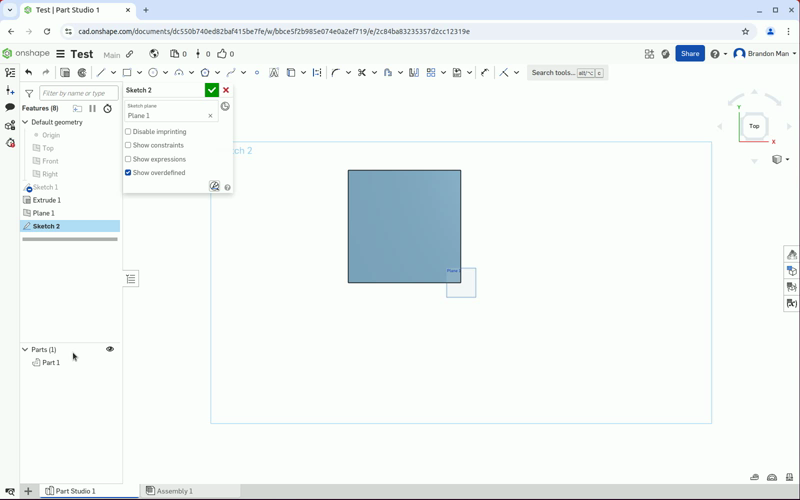
key(y)
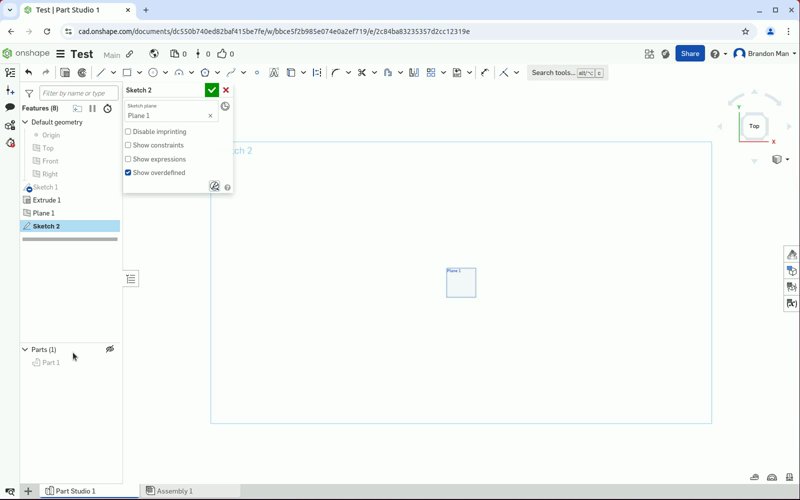
key(c)
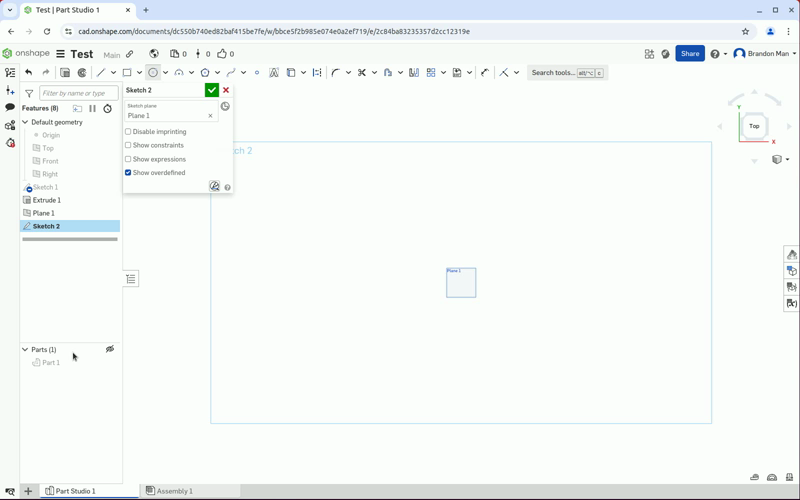
key_down(shift)
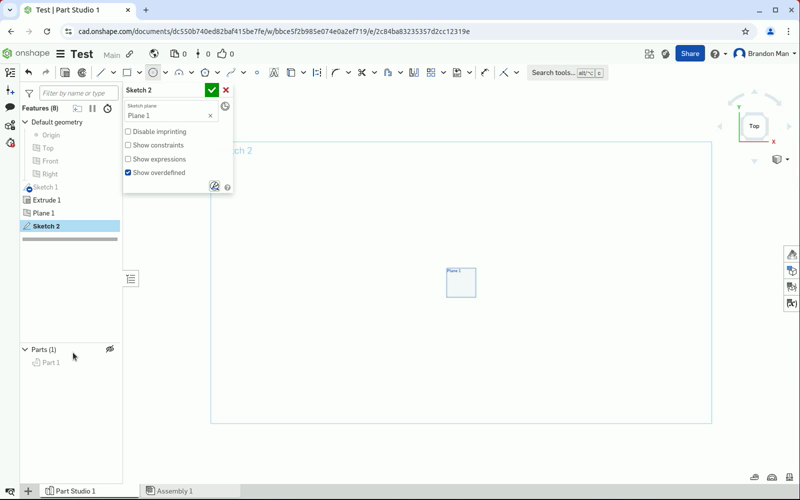
mouse_move(433, 254)
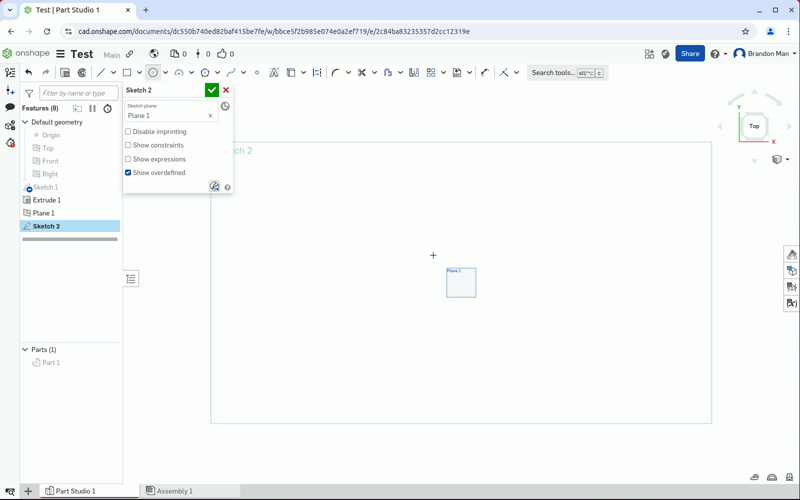
click(433, 254)
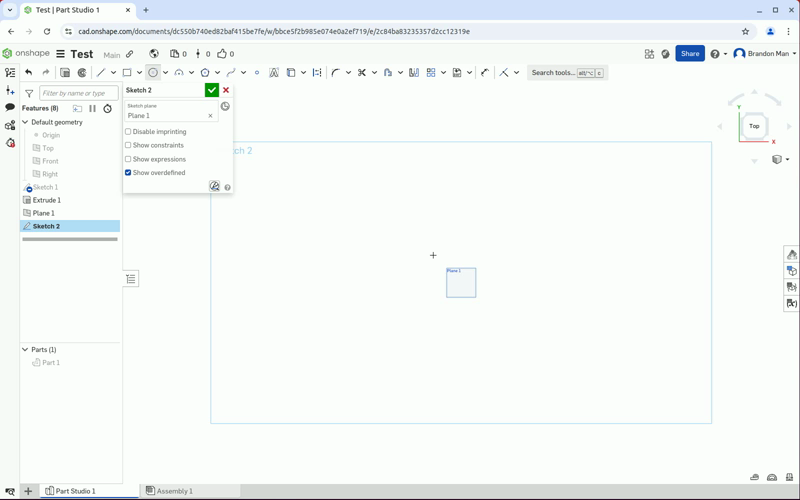
key_up(shift)
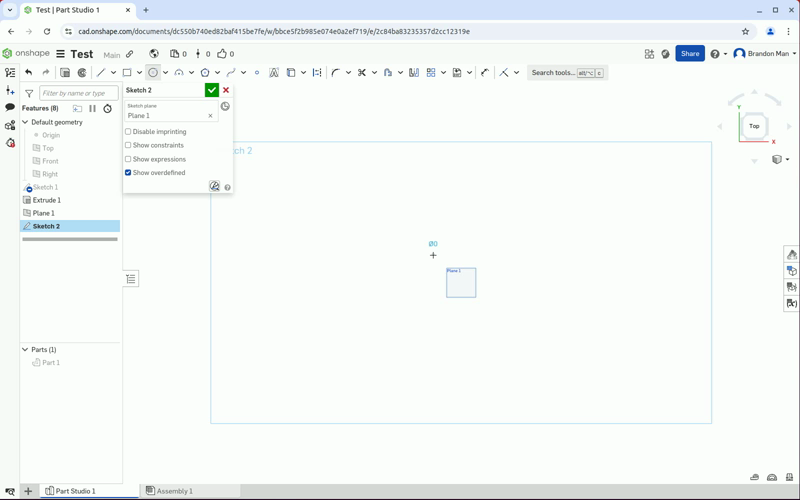
mouse_move(451, 254)
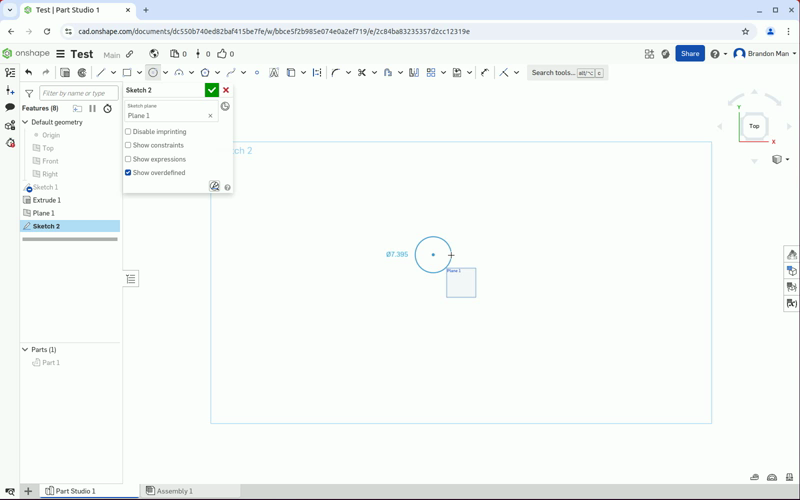
click(451, 254)
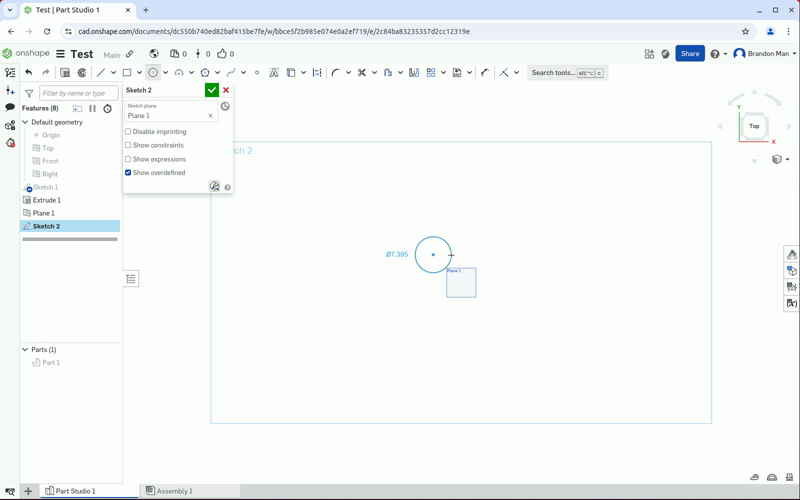
key(esc)
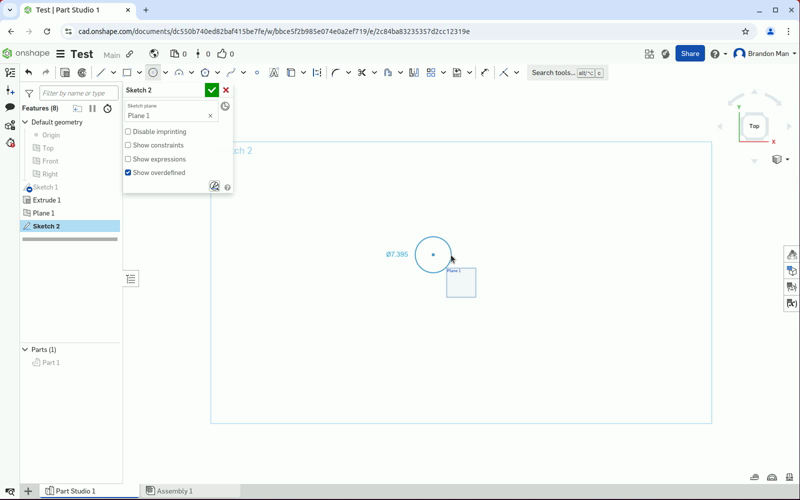
mouse_move(430, 248)
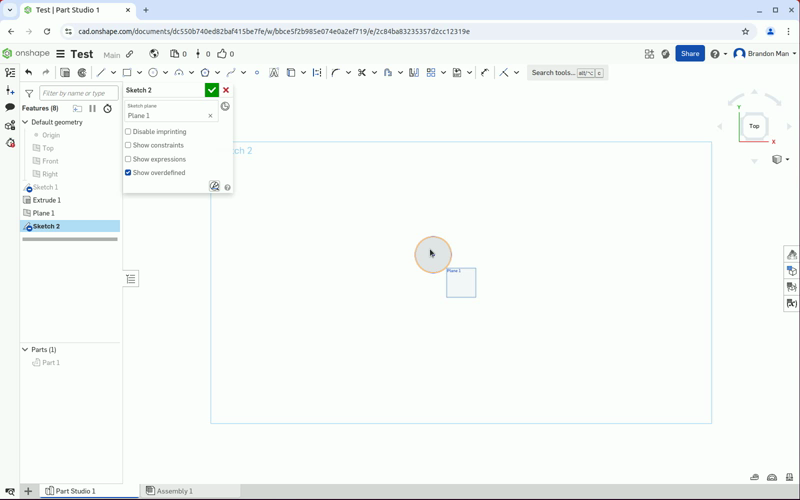
scroll(6)
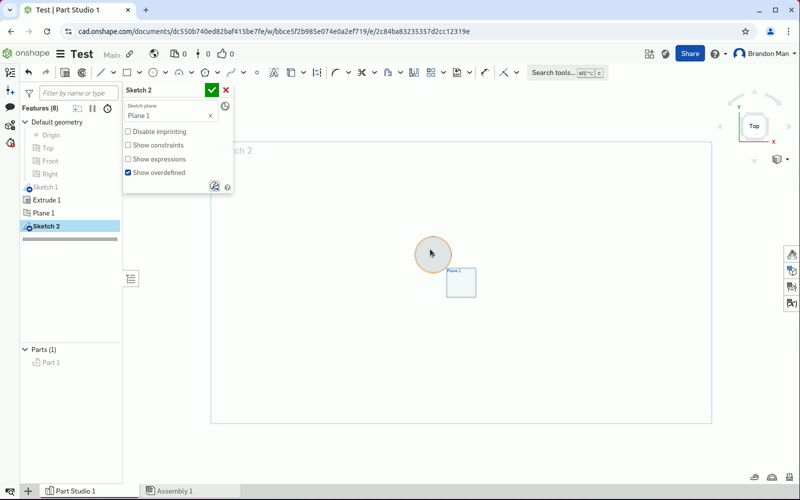
scroll(6)
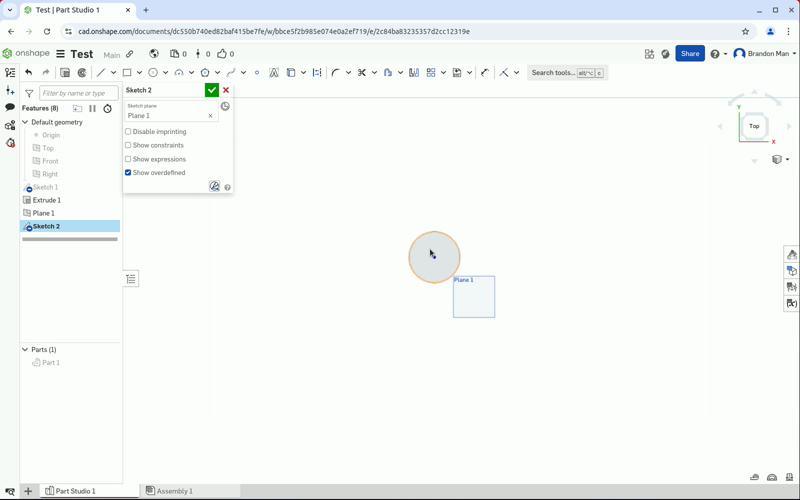
scroll(6)
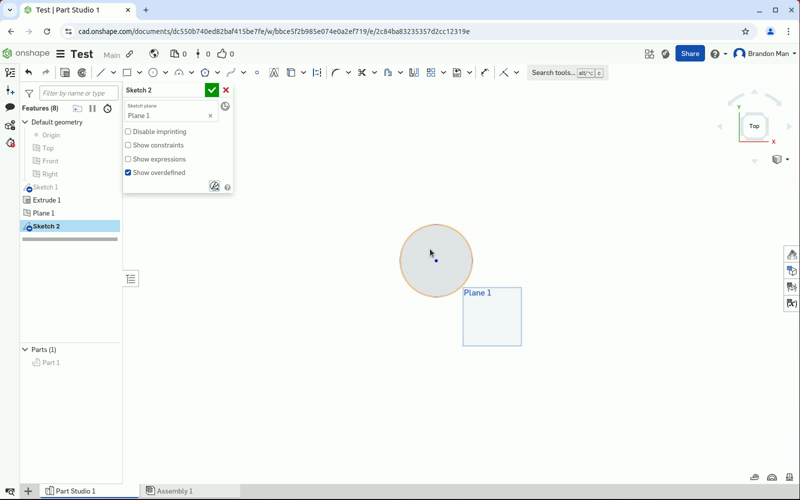
scroll(6)
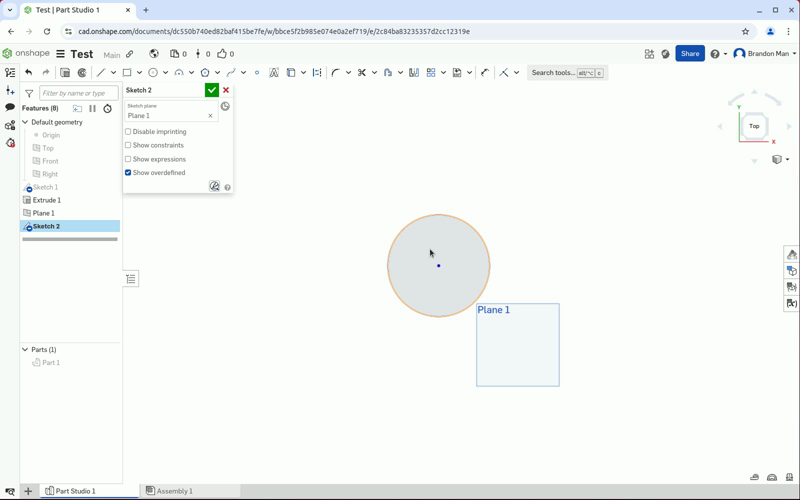
scroll(6)
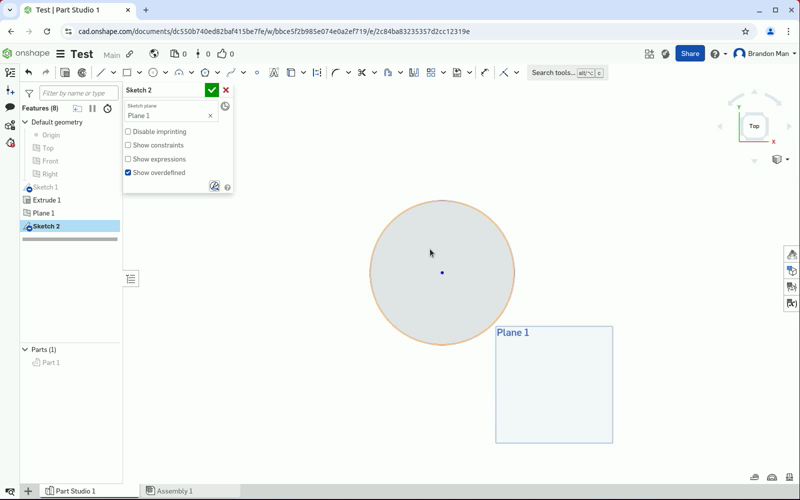
scroll(6)
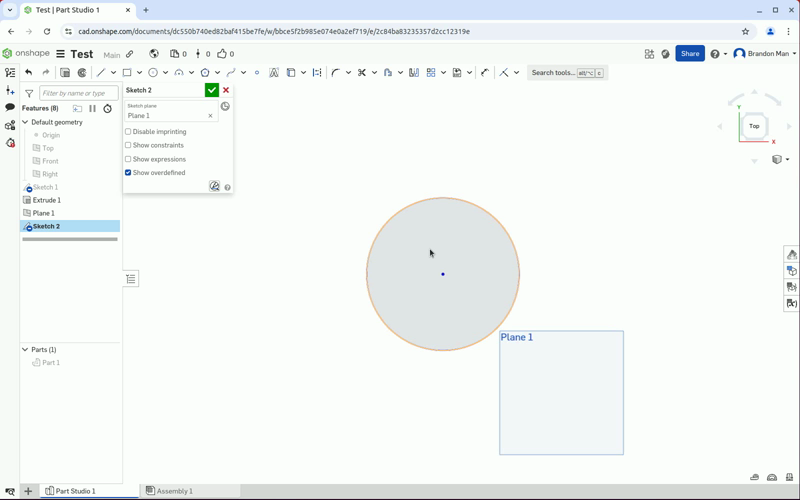
scroll(6)
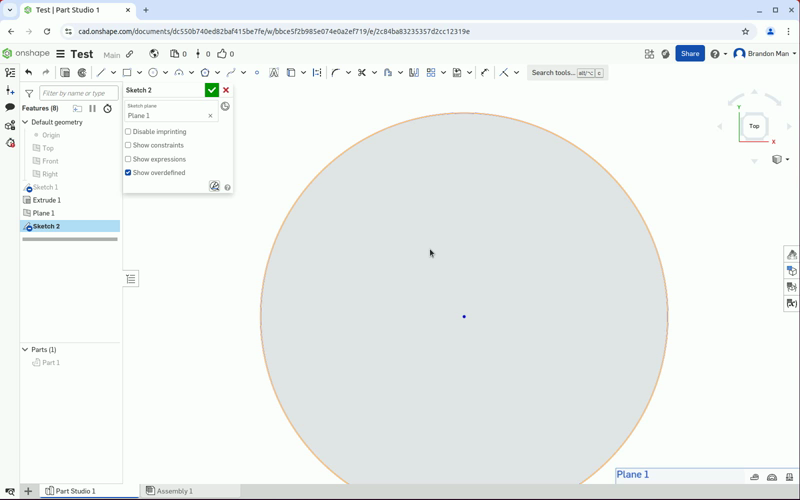
click(430, 248)
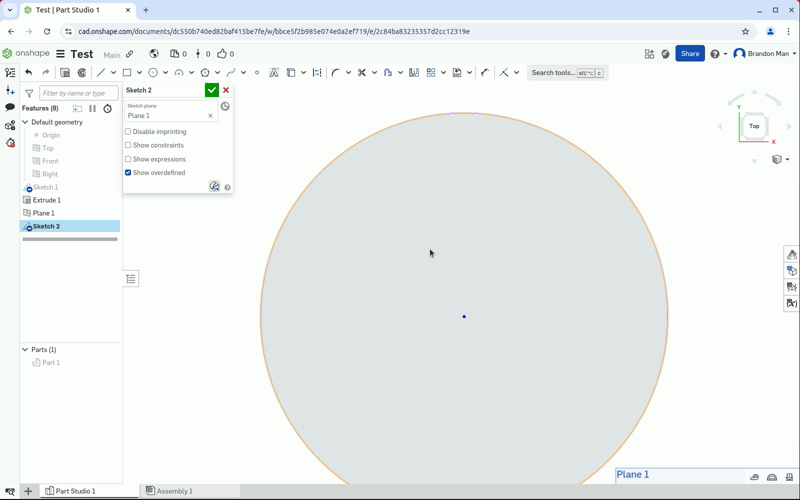
scroll(-6)
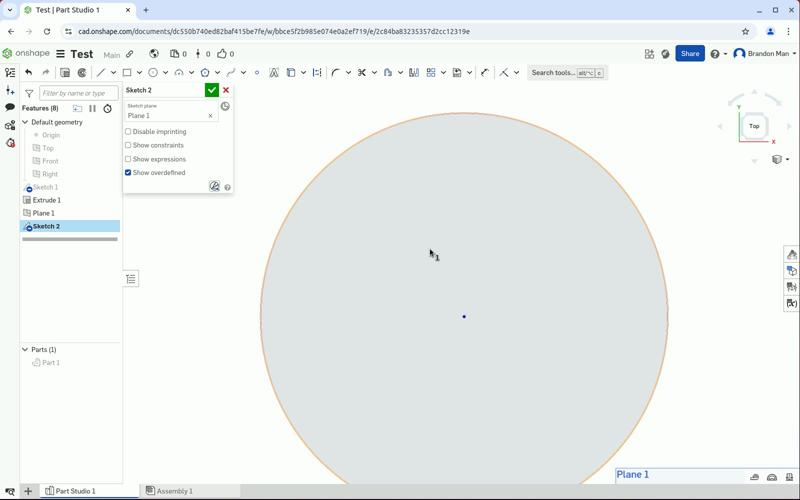
scroll(-6)
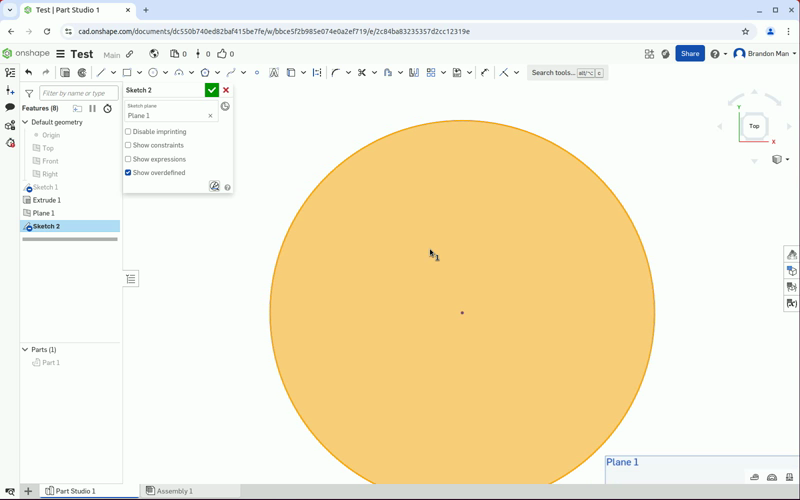
scroll(-6)
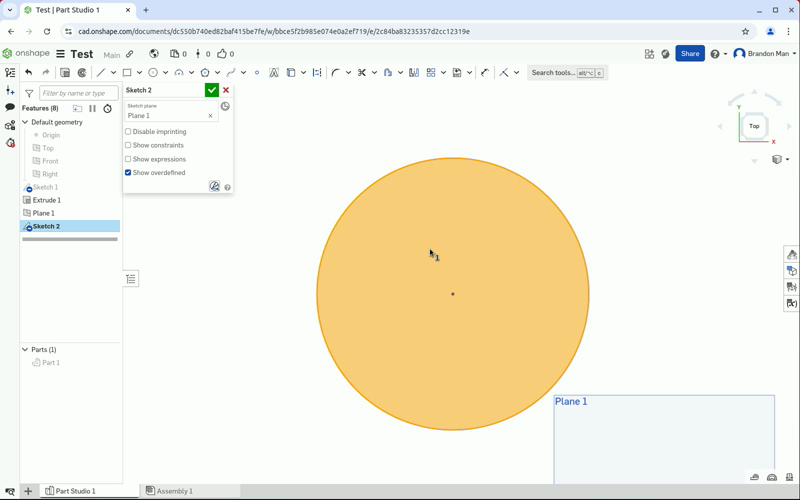
scroll(-6)
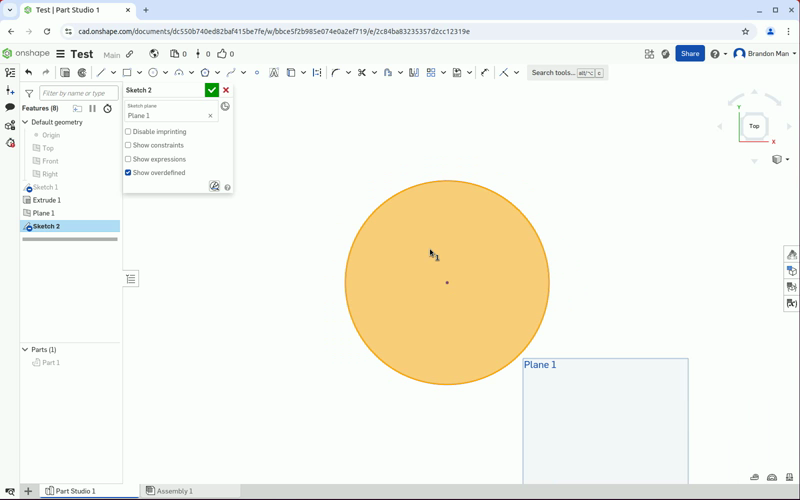
scroll(-6)
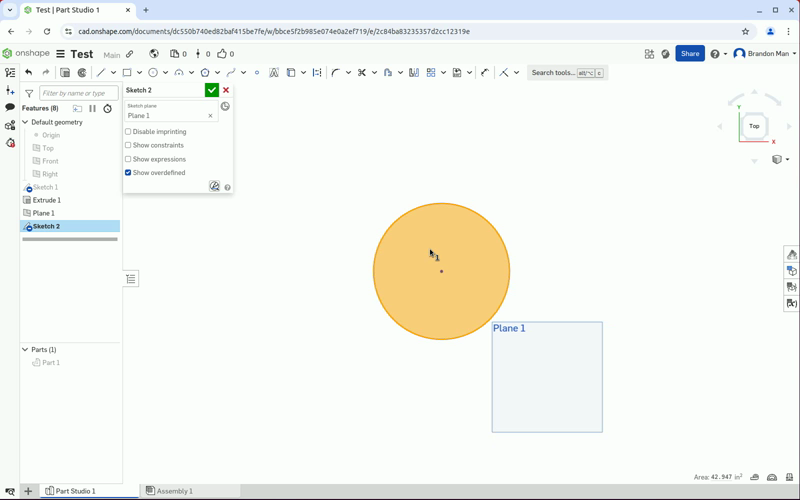
scroll(-6)
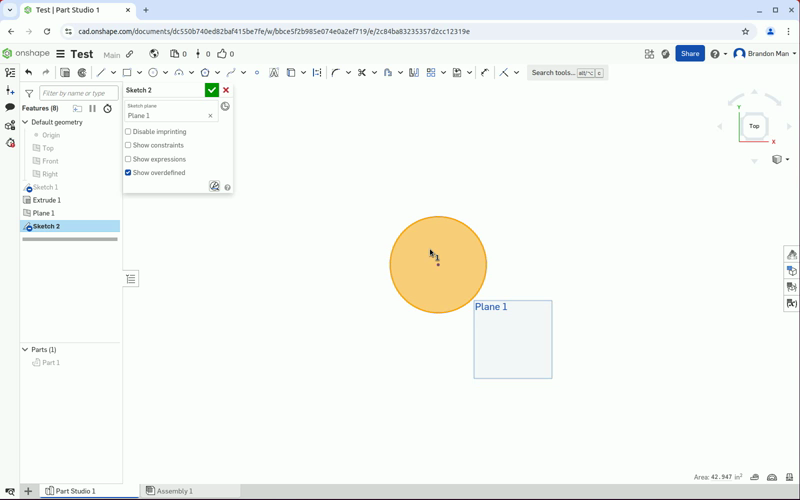
scroll(-6)
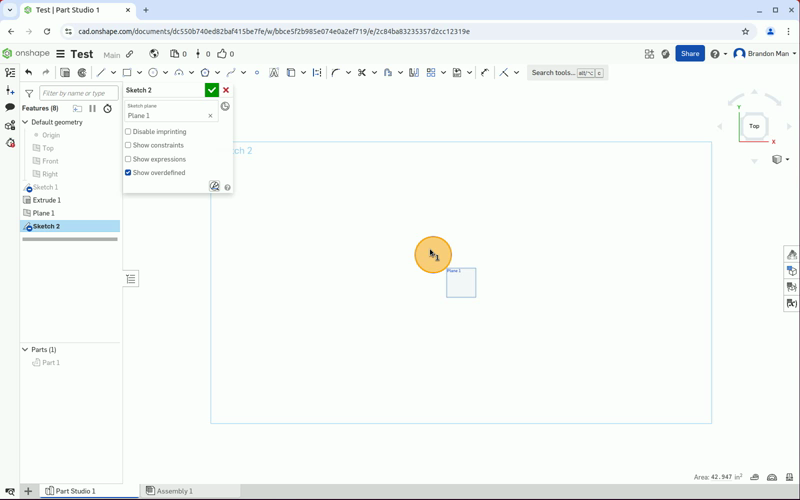
mouse_move(73, 352)
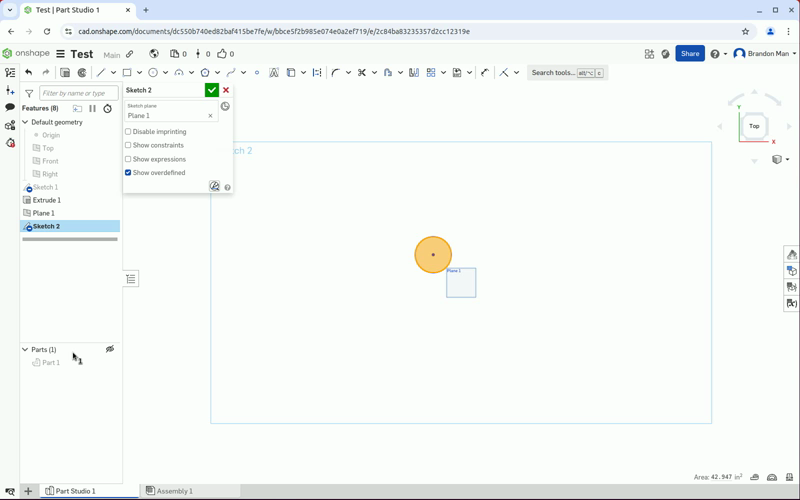
key(shift+y)
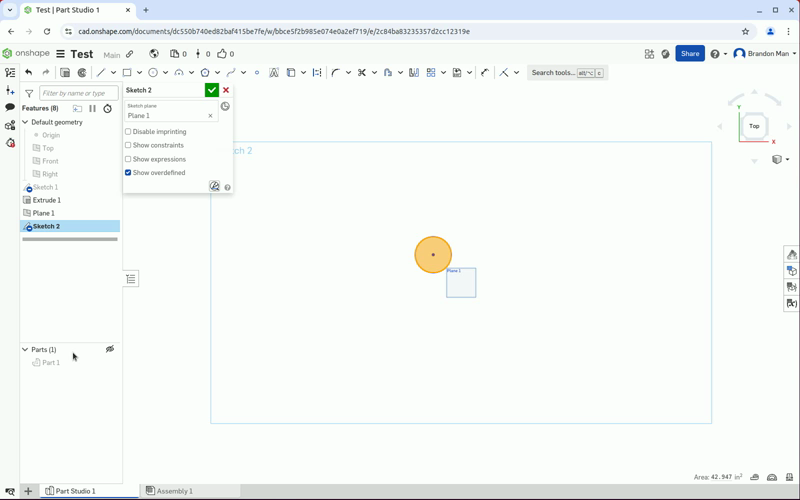
key(shift+e)
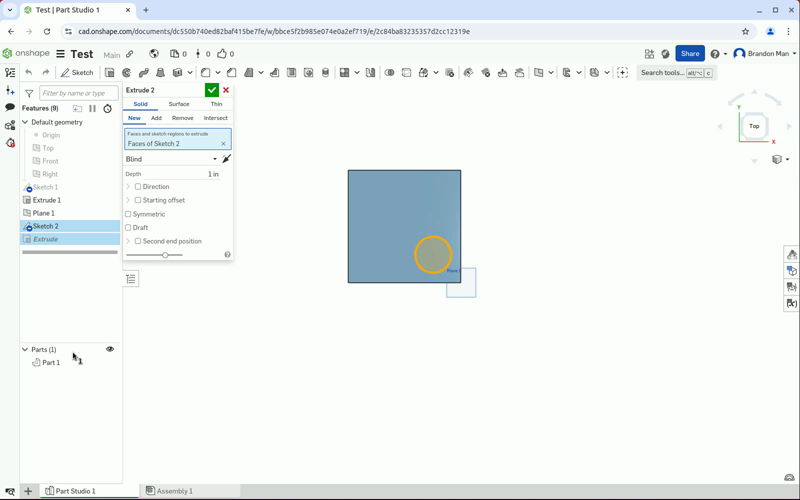
mouse_move(143, 106)
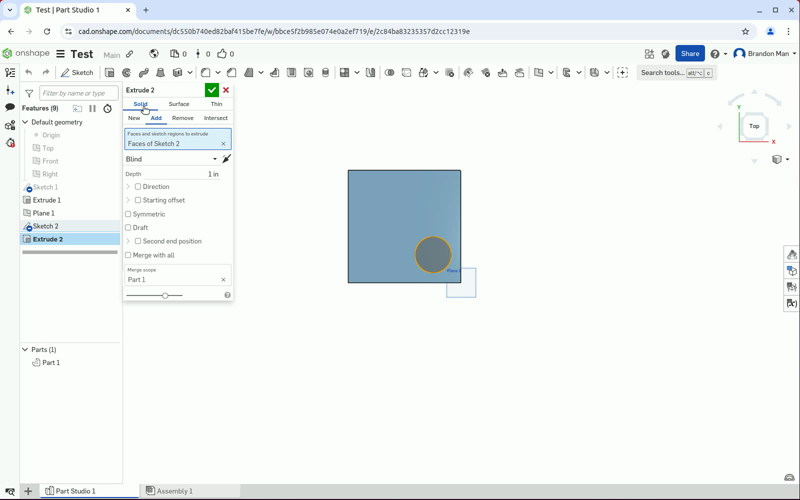
click(143, 106)
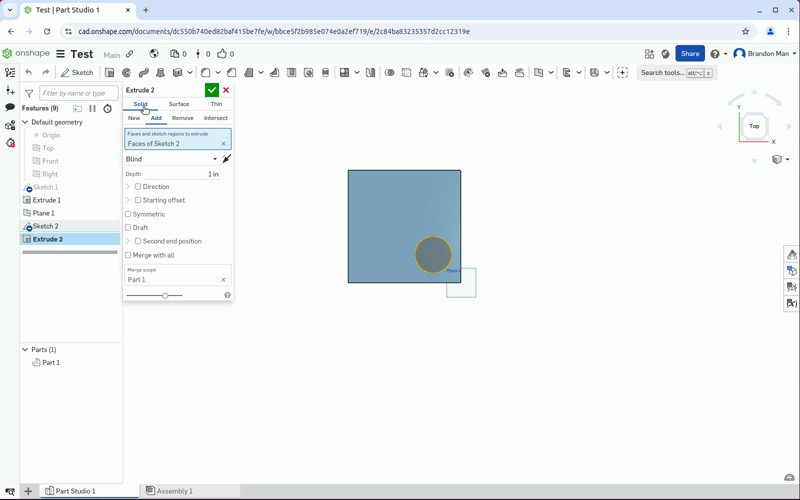
mouse_move(137, 120)
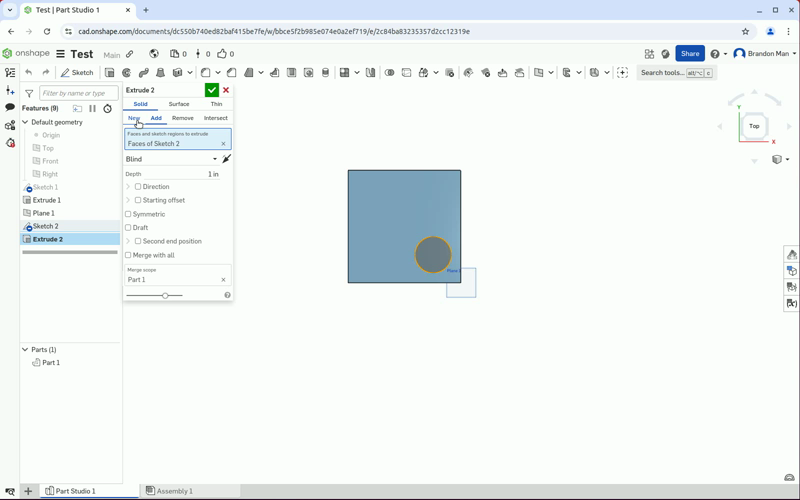
click(137, 120)
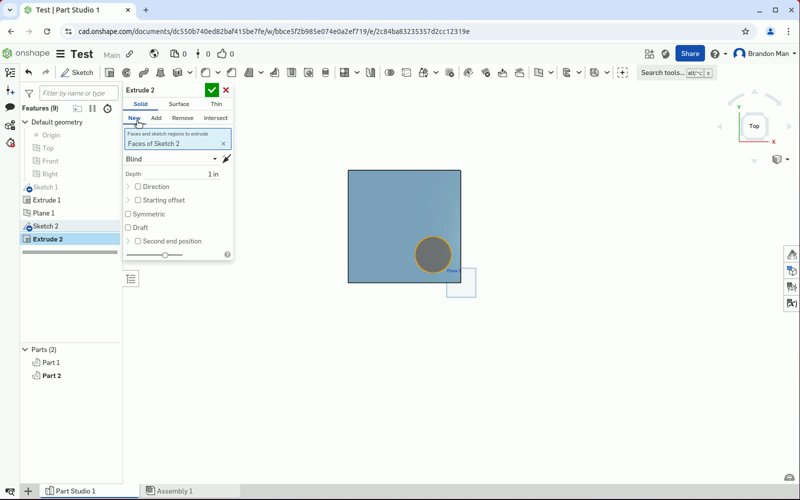
key(tab, 4)
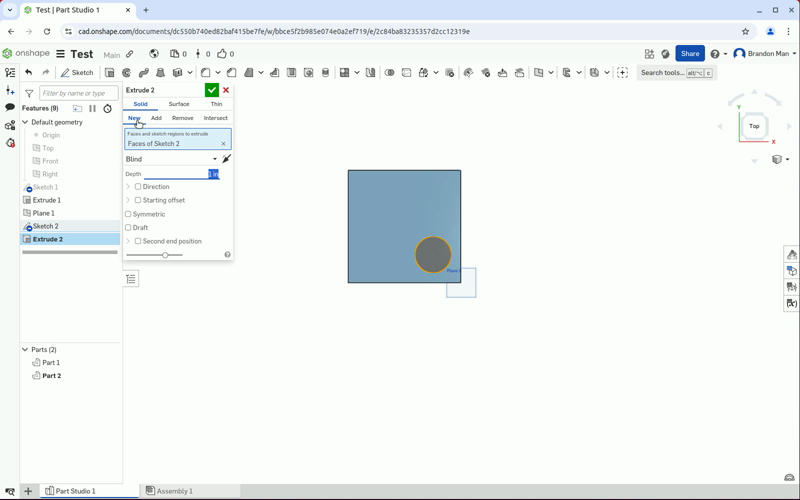
text(2.407)
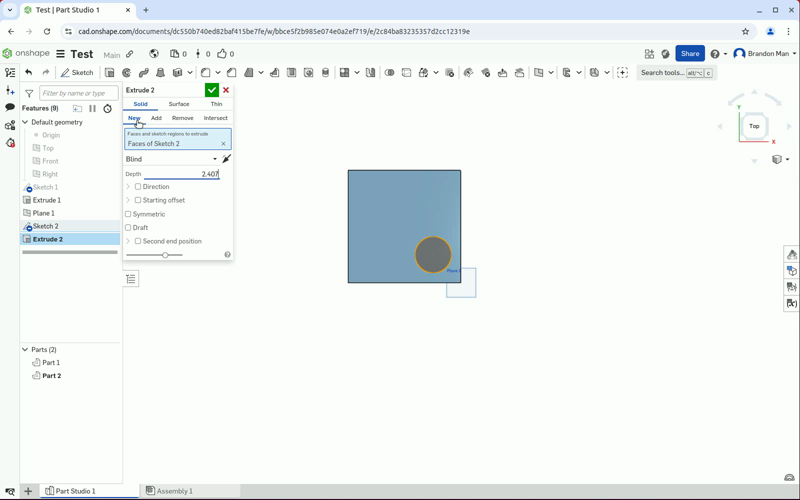
key(enter)
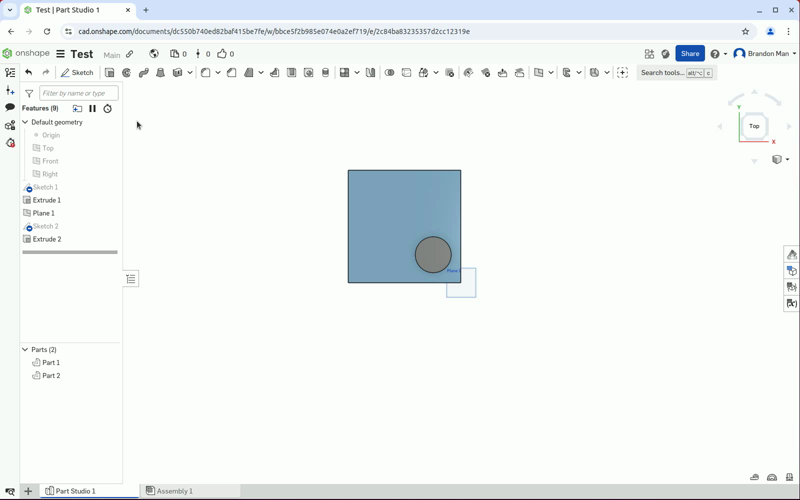
key(shift+h)
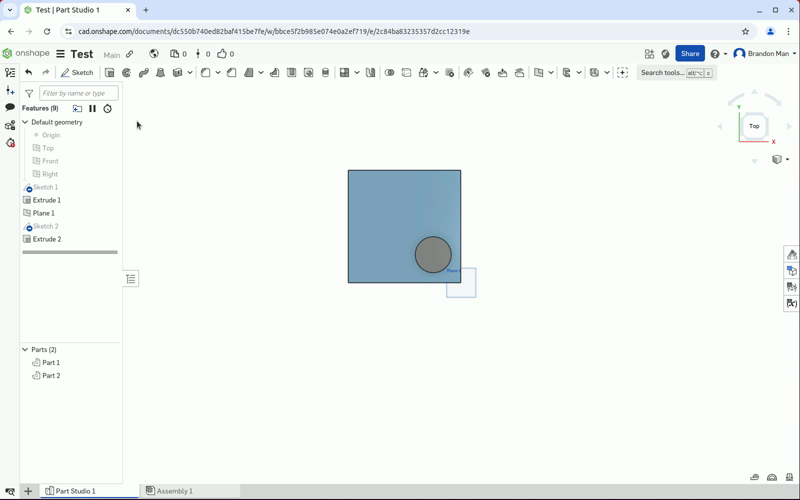
key(shift+h)
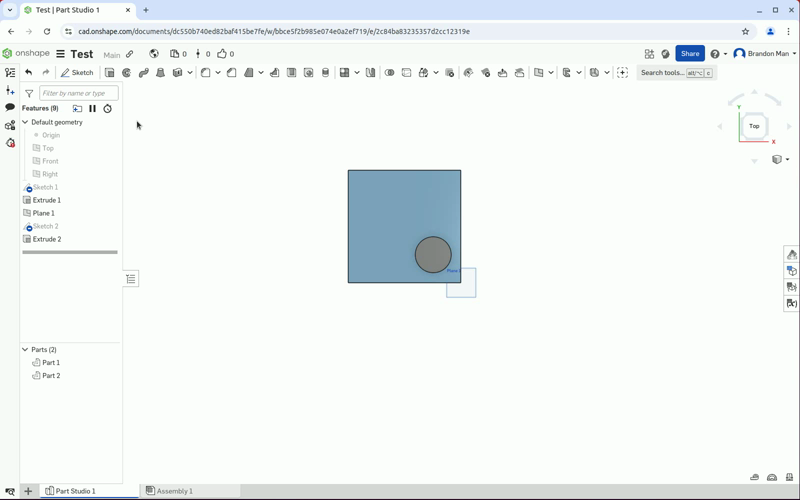
mouse_move(73, 189)
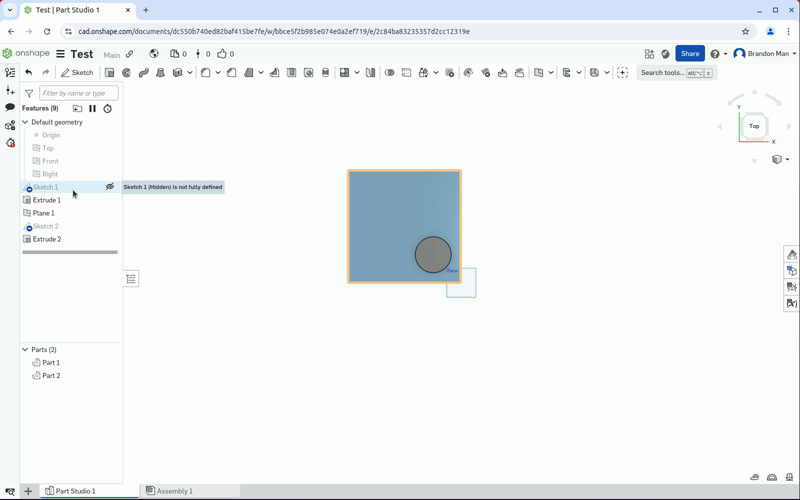
click(73, 189)
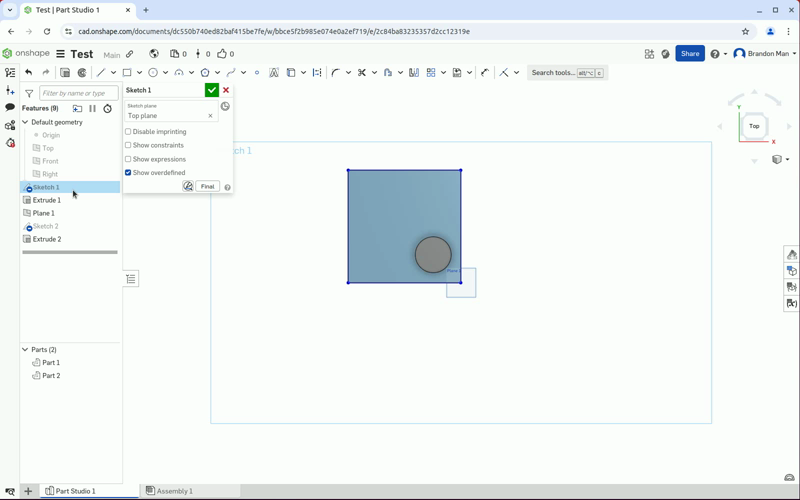
mouse_move(229, 92)
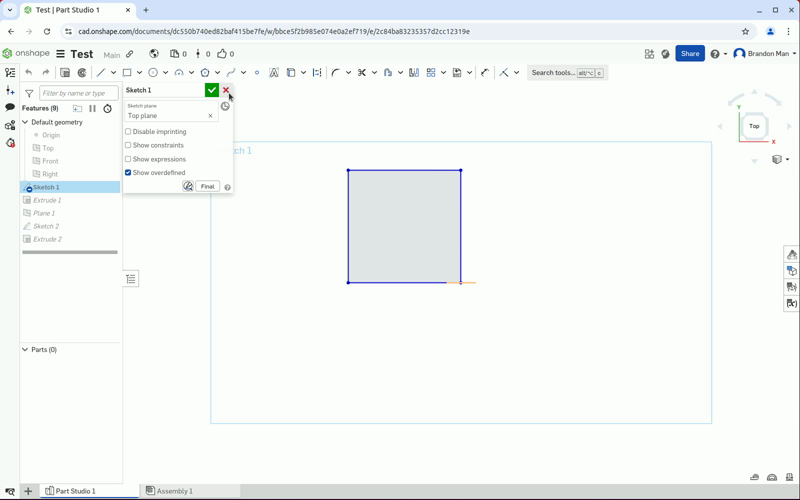
click(229, 92)
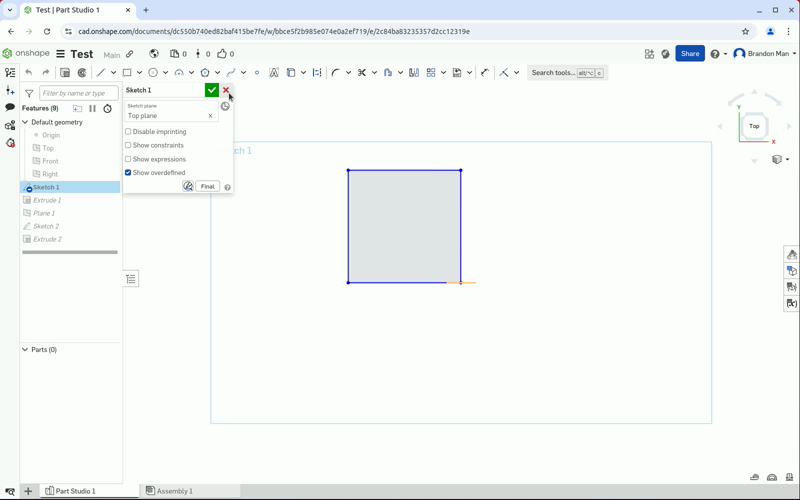
key(shift+s)
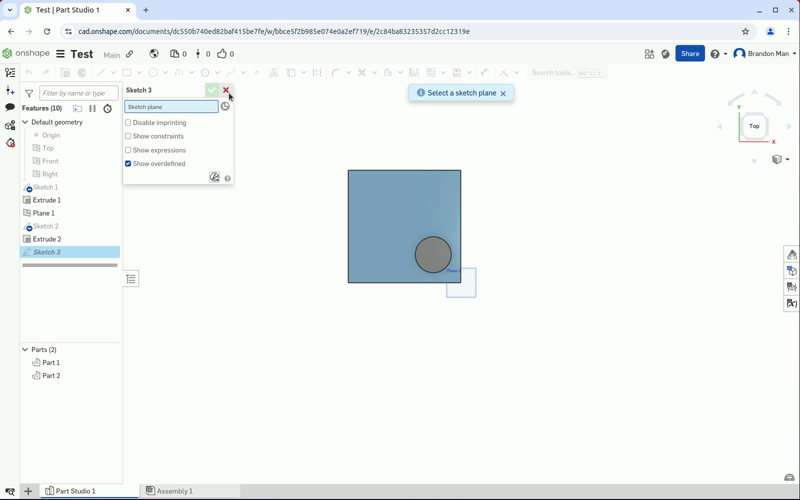
mouse_move(73, 215)
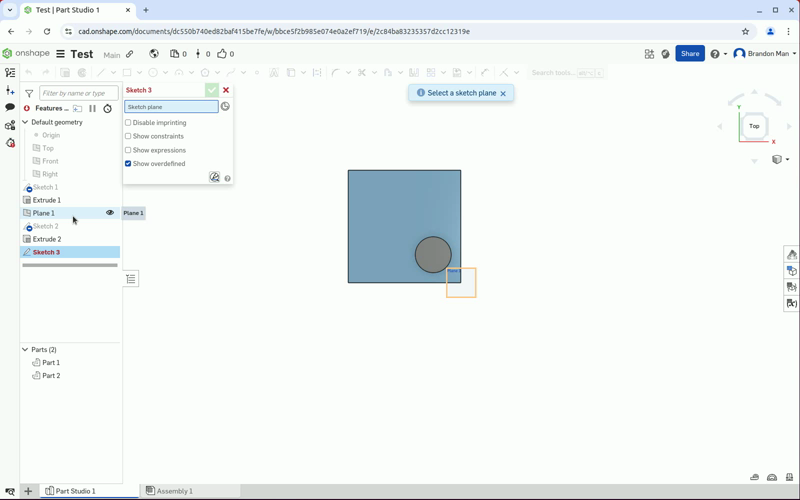
click(73, 215)
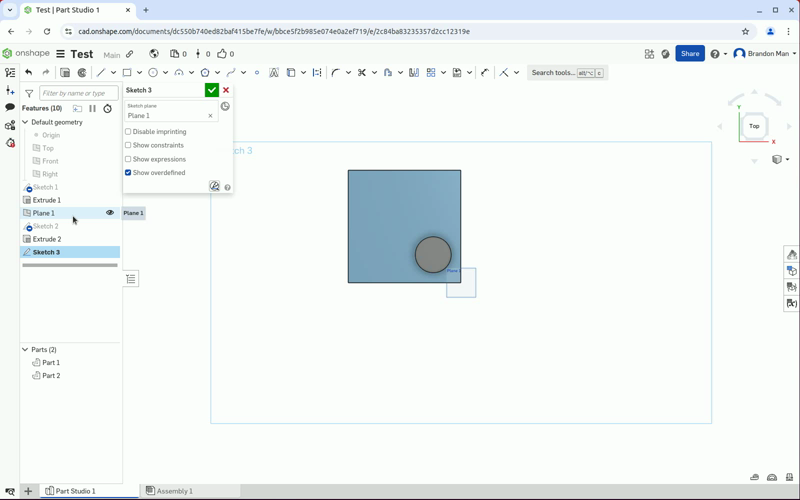
mouse_move(73, 352)
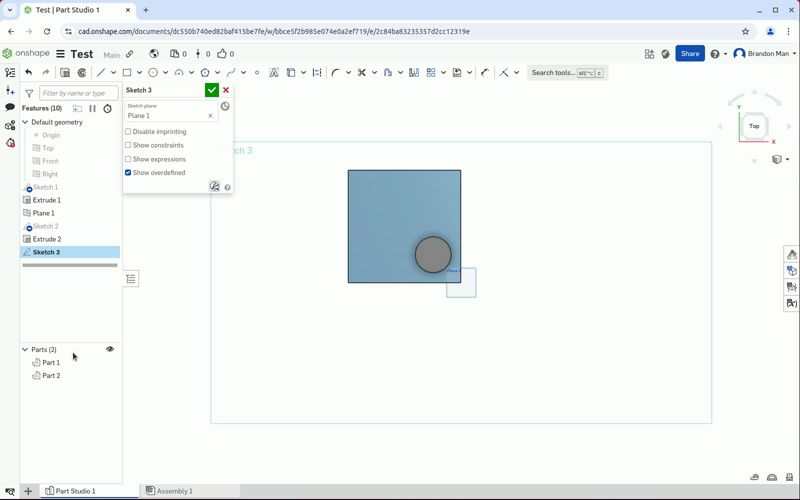
key(y)
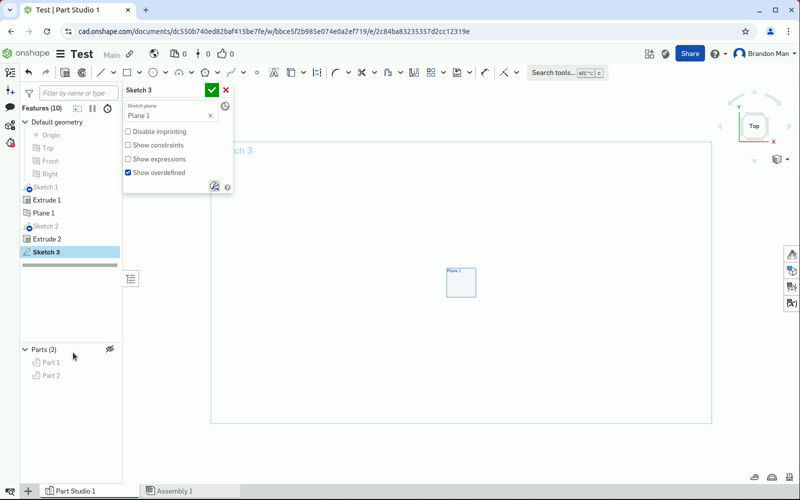
key(c)
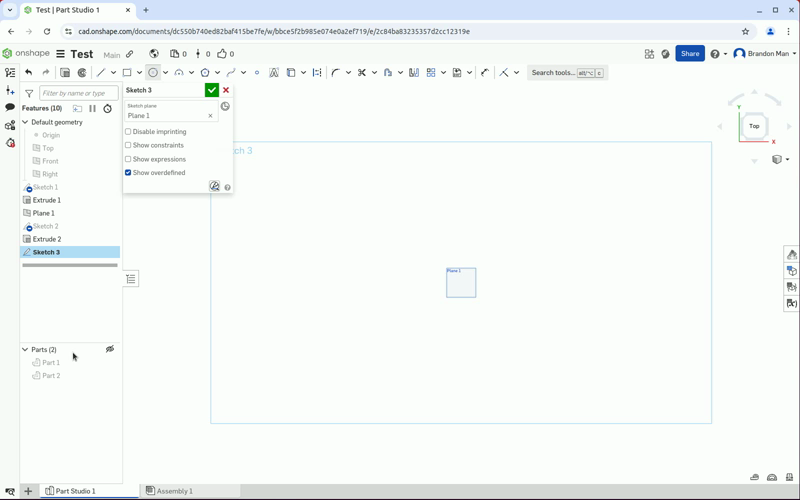
key_down(shift)
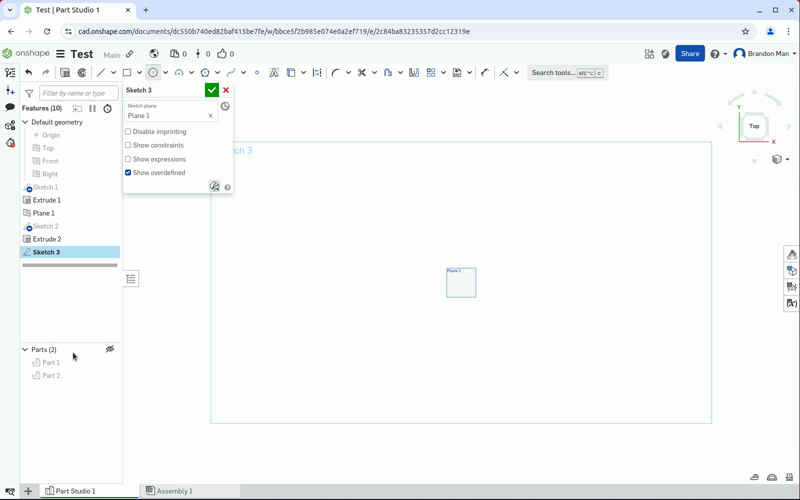
mouse_move(433, 198)
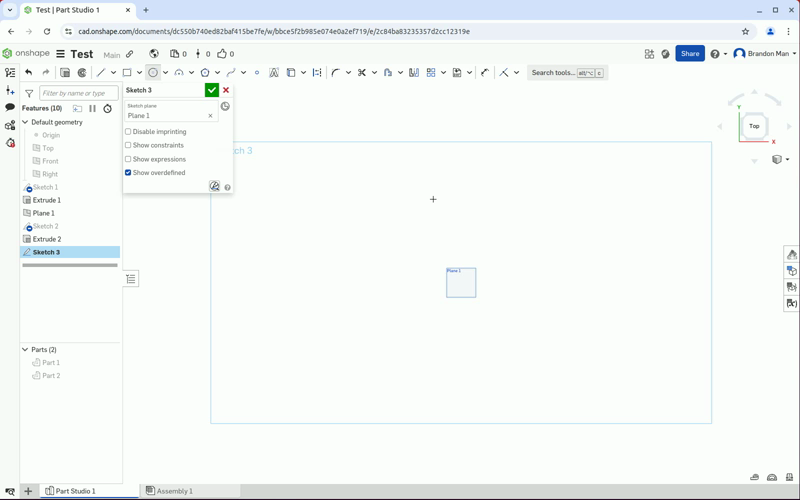
click(433, 198)
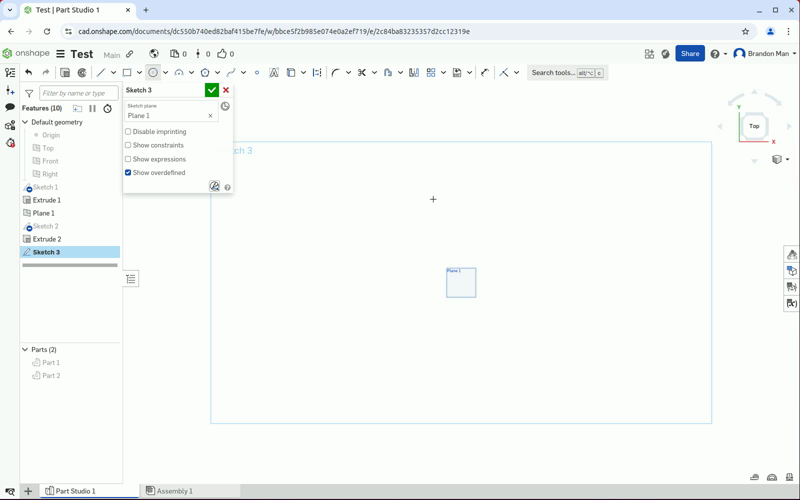
key_up(shift)
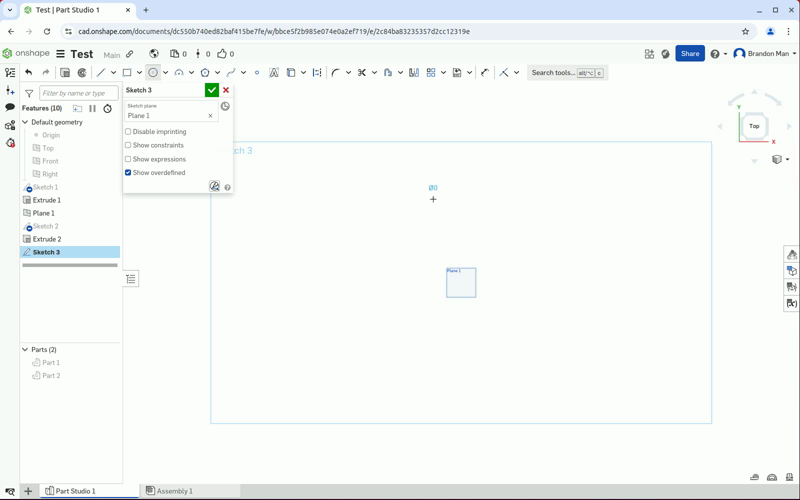
mouse_move(451, 198)
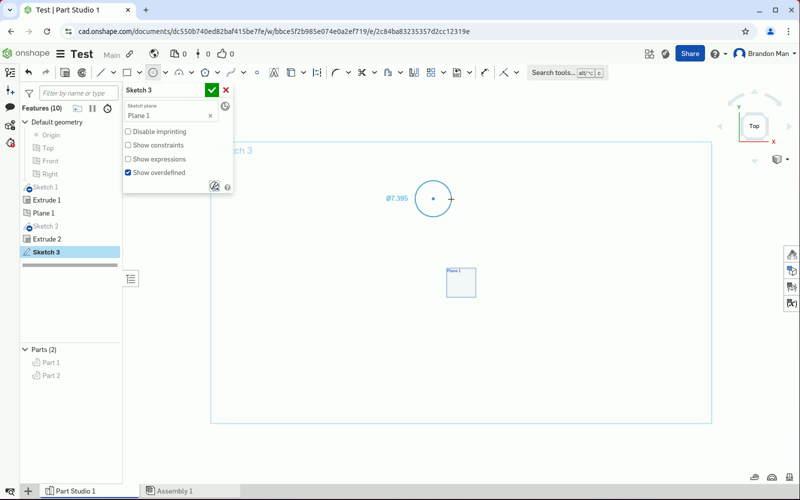
click(451, 198)
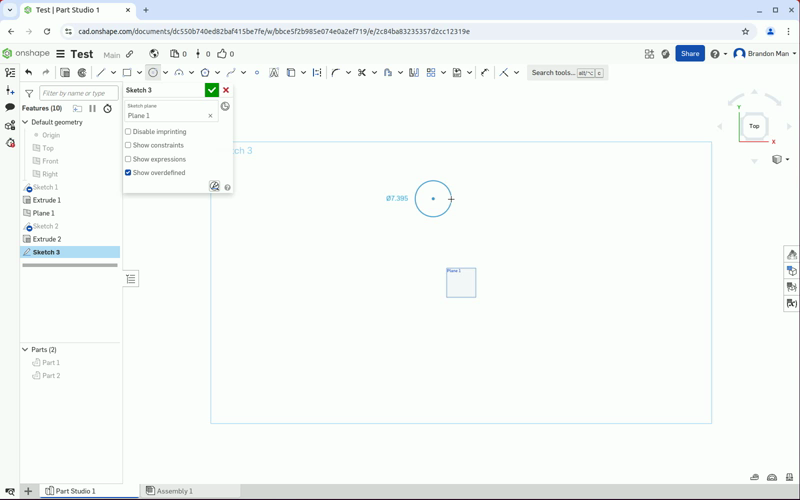
key(esc)
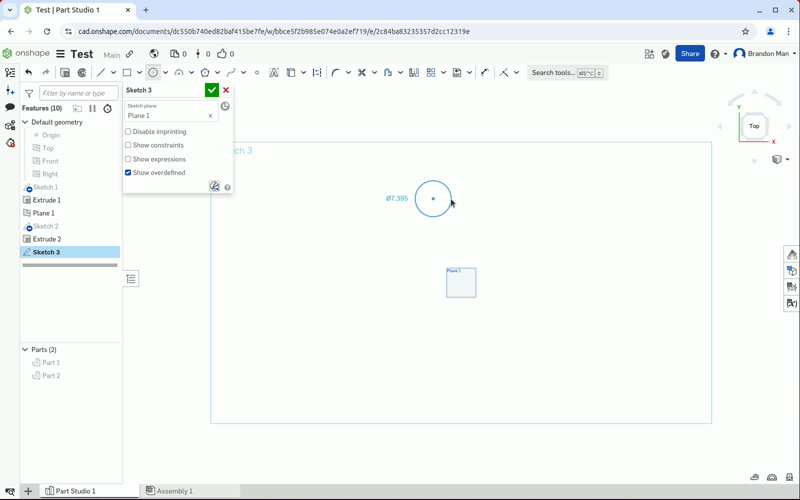
mouse_move(418, 200)
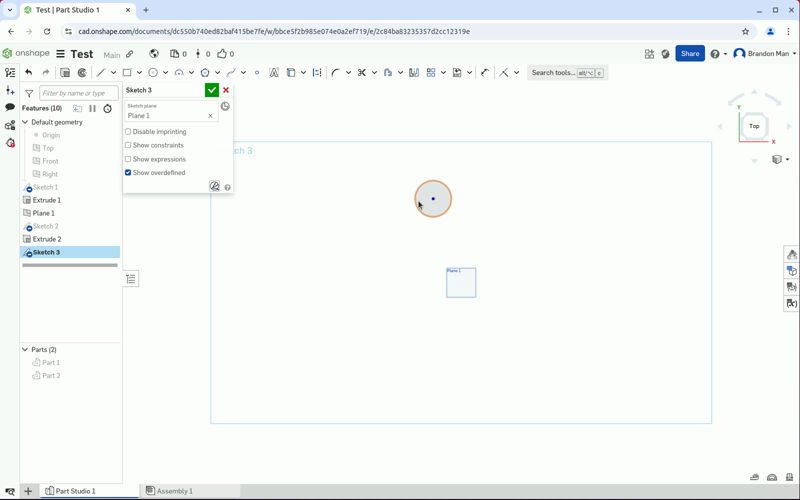
scroll(6)
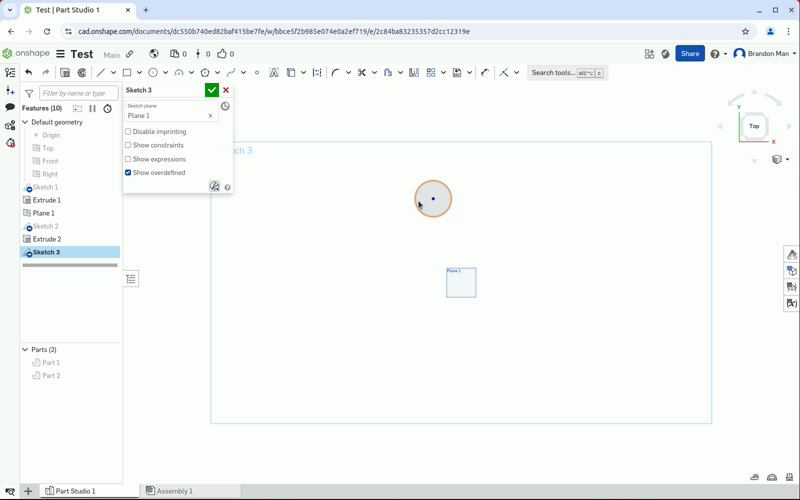
scroll(6)
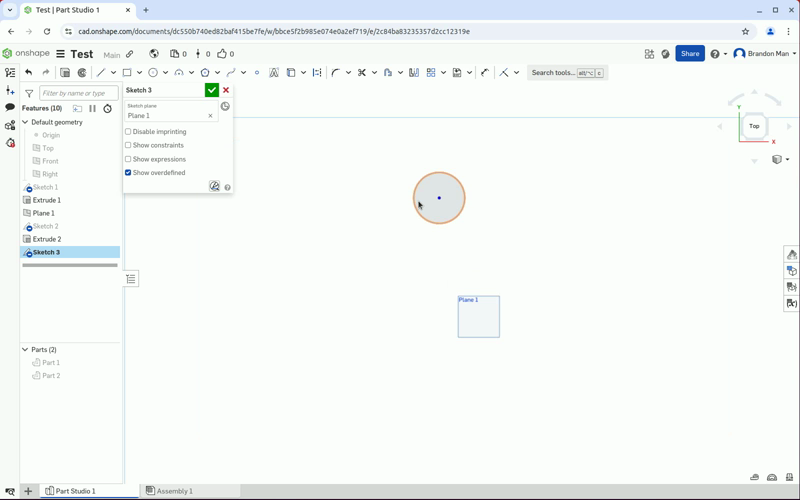
scroll(6)
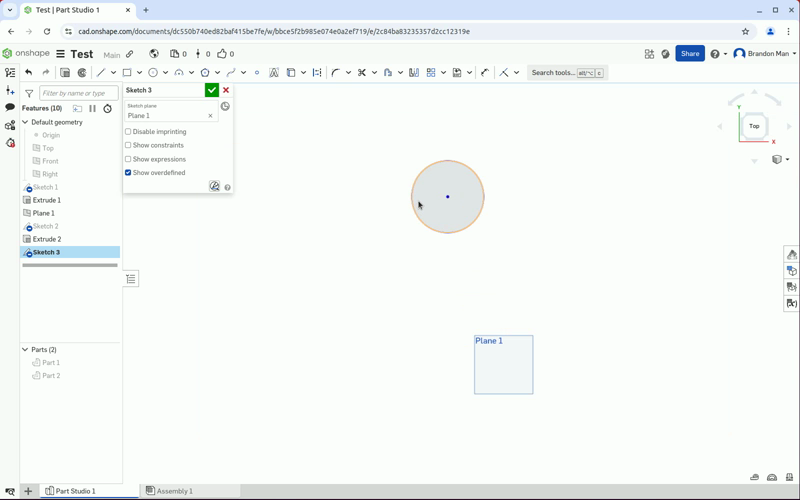
scroll(6)
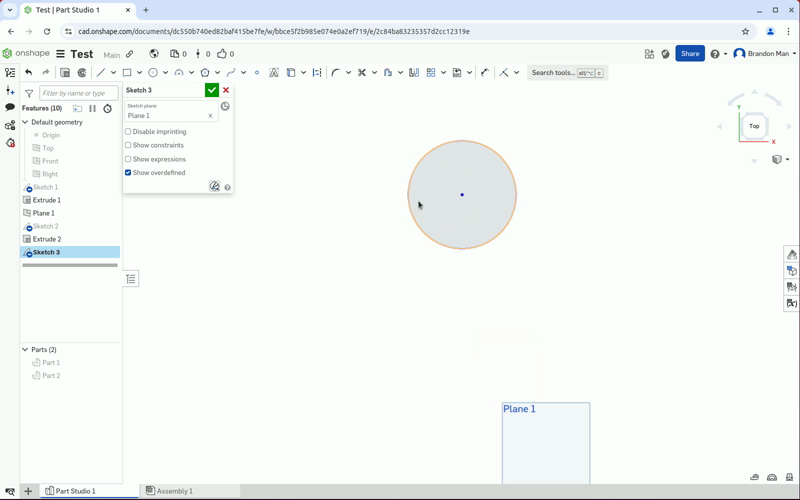
scroll(6)
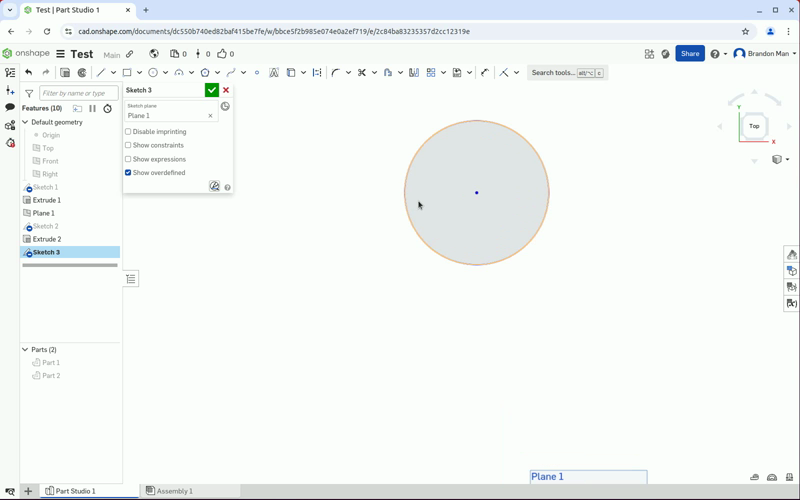
scroll(6)
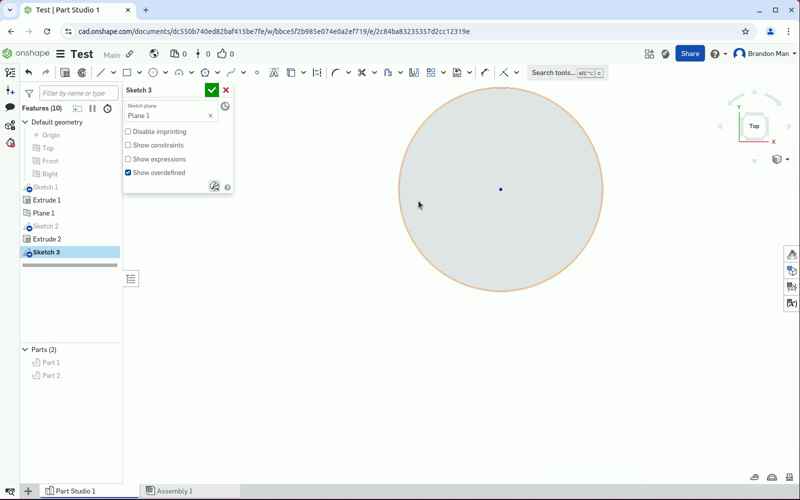
scroll(6)
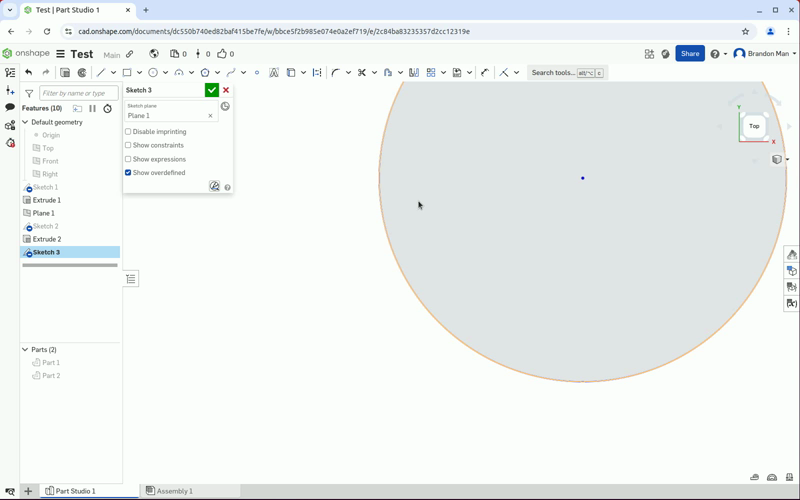
click(418, 200)
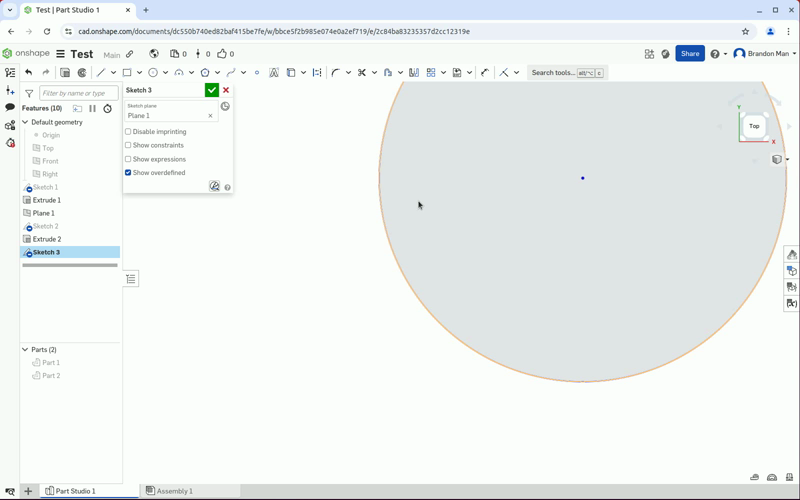
scroll(-6)
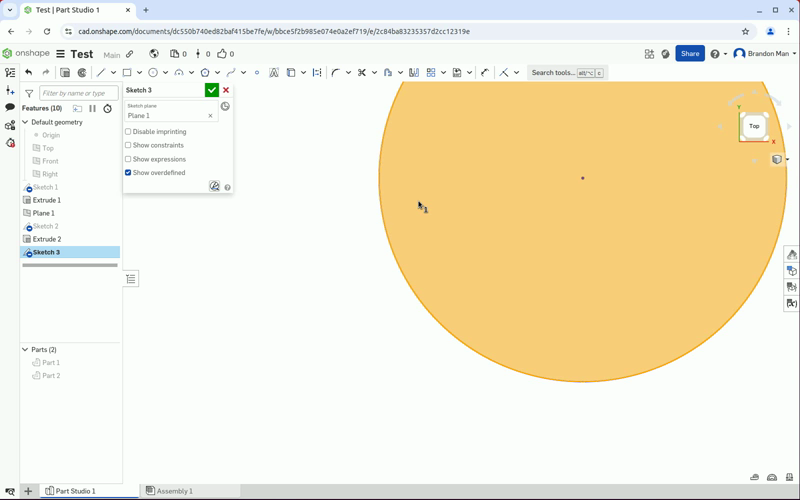
scroll(-6)
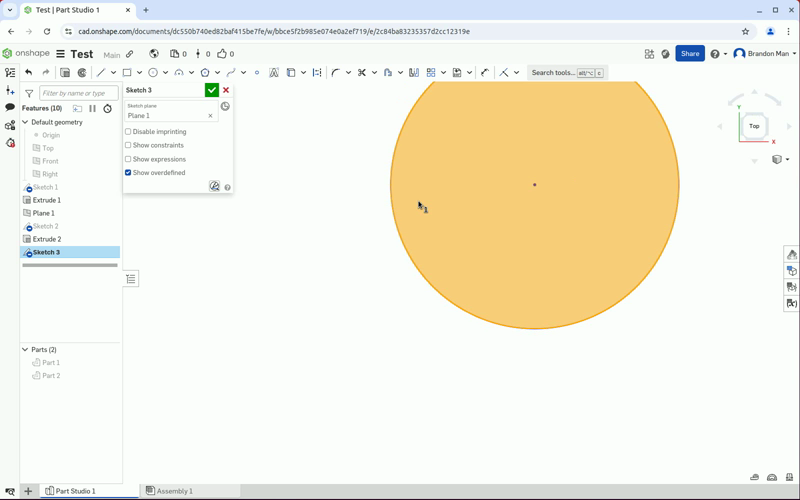
scroll(-6)
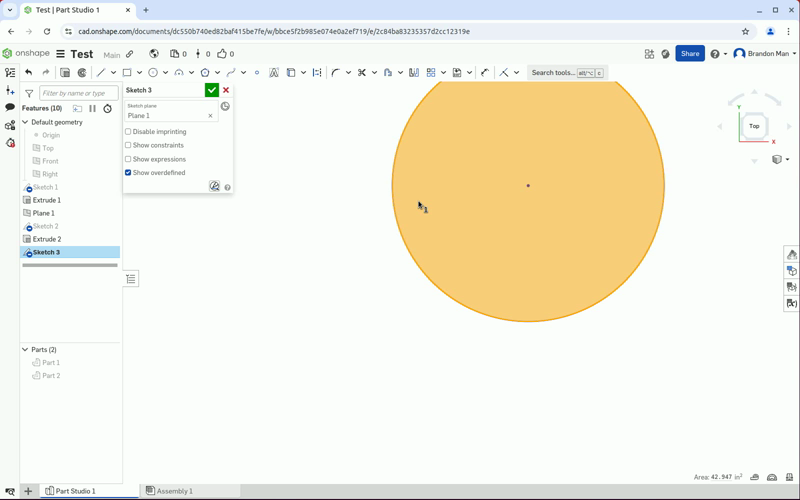
scroll(-6)
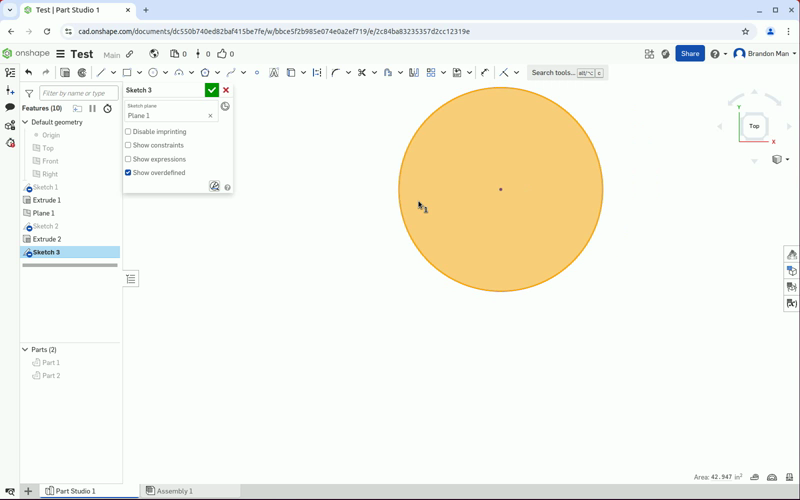
scroll(-6)
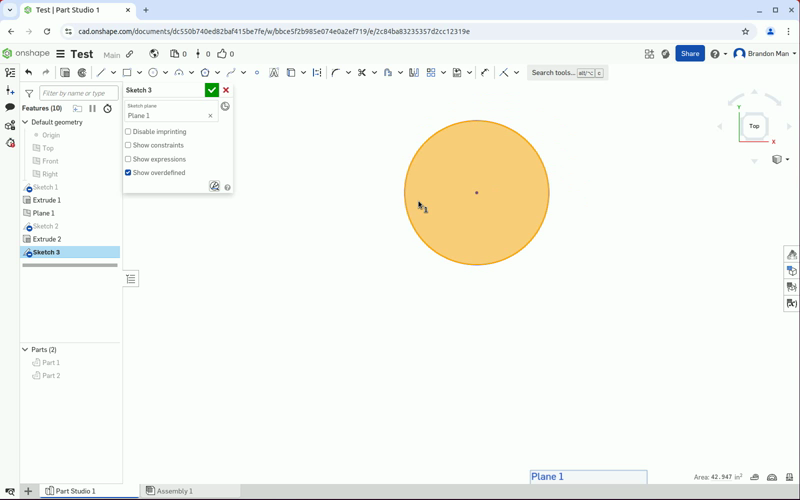
scroll(-6)
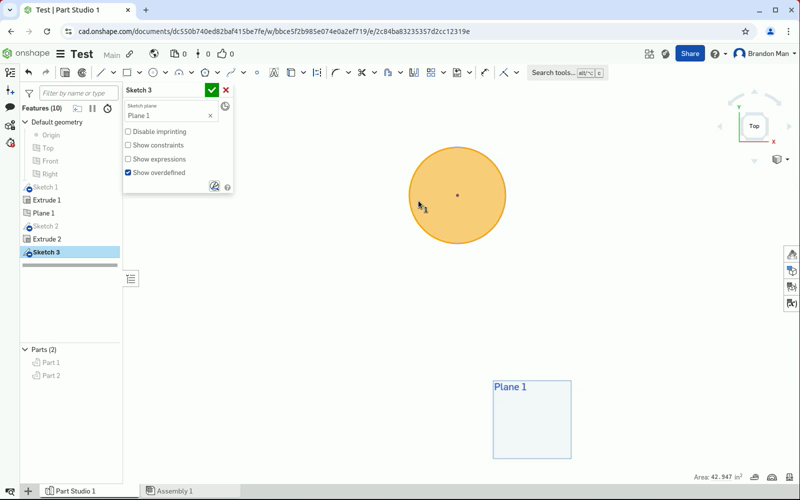
scroll(-6)
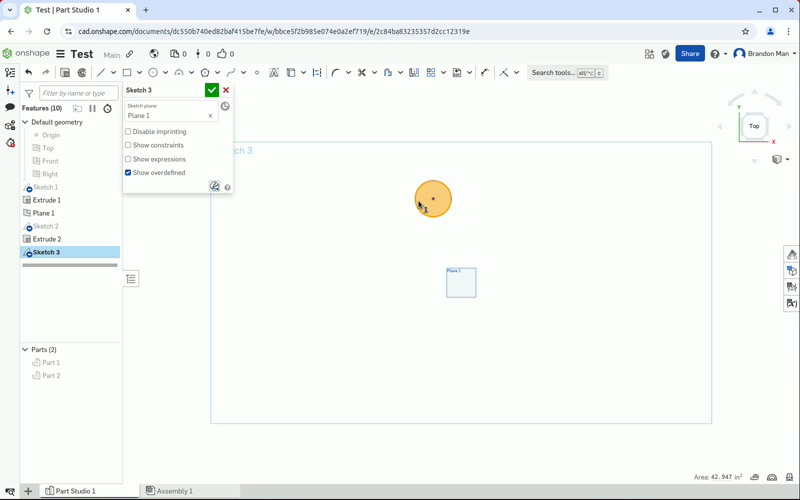
mouse_move(73, 352)
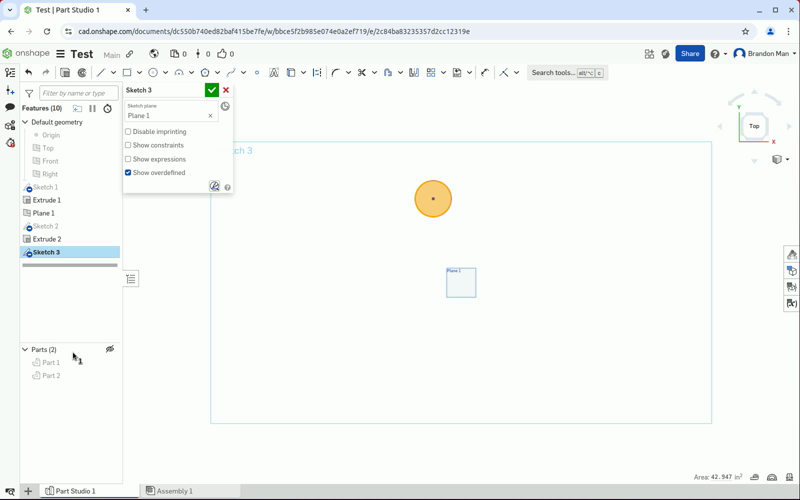
key(shift+y)
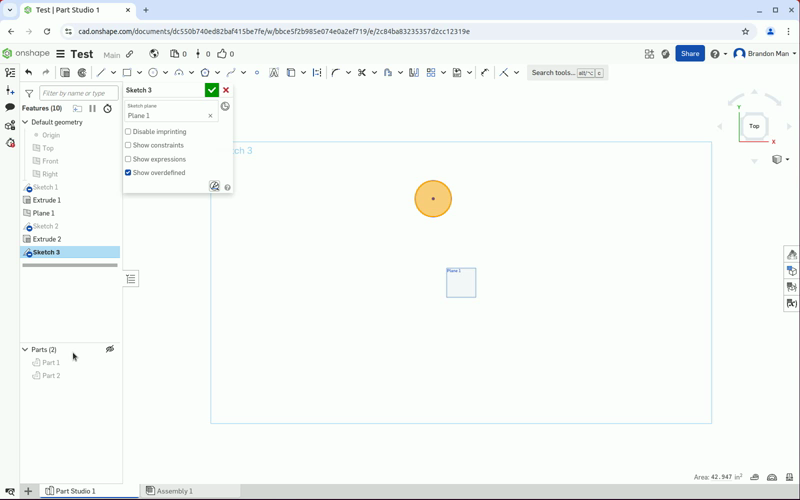
key(shift+e)
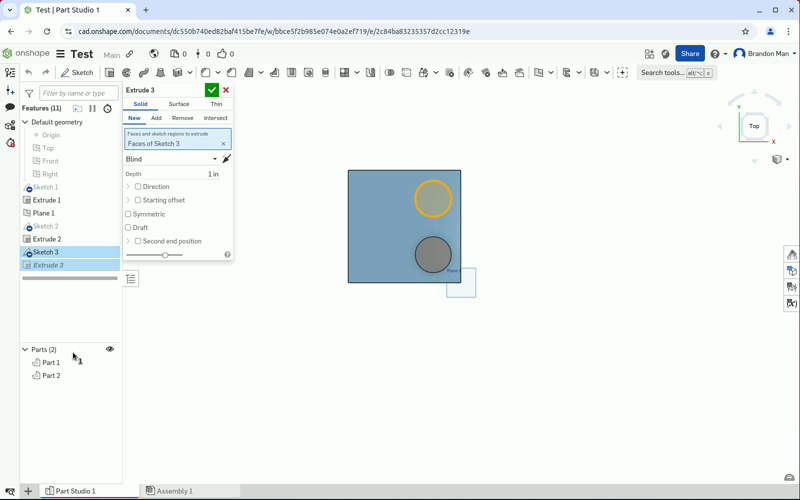
mouse_move(143, 106)
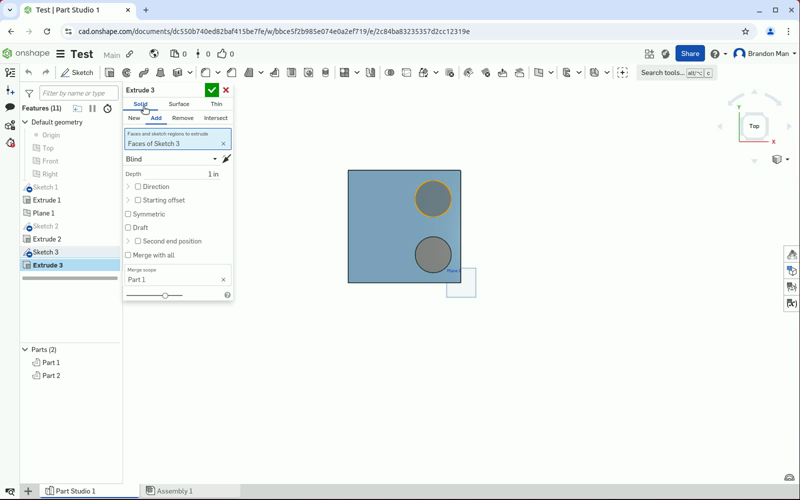
click(143, 106)
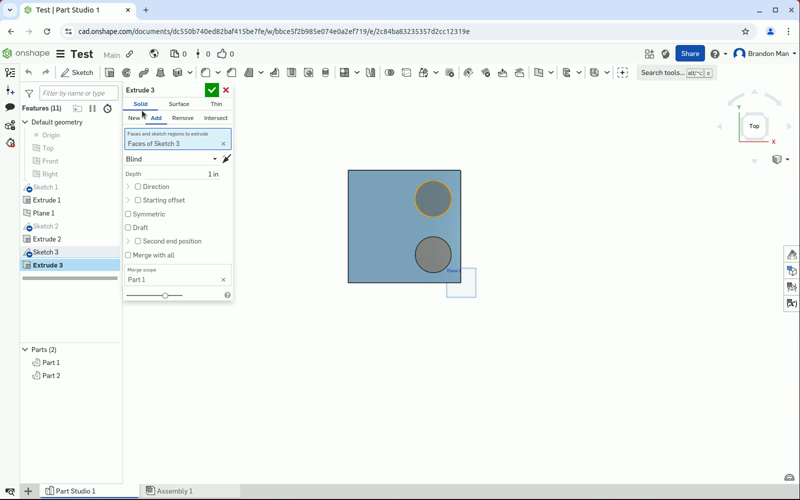
mouse_move(137, 120)
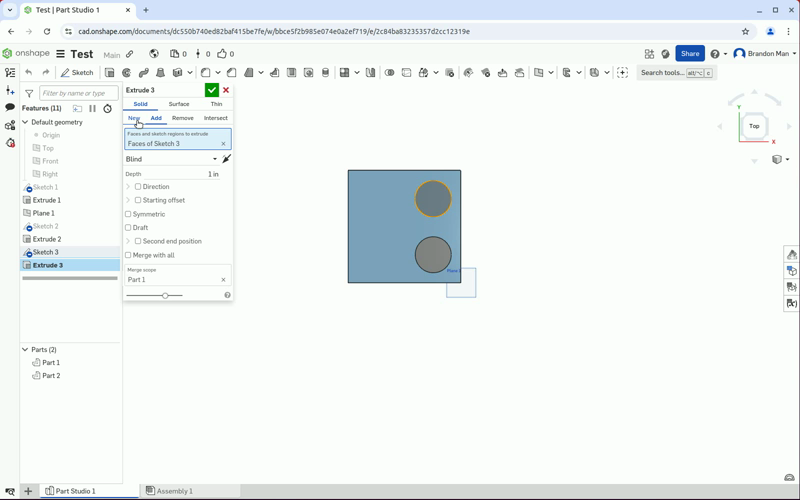
click(137, 120)
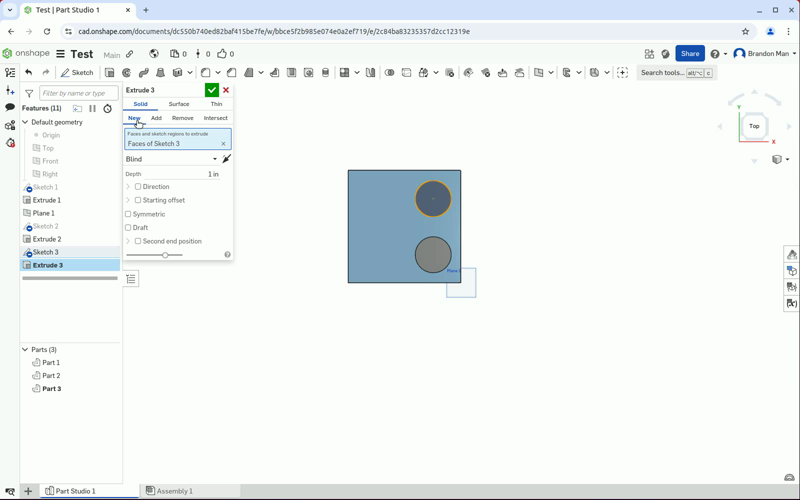
key(tab, 4)
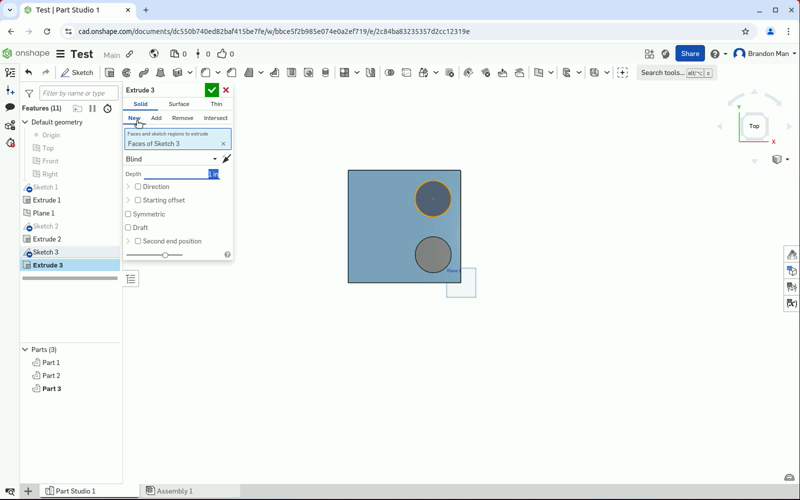
text(2.407)
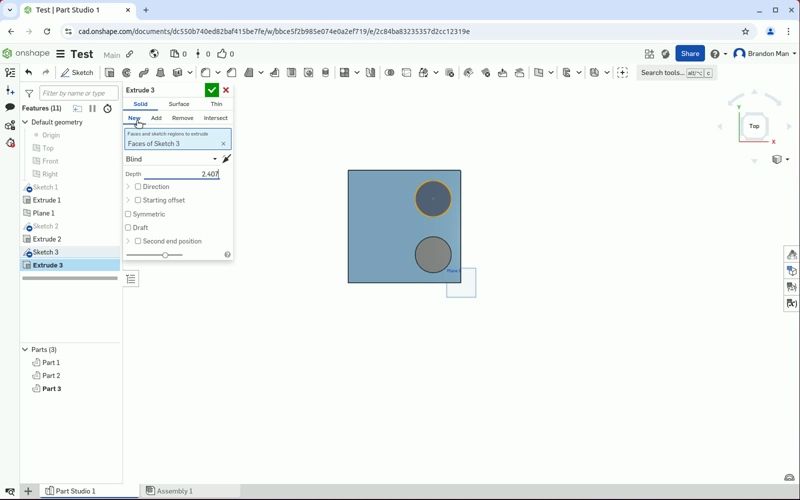
key(enter)
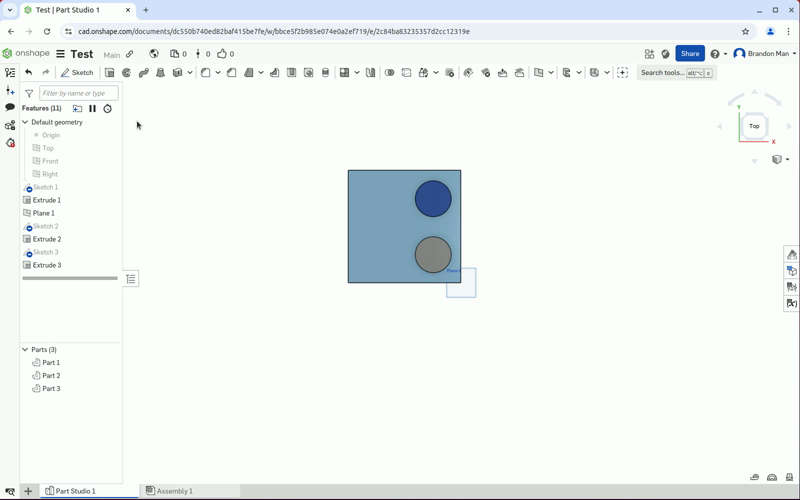
key(shift+h)
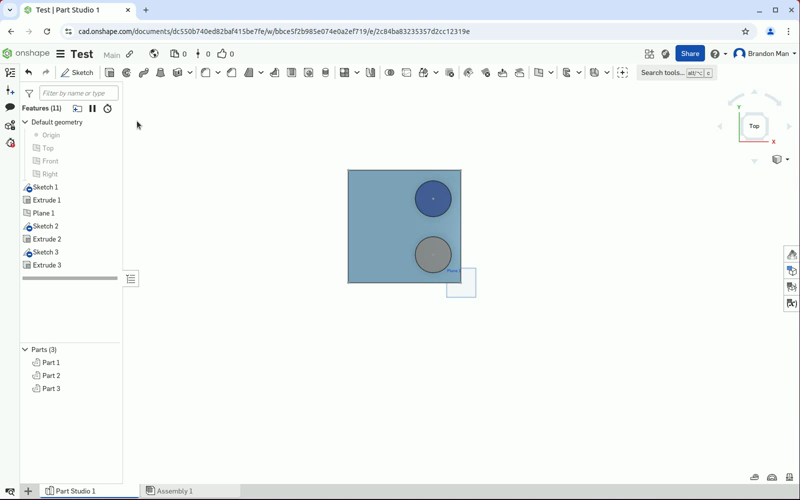
key(shift+h)
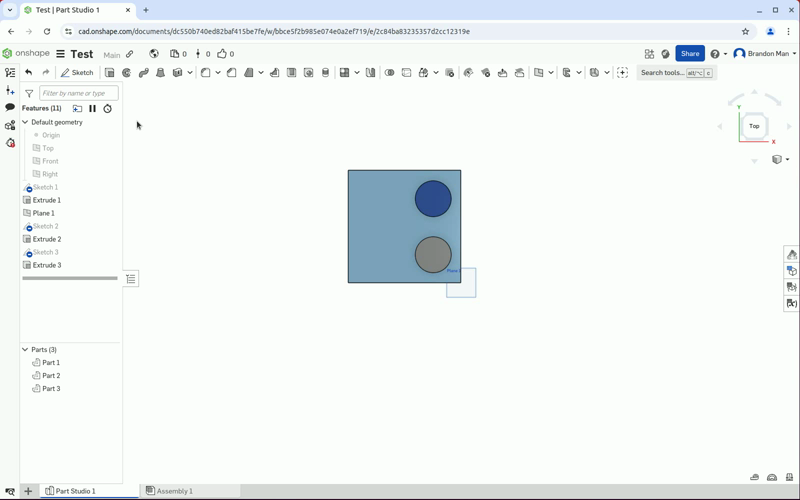
mouse_move(73, 189)
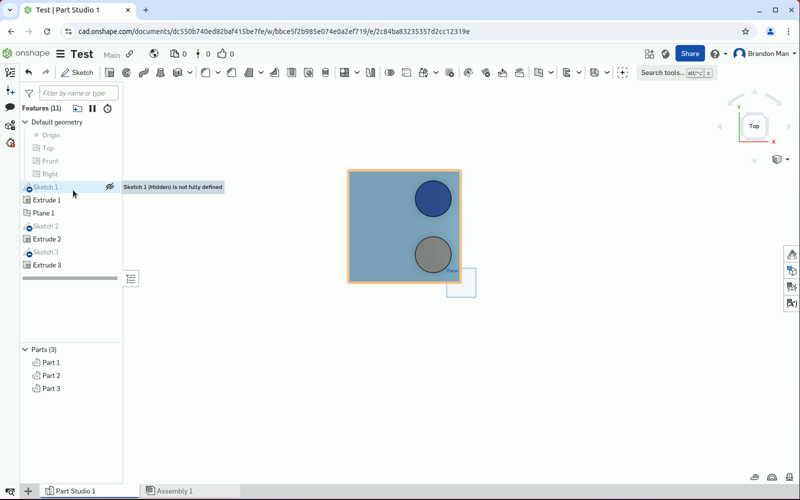
click(73, 189)
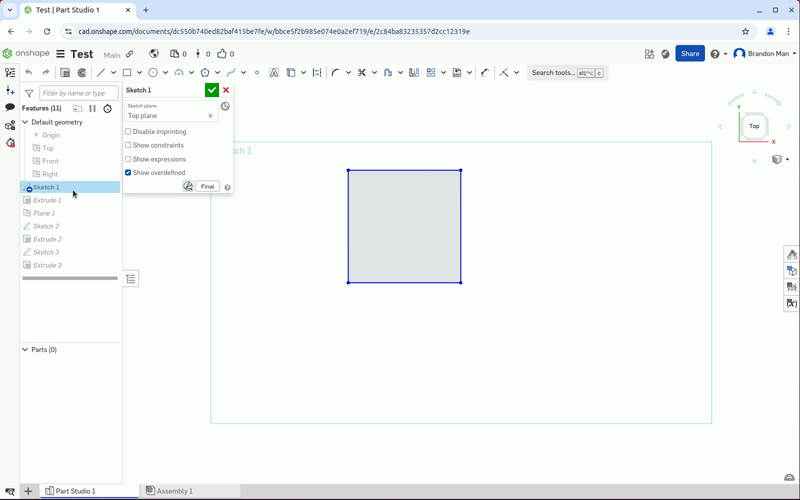
mouse_move(229, 92)
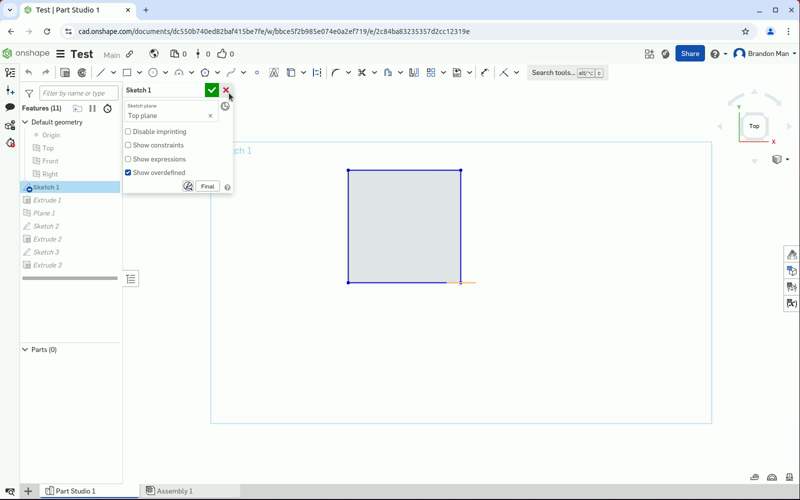
click(229, 92)
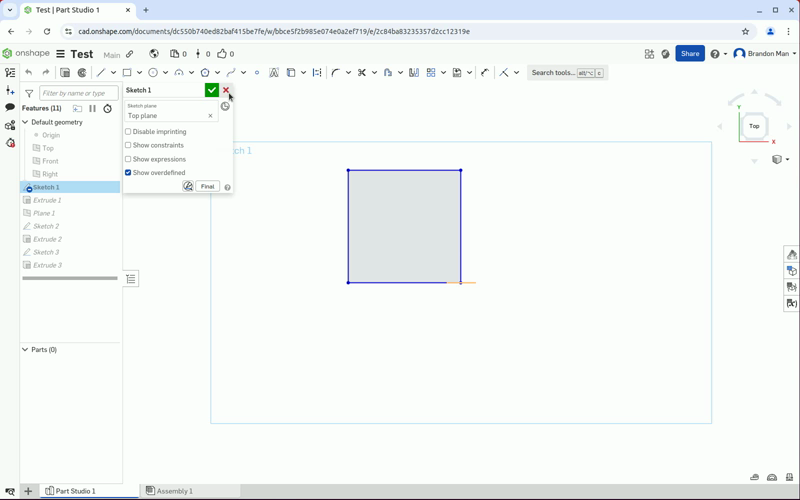
key(shift+s)
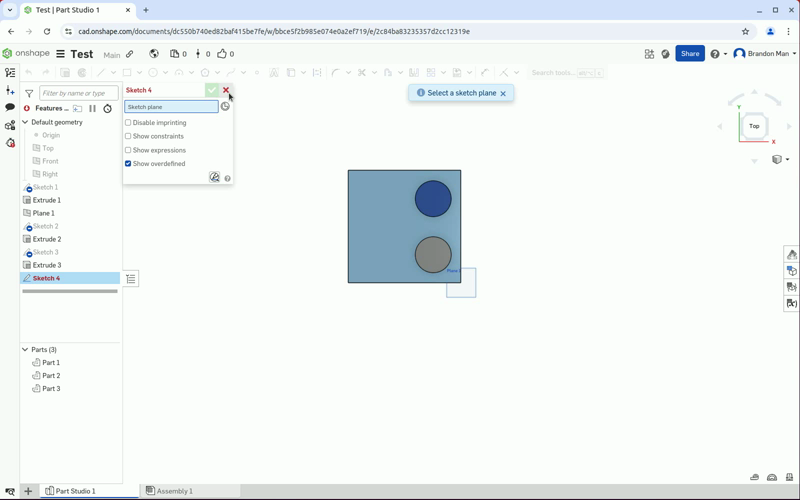
mouse_move(73, 215)
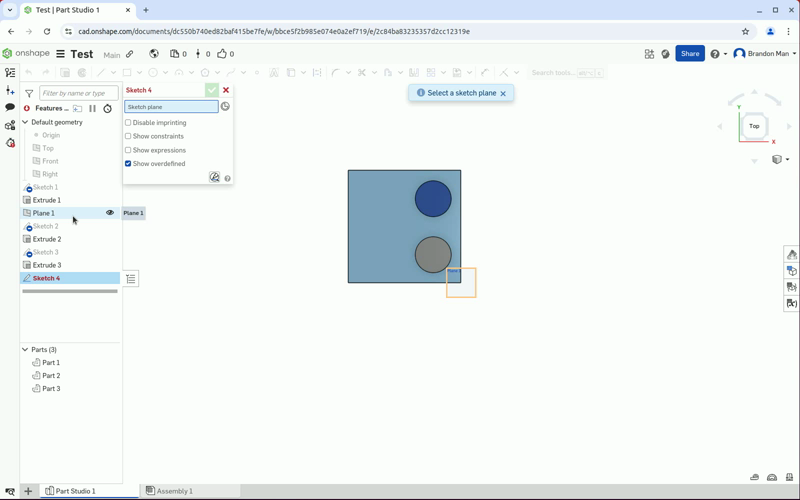
click(73, 215)
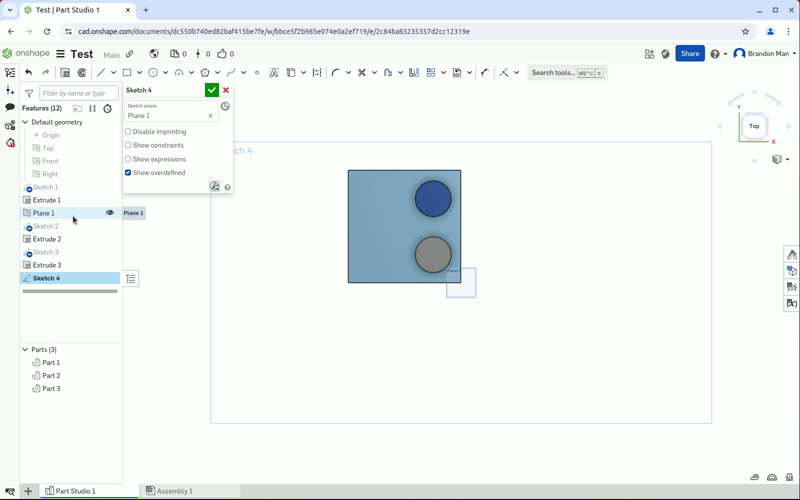
mouse_move(73, 352)
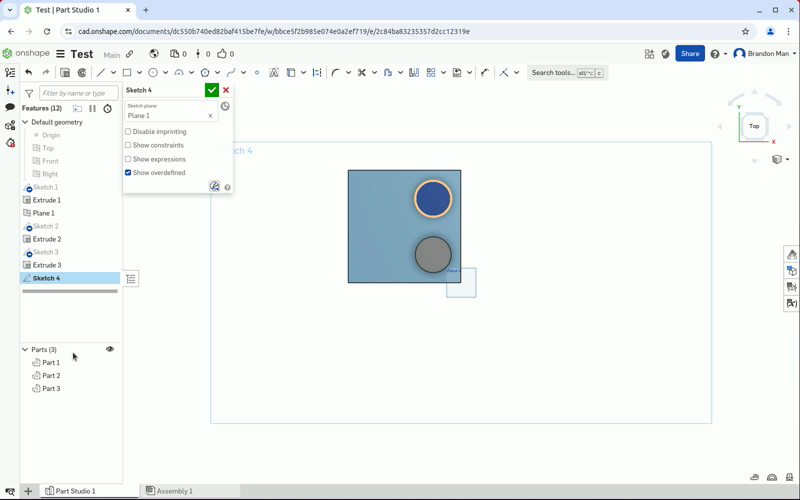
key(y)
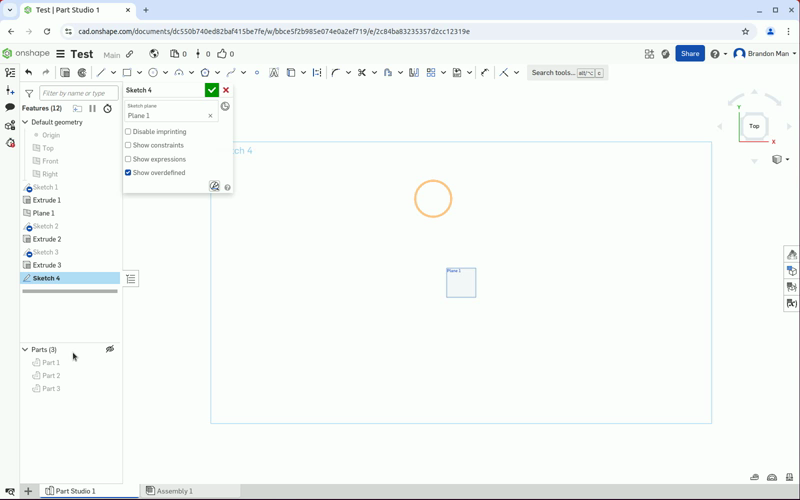
key(c)
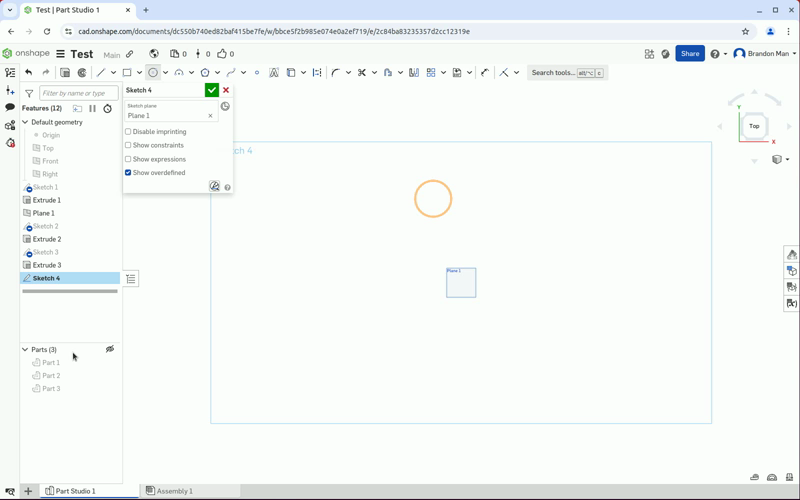
key_down(shift)
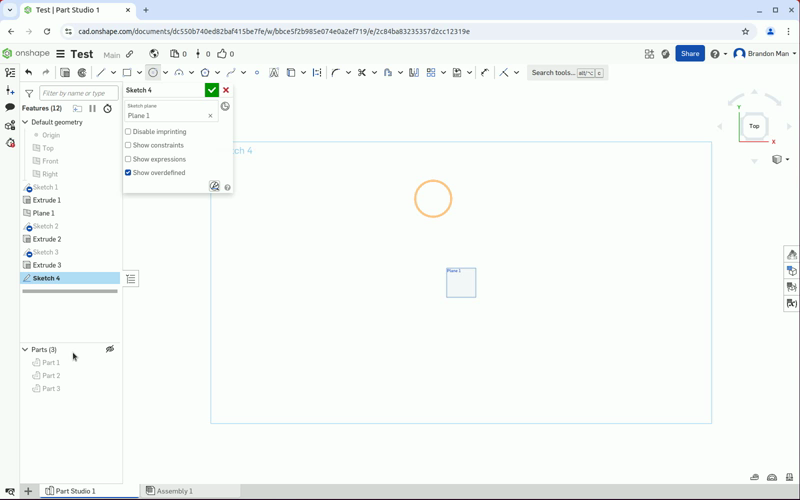
mouse_move(377, 198)
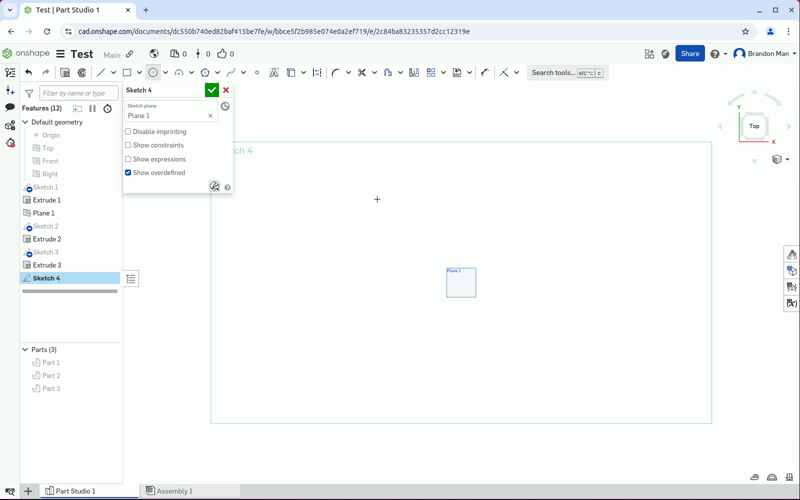
click(377, 198)
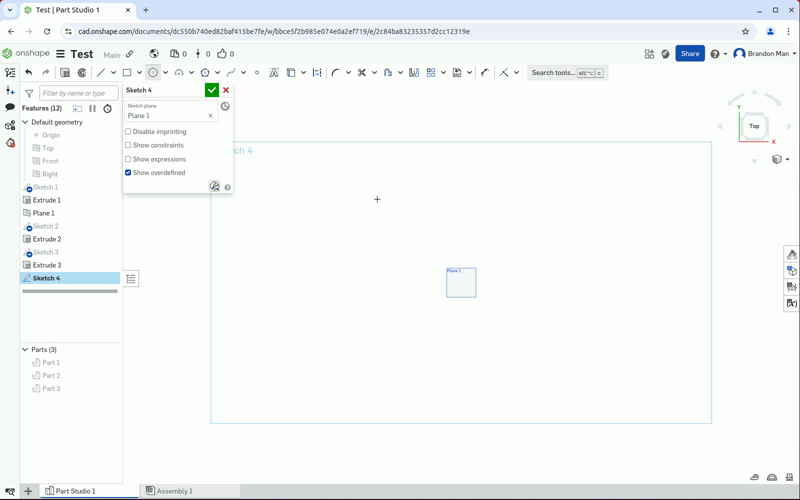
key_up(shift)
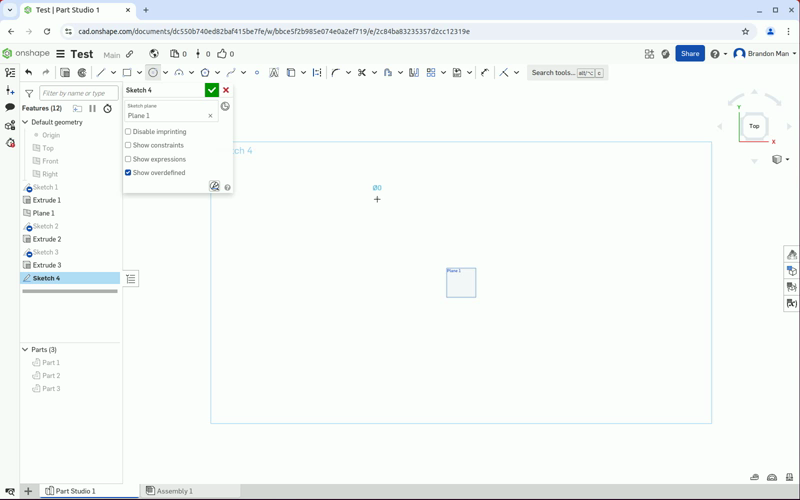
mouse_move(395, 198)
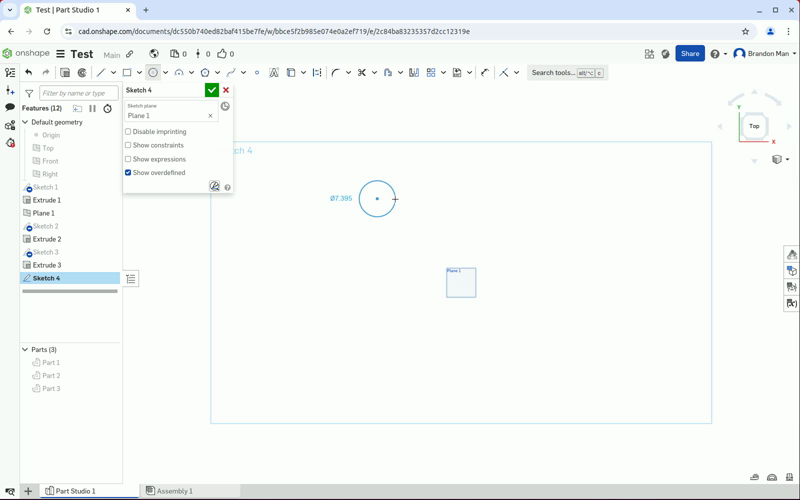
click(395, 198)
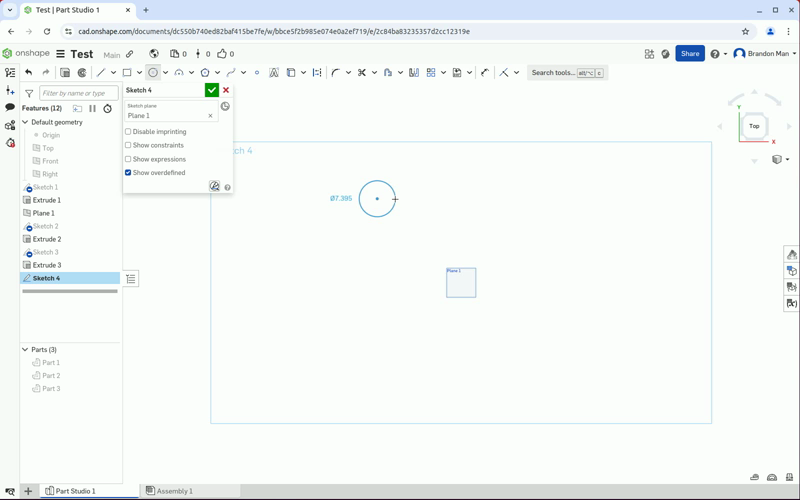
key(esc)
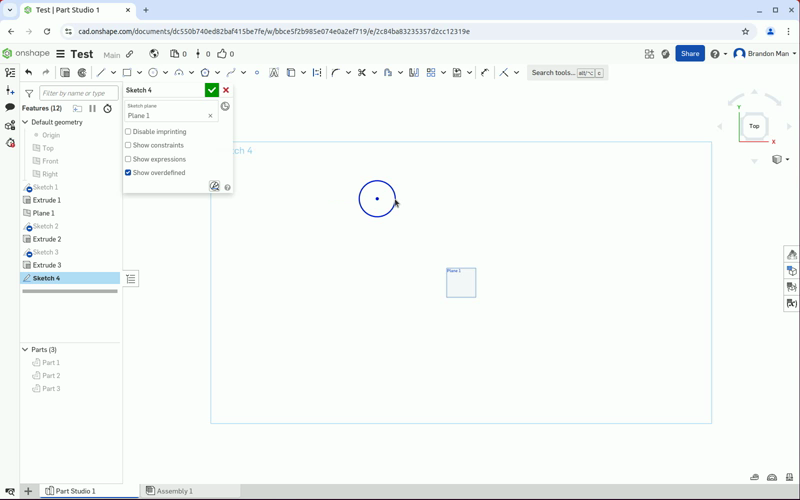
mouse_move(391, 192)
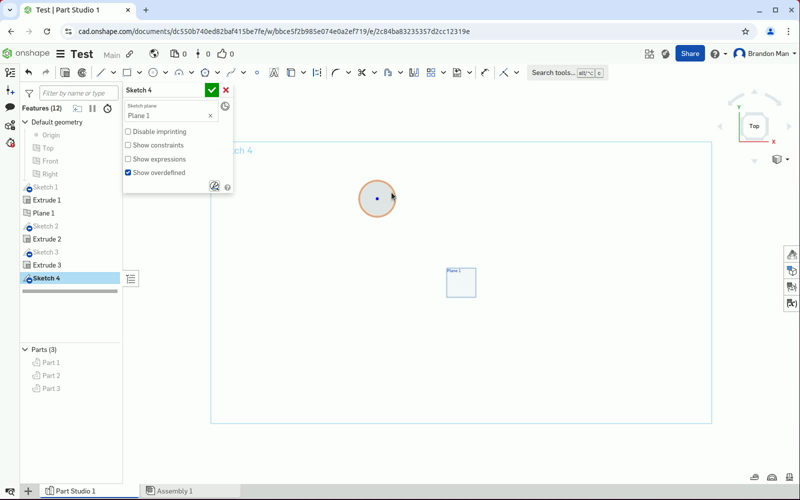
scroll(6)
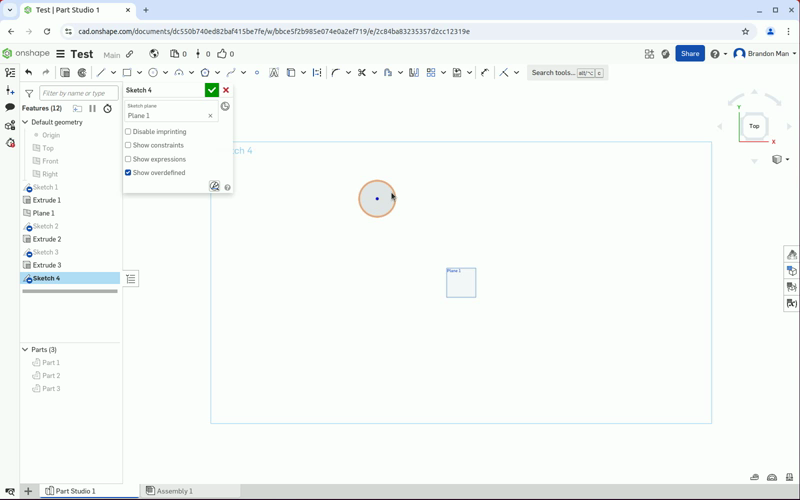
scroll(6)
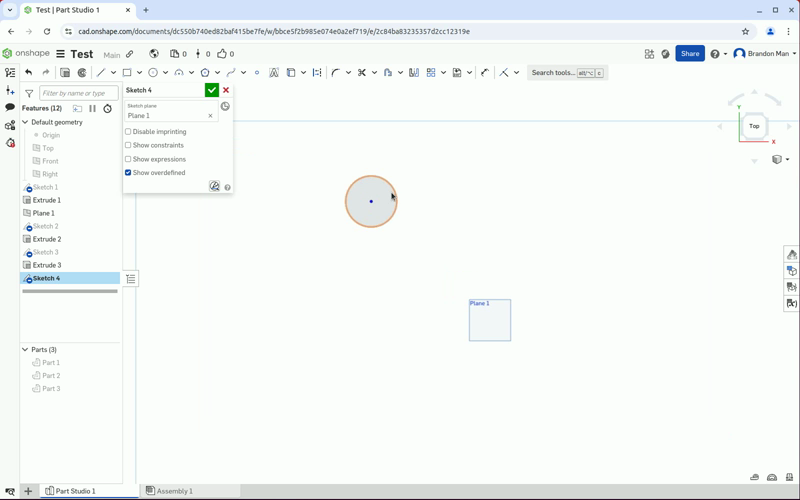
scroll(6)
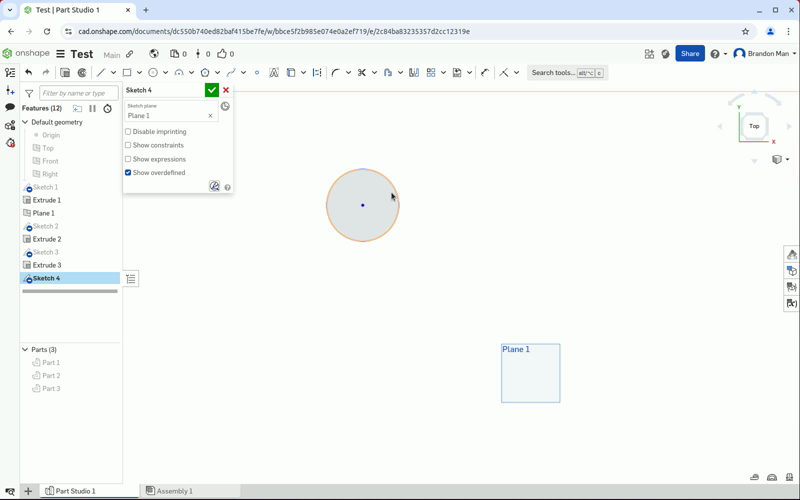
scroll(6)
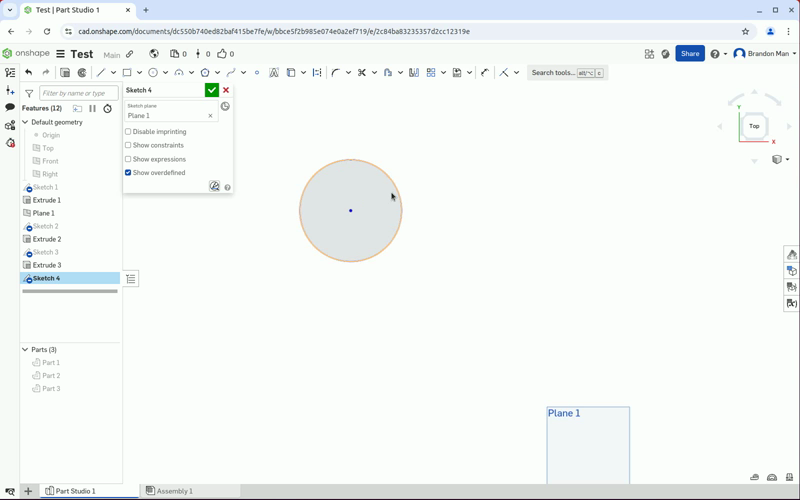
scroll(6)
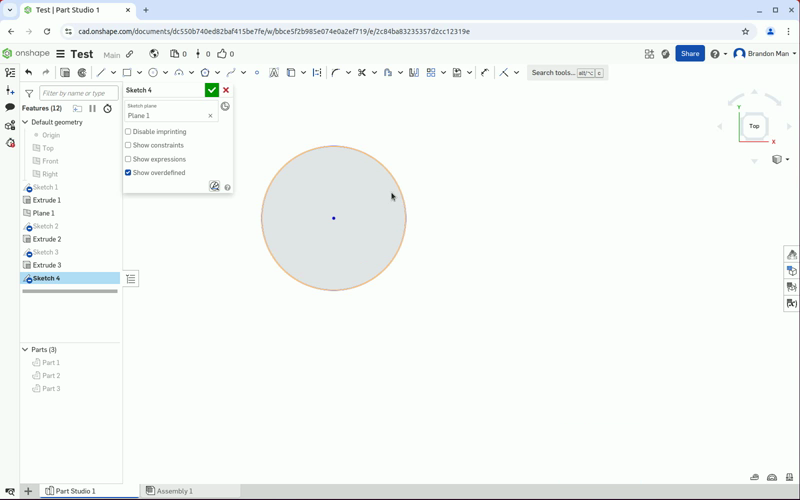
scroll(6)
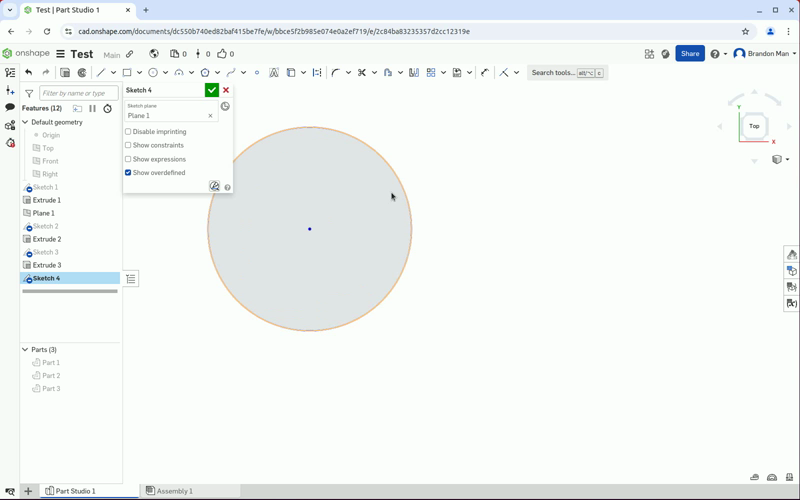
scroll(6)
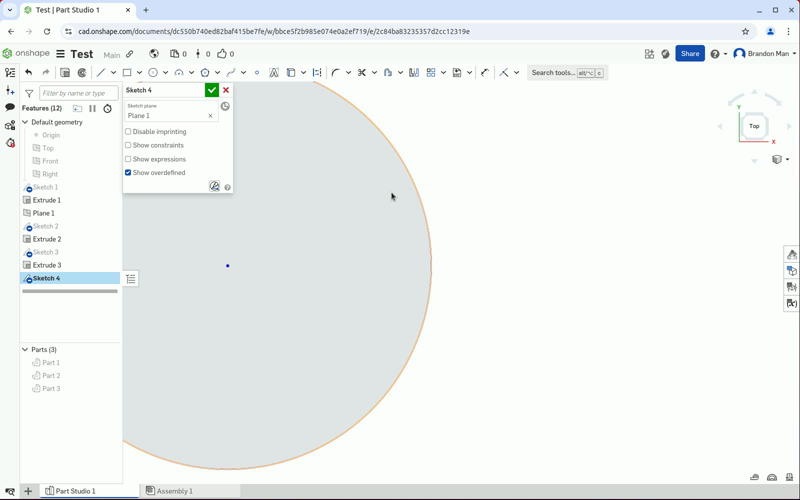
click(391, 192)
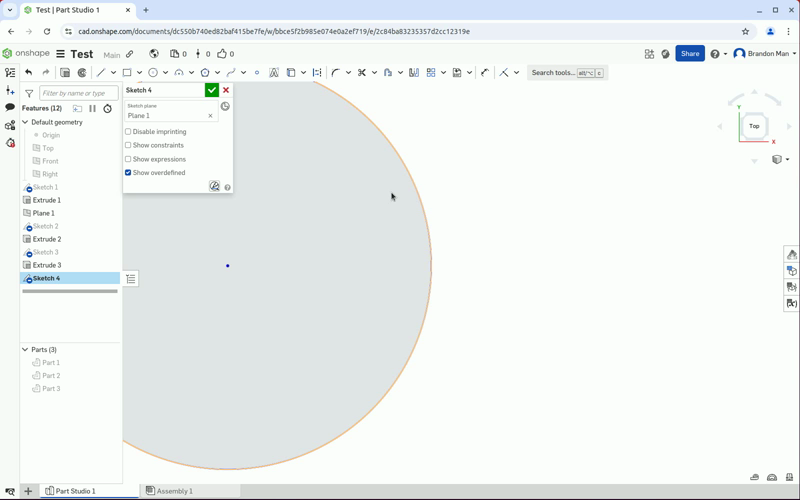
scroll(-6)
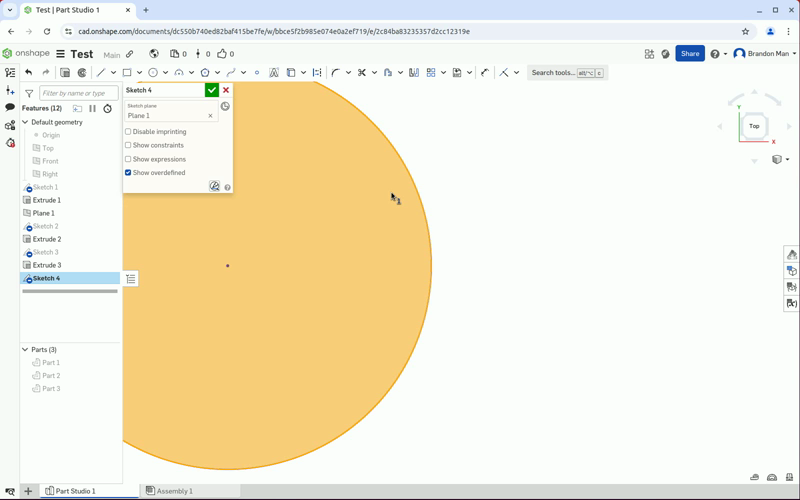
scroll(-6)
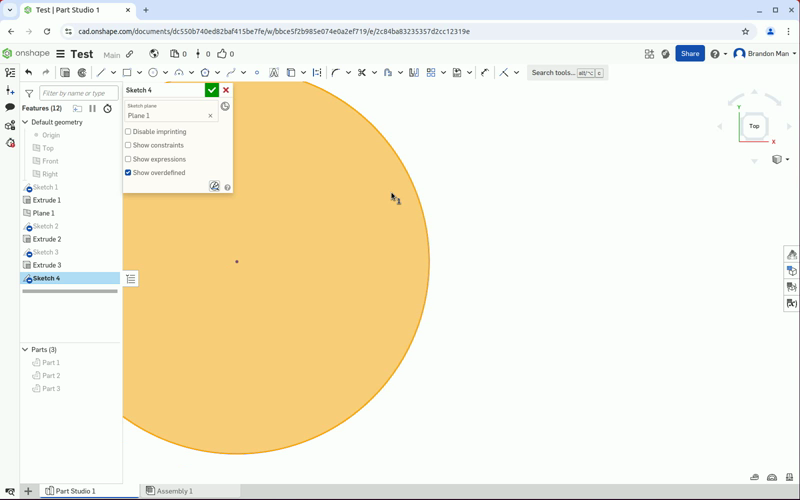
scroll(-6)
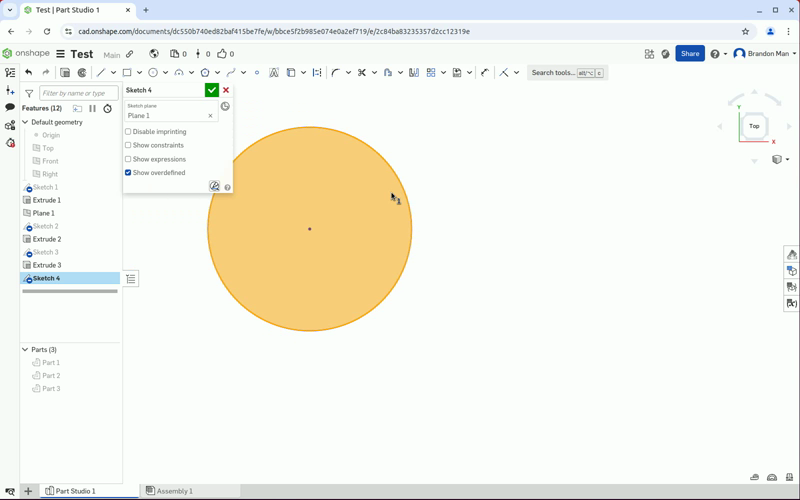
scroll(-6)
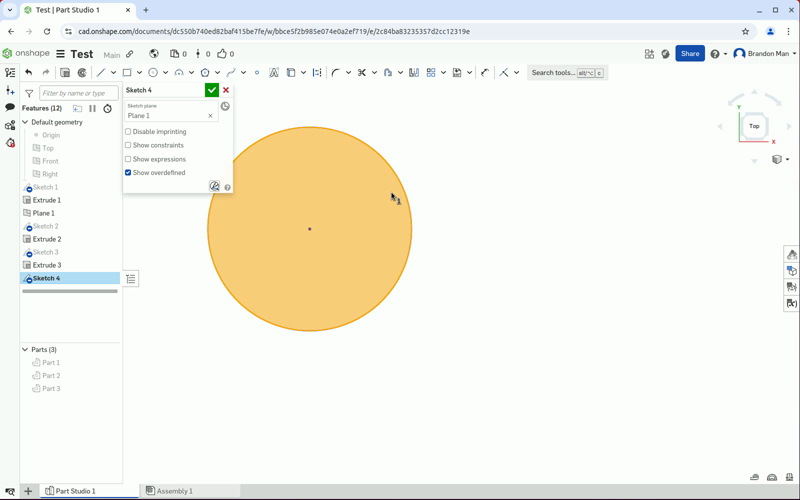
scroll(-6)
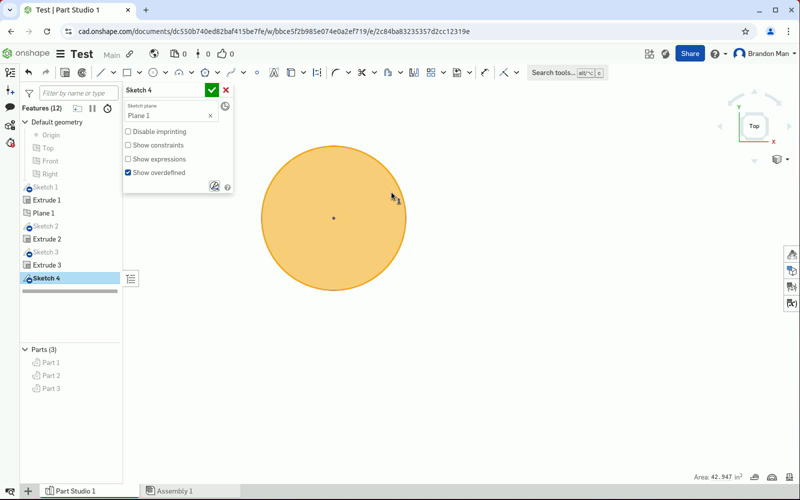
scroll(-6)
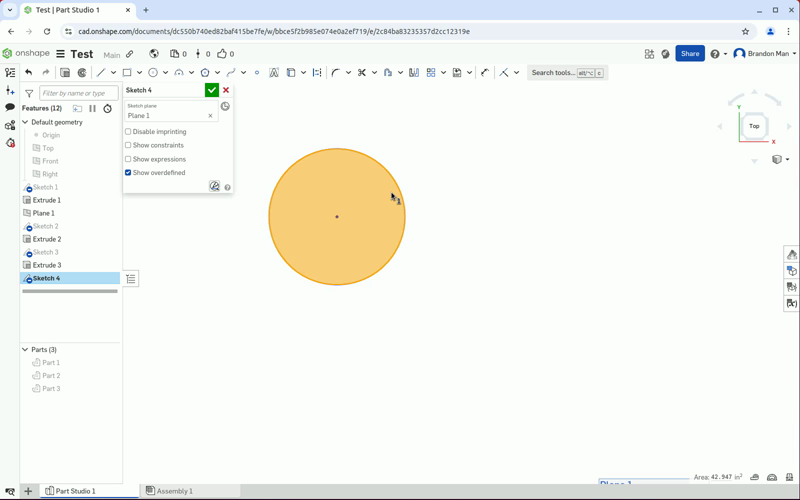
scroll(-6)
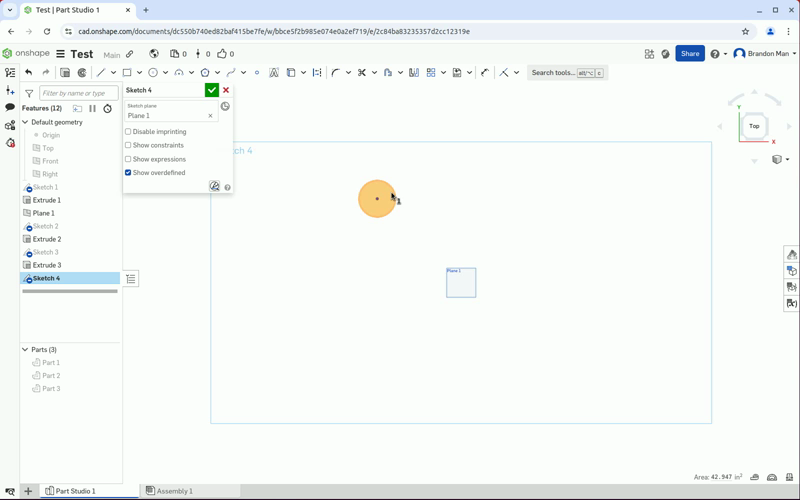
mouse_move(73, 352)
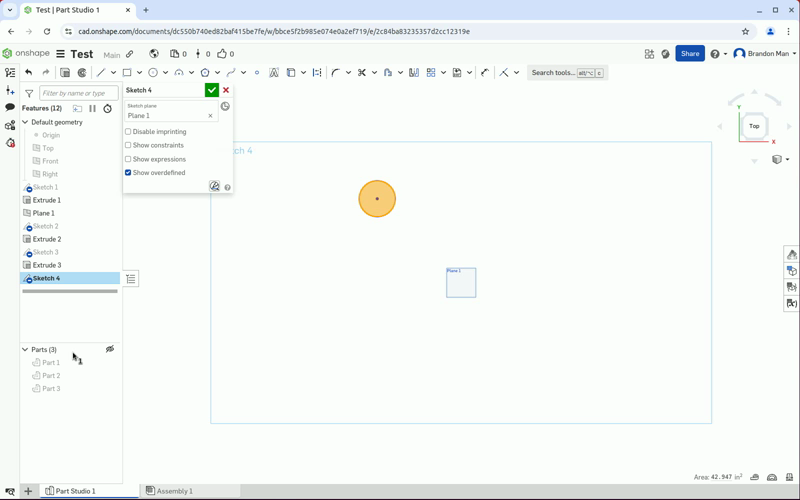
key(shift+y)
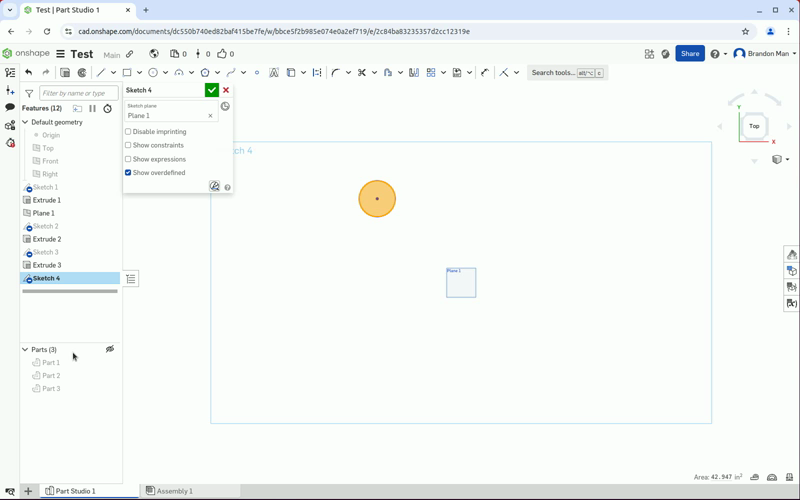
key(shift+e)
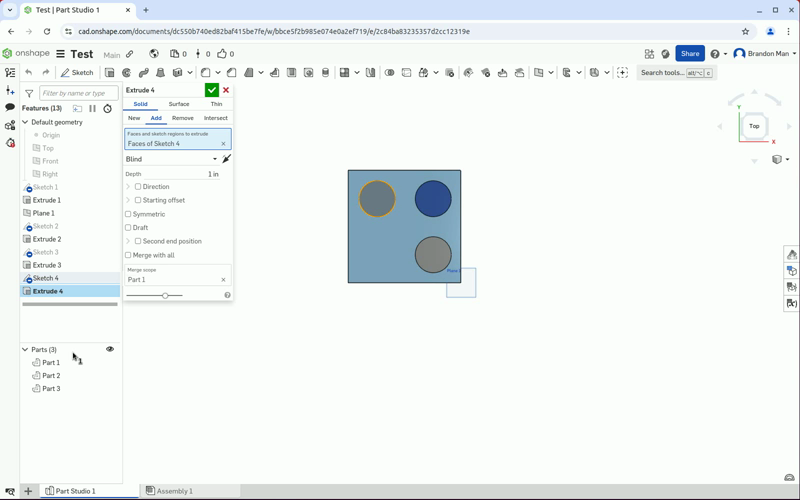
mouse_move(143, 106)
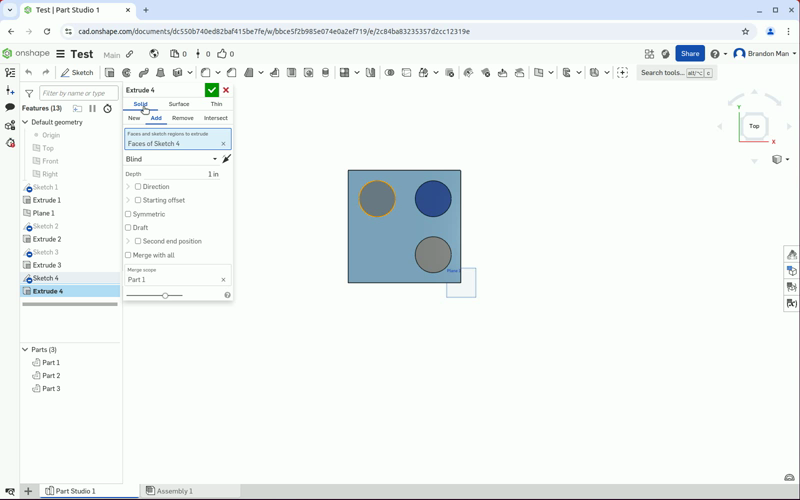
click(143, 106)
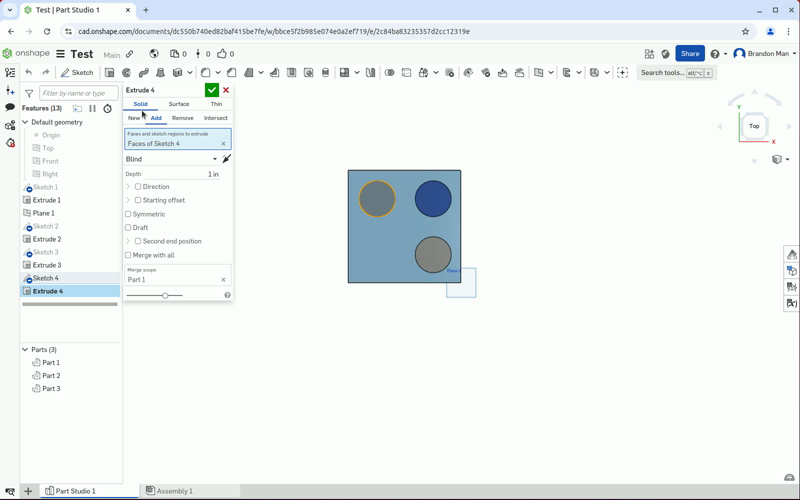
mouse_move(137, 120)
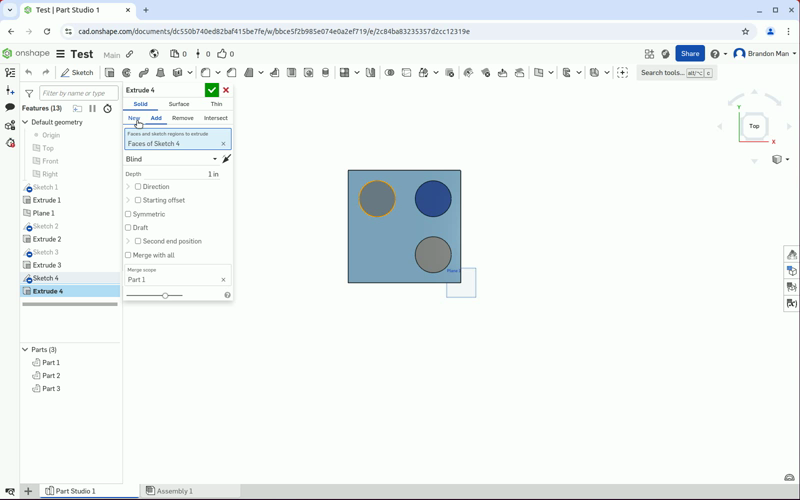
click(137, 120)
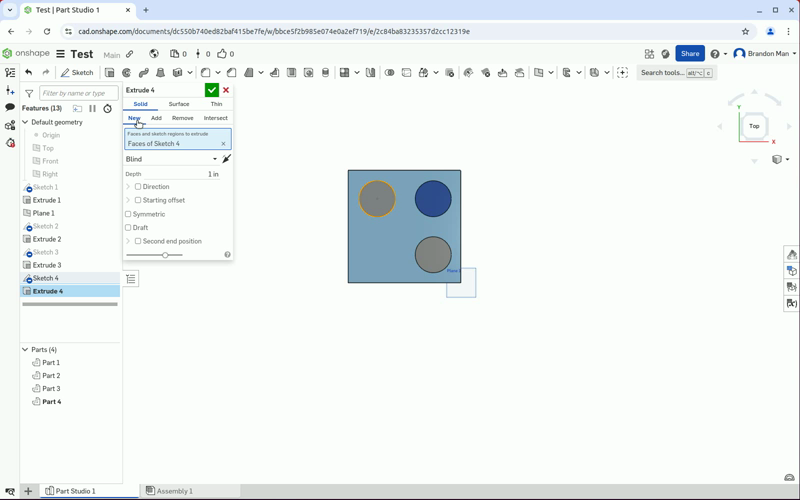
key(tab, 4)
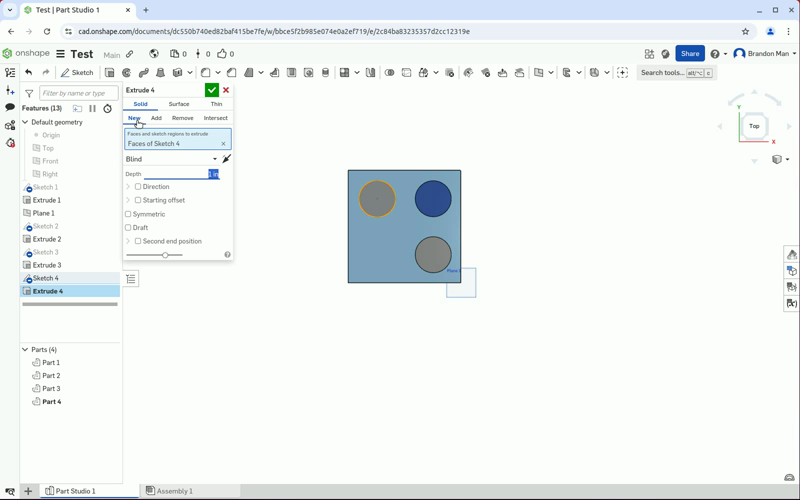
text(2.407)
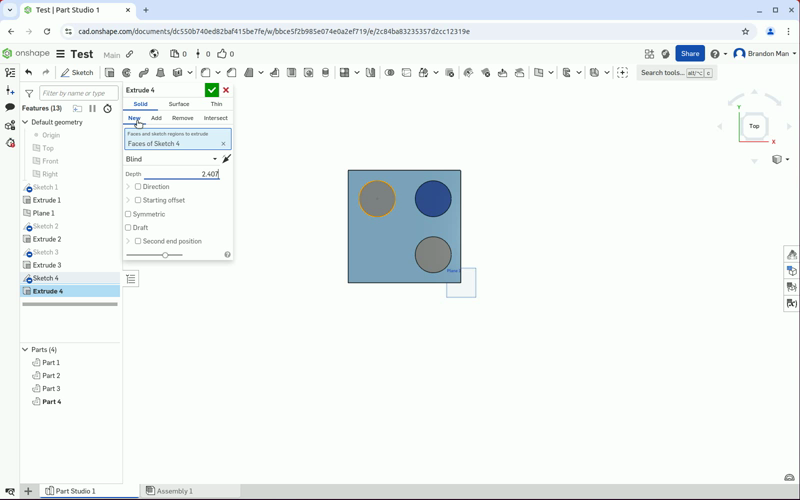
key(enter)
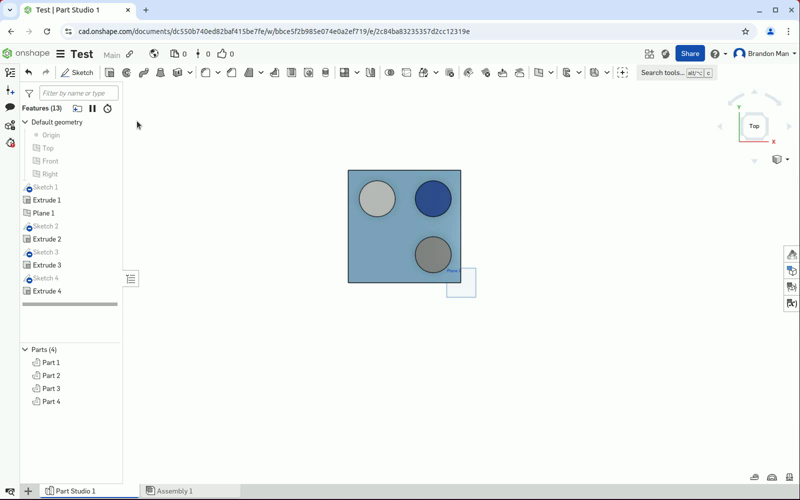
key(shift+h)
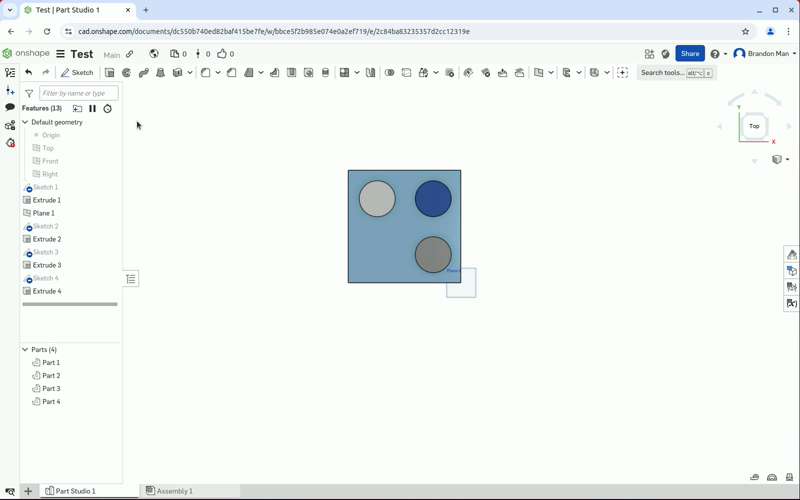
key(shift+h)
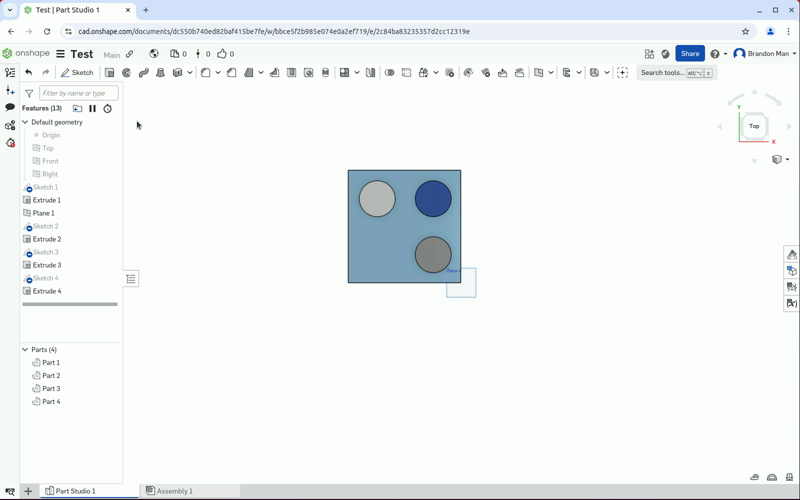
mouse_move(73, 189)
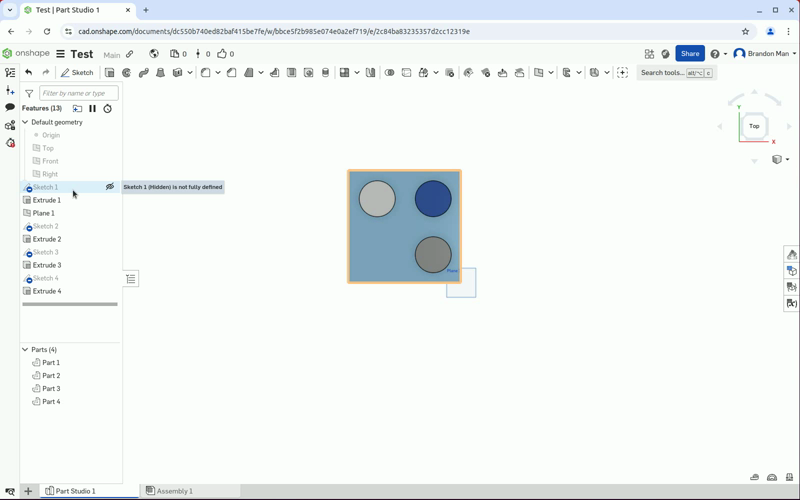
click(73, 189)
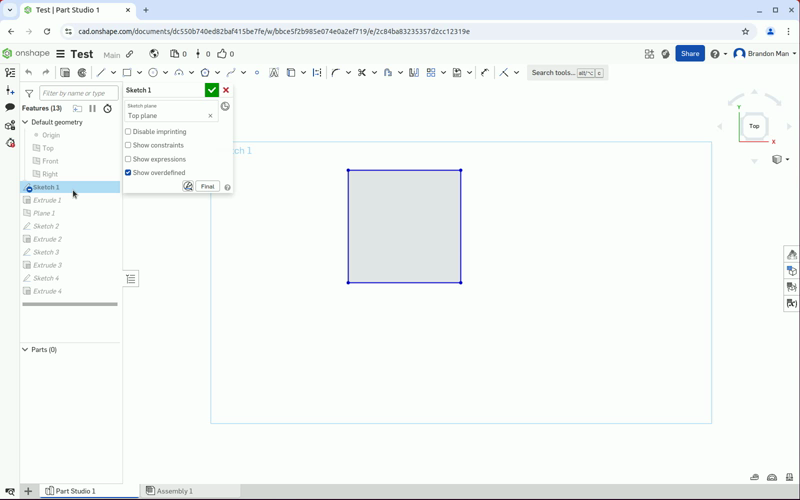
mouse_move(229, 92)
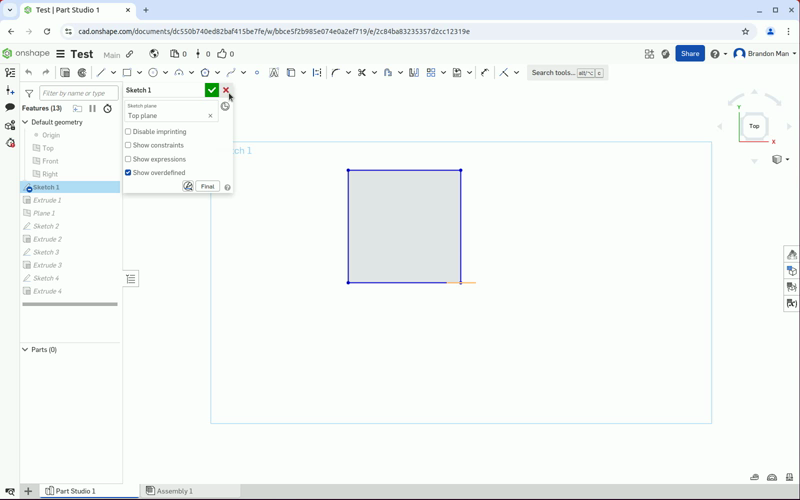
click(229, 92)
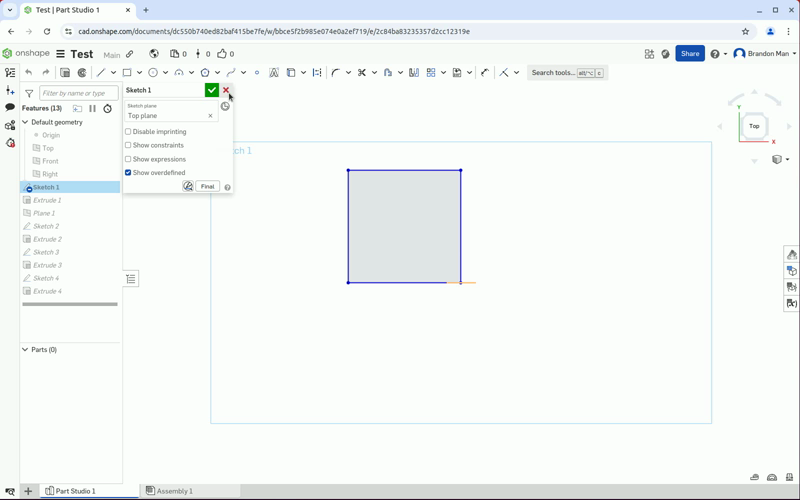
key(shift+s)
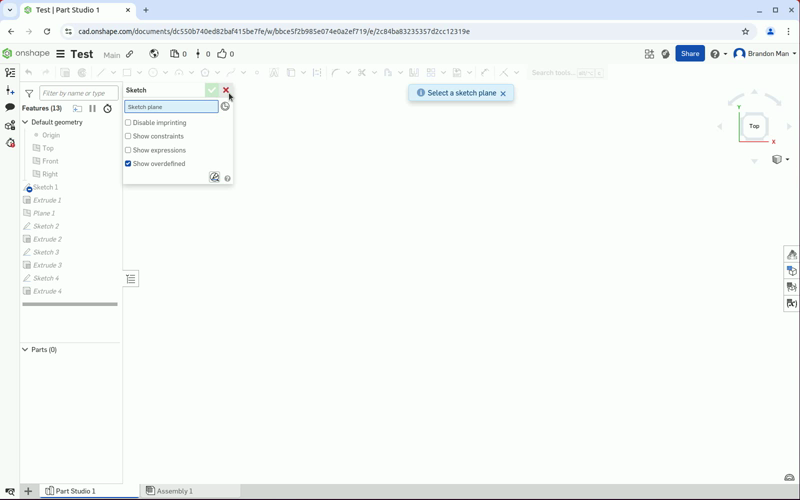
mouse_move(73, 215)
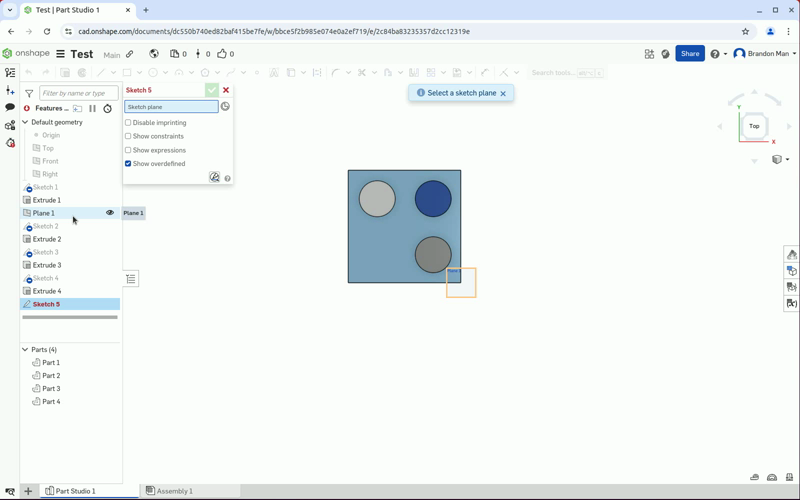
click(73, 215)
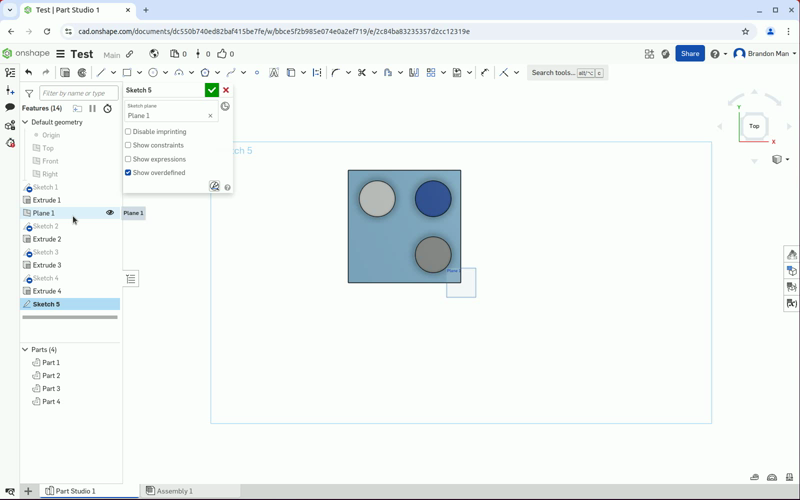
mouse_move(73, 352)
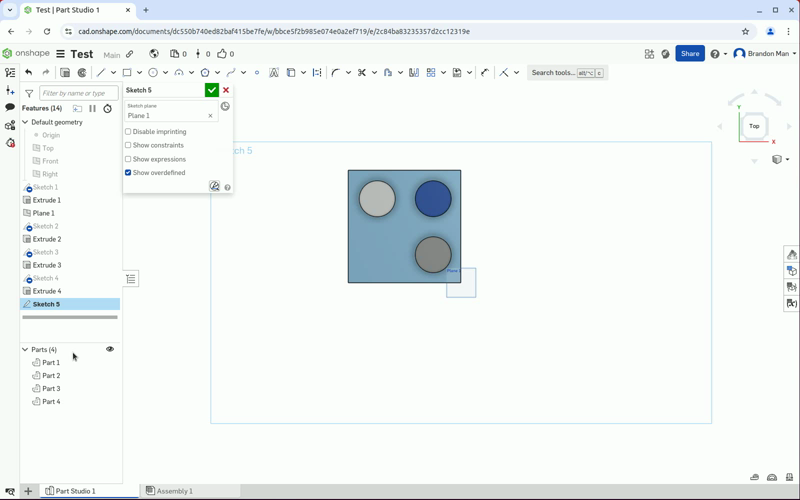
key(y)
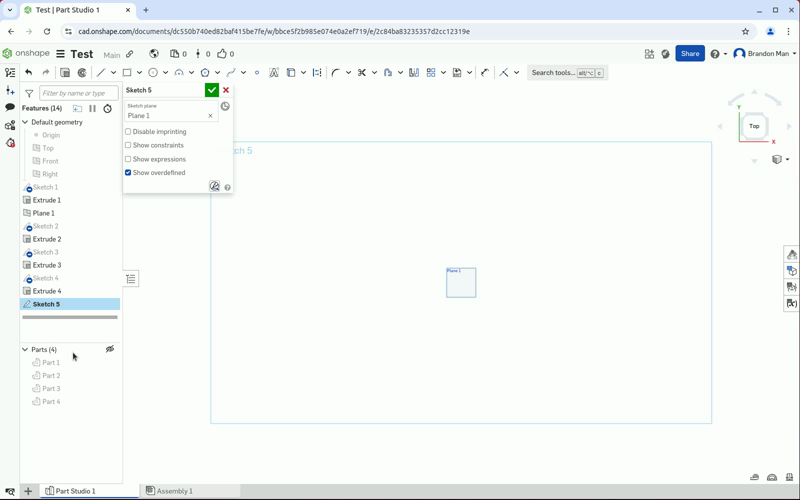
key(c)
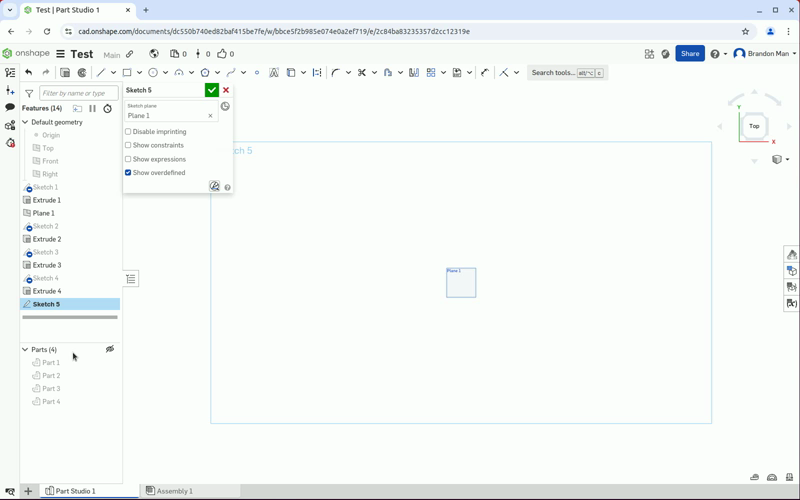
key_down(shift)
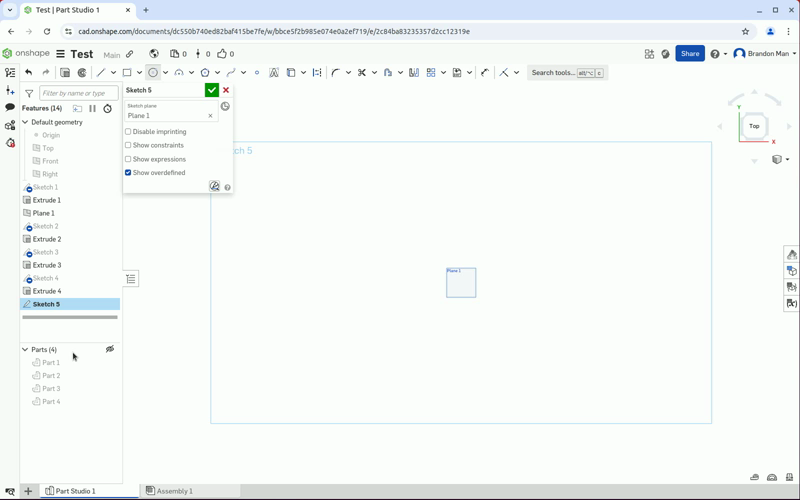
mouse_move(377, 254)
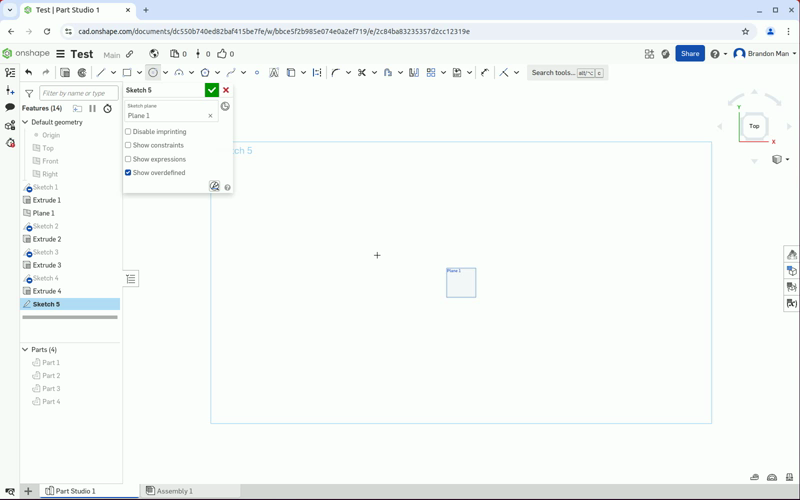
click(377, 254)
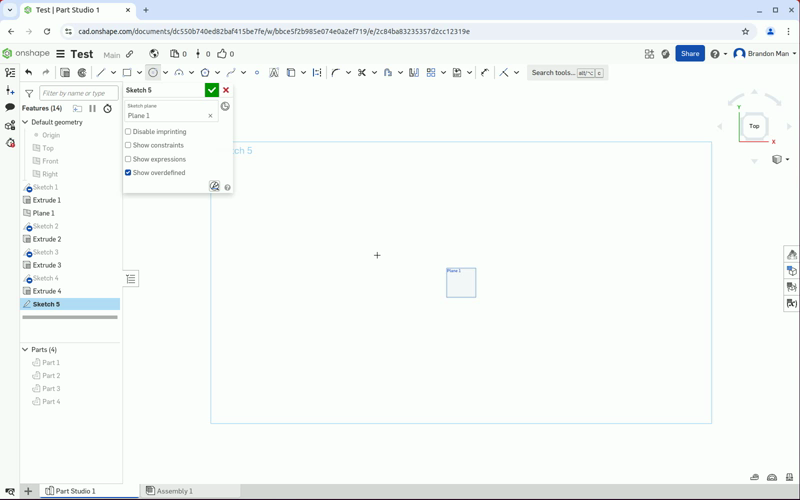
key_up(shift)
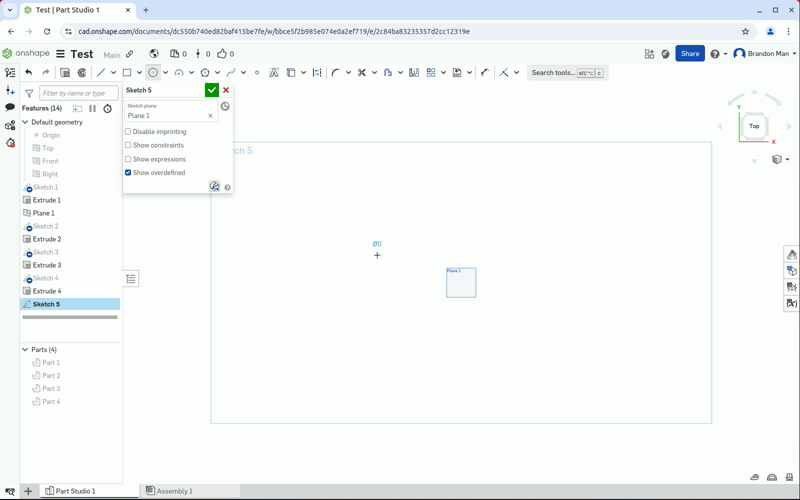
mouse_move(395, 254)
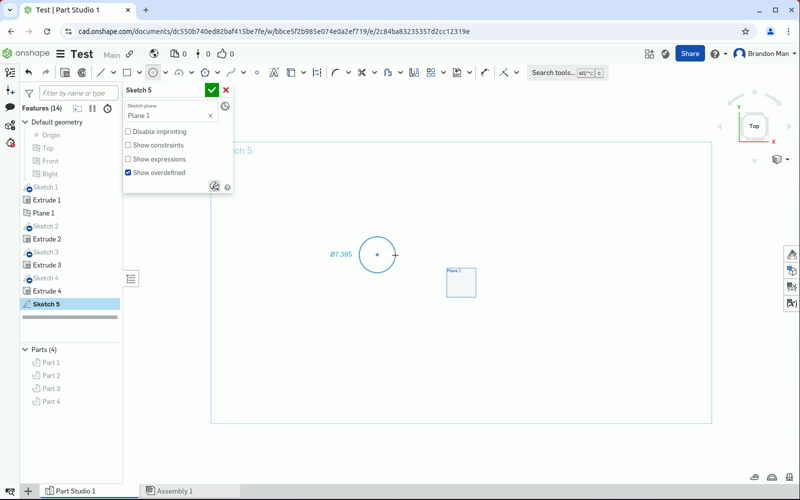
click(395, 254)
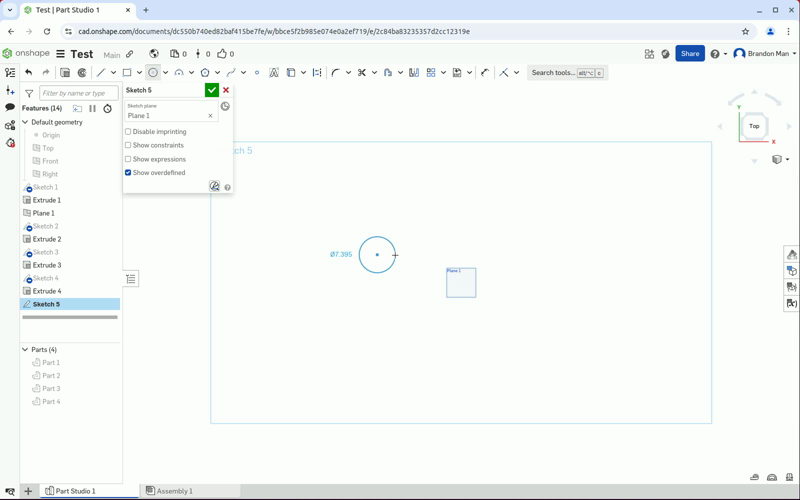
key(esc)
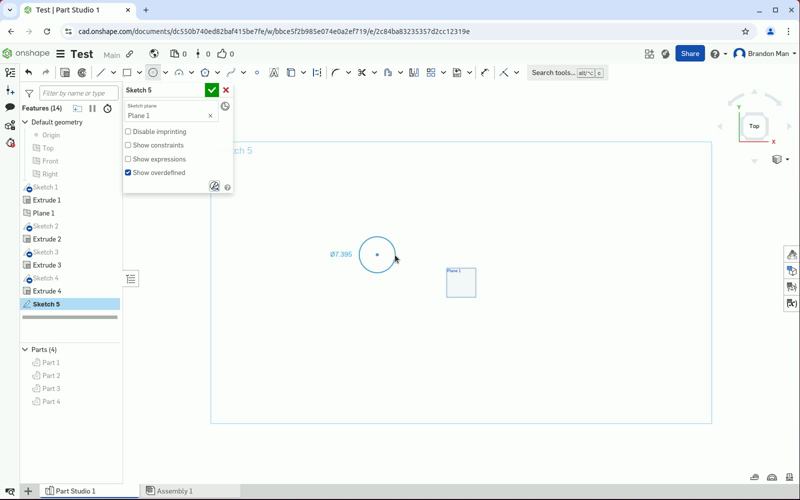
mouse_move(371, 271)
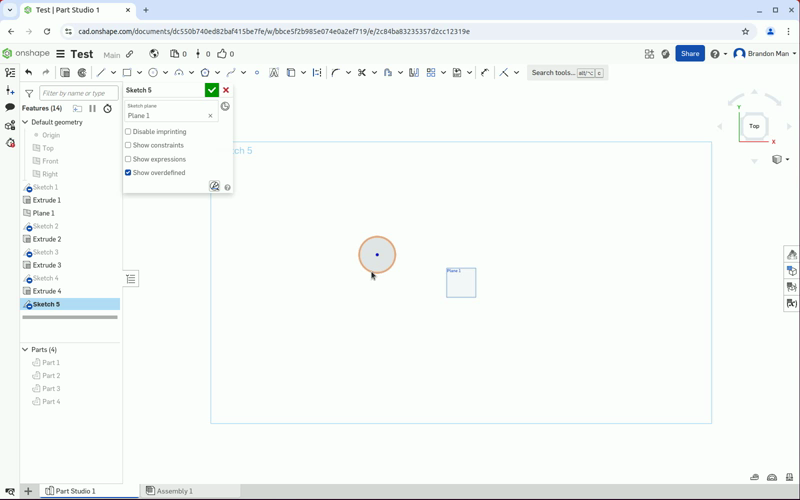
scroll(6)
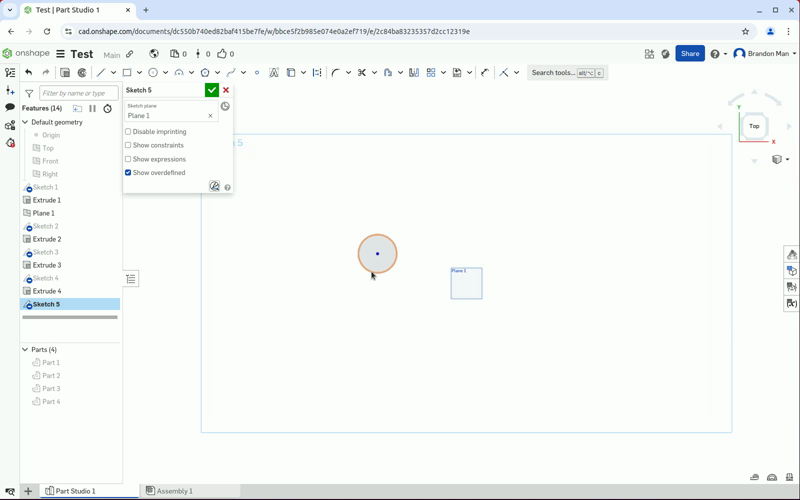
scroll(6)
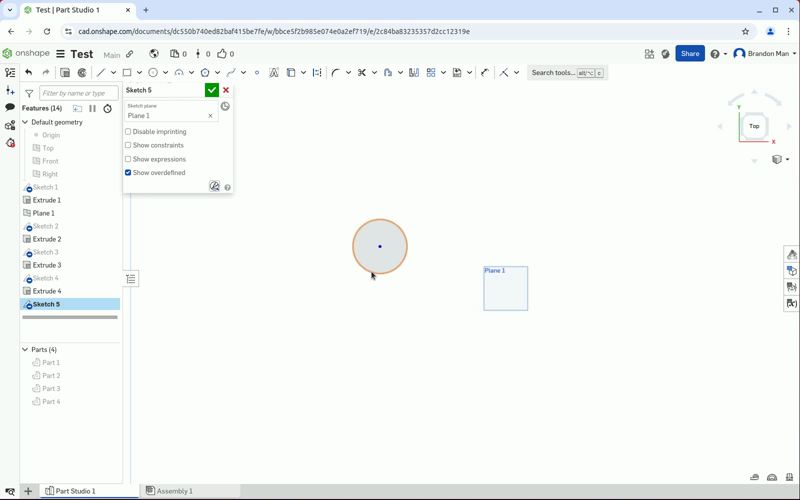
scroll(6)
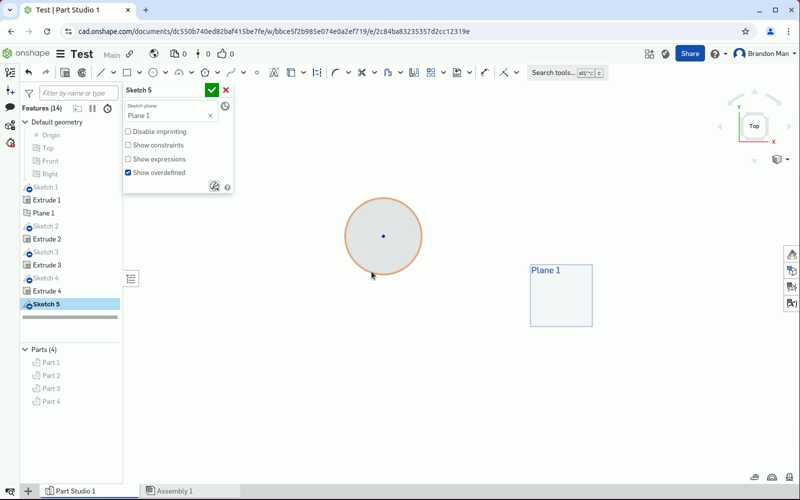
scroll(6)
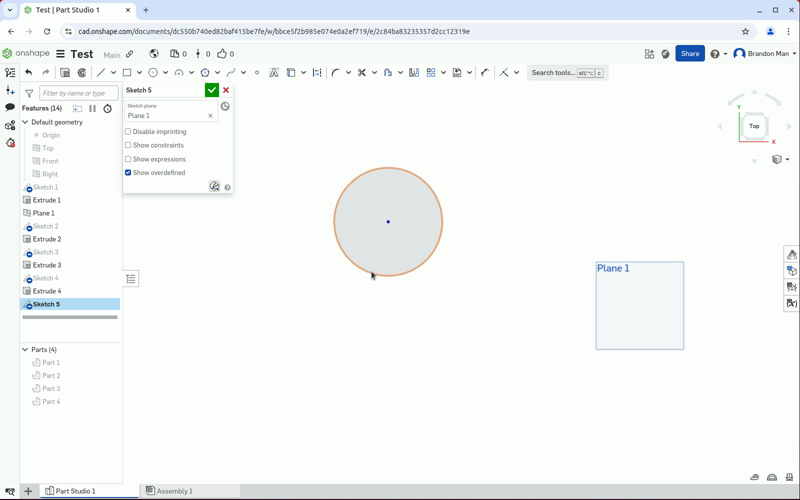
scroll(6)
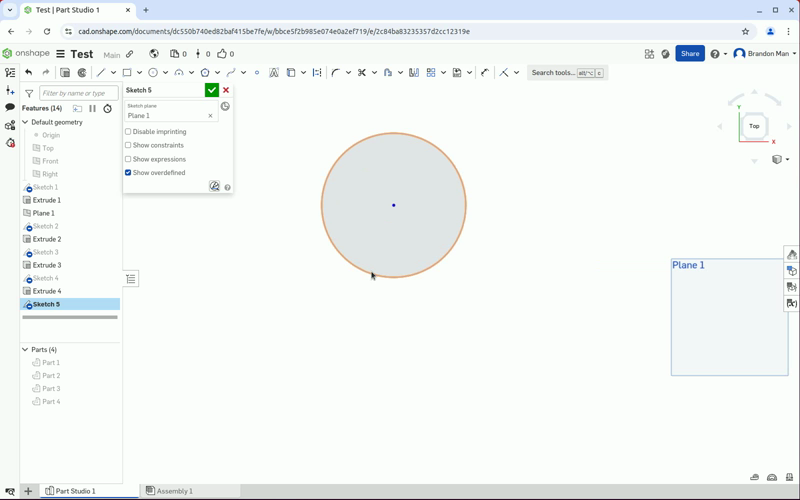
scroll(6)
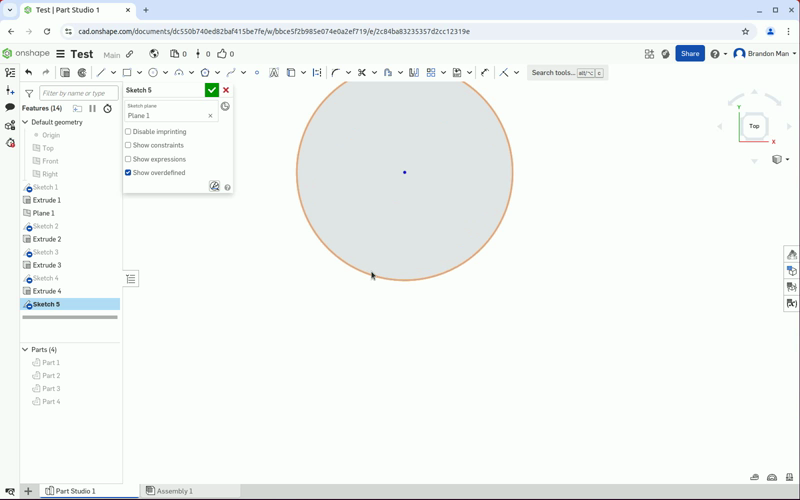
scroll(6)
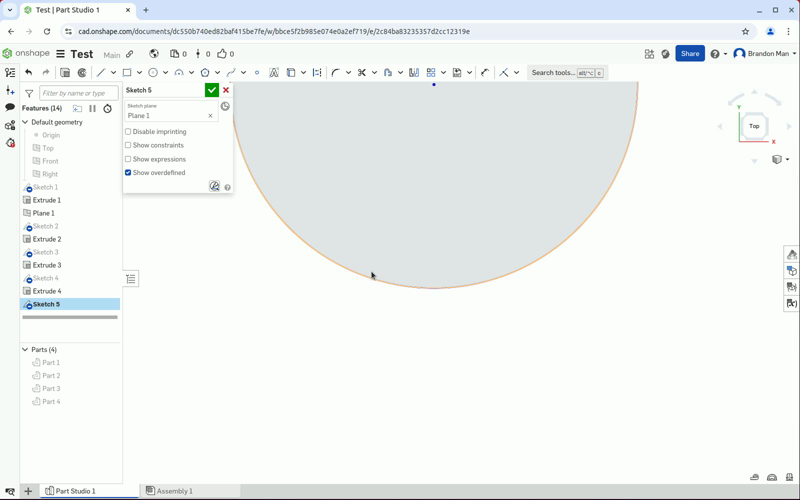
click(371, 271)
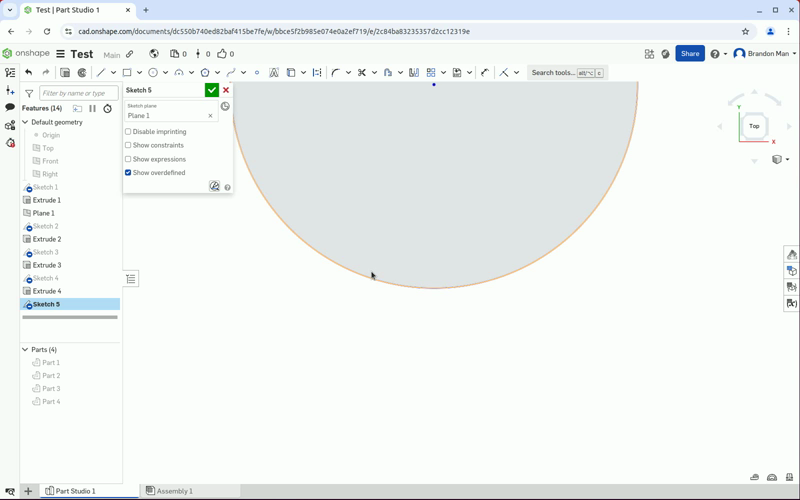
scroll(-6)
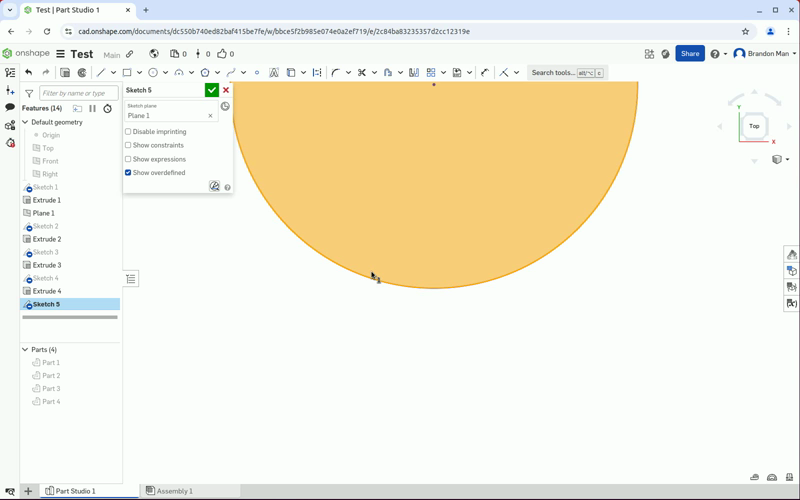
scroll(-6)
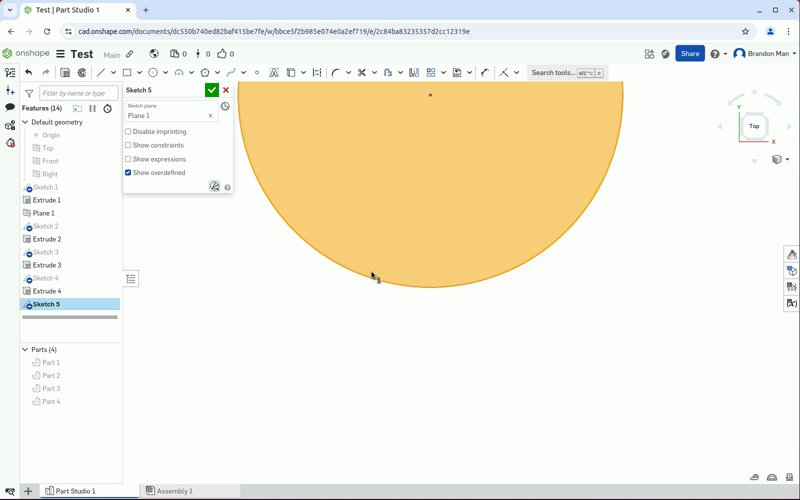
scroll(-6)
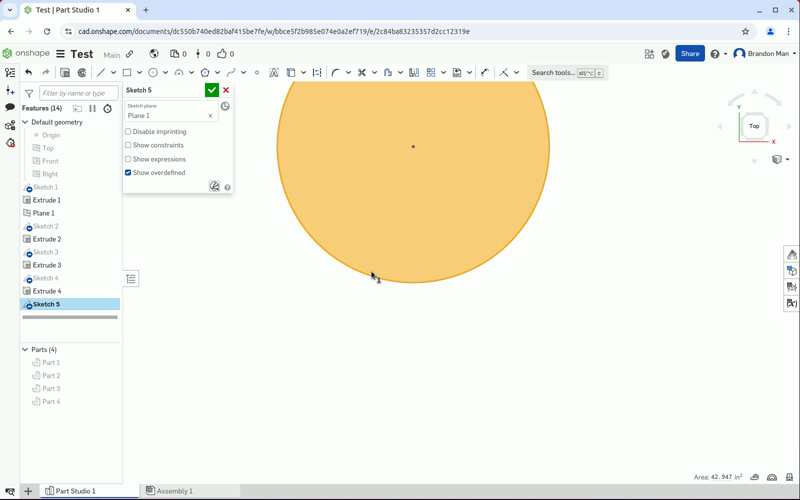
scroll(-6)
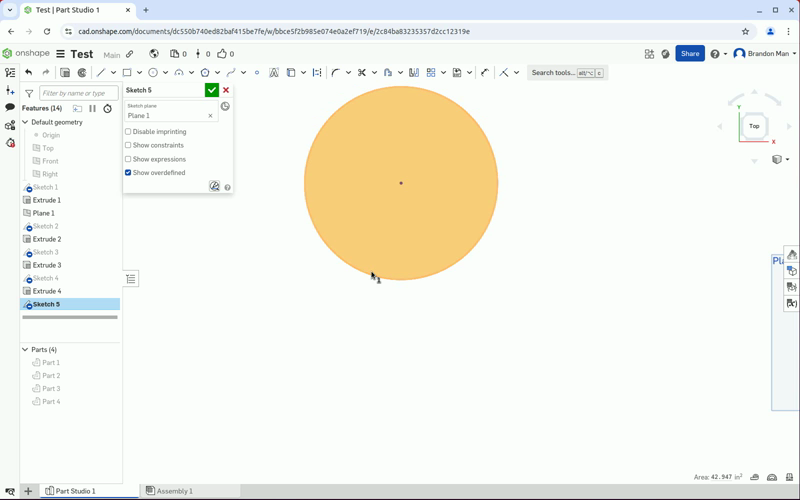
scroll(-6)
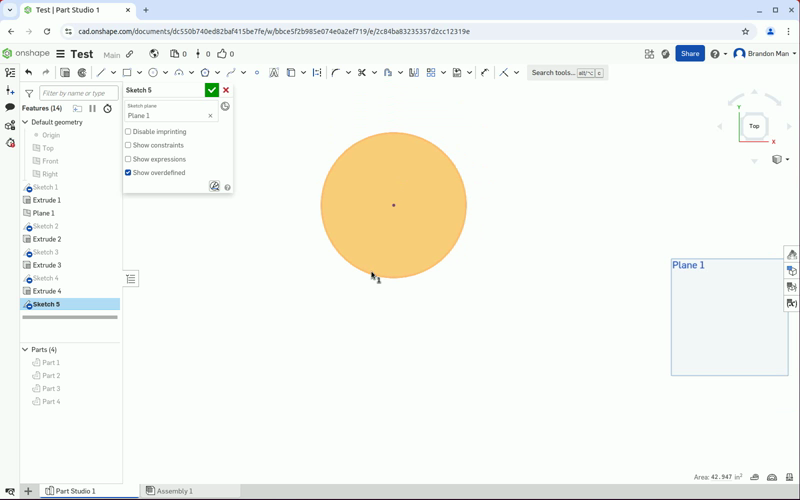
scroll(-6)
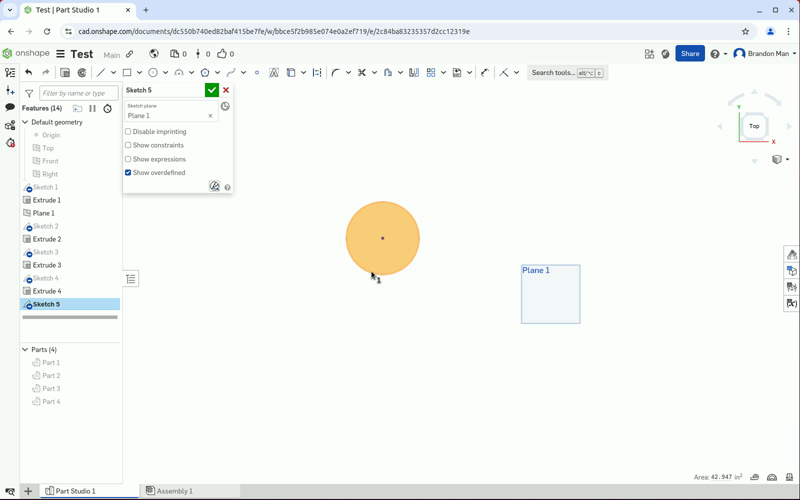
scroll(-6)
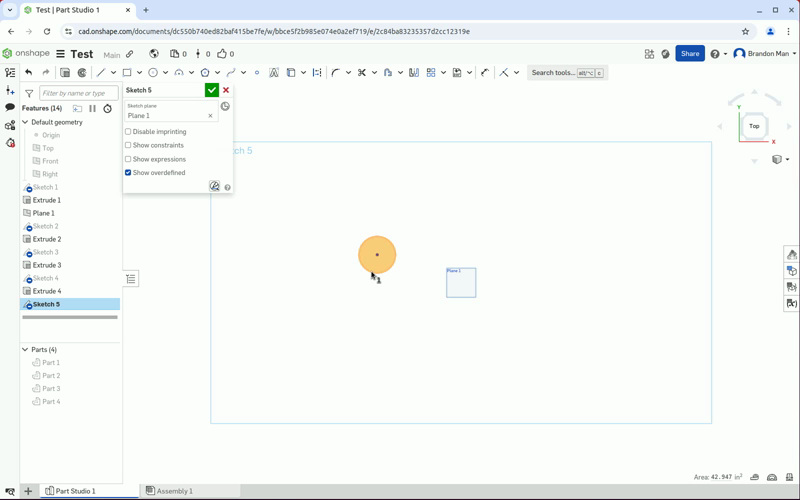
mouse_move(73, 352)
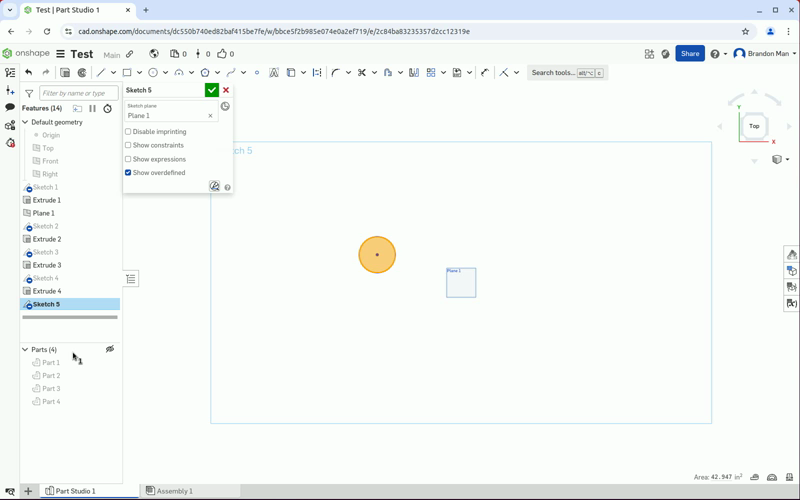
key(shift+y)
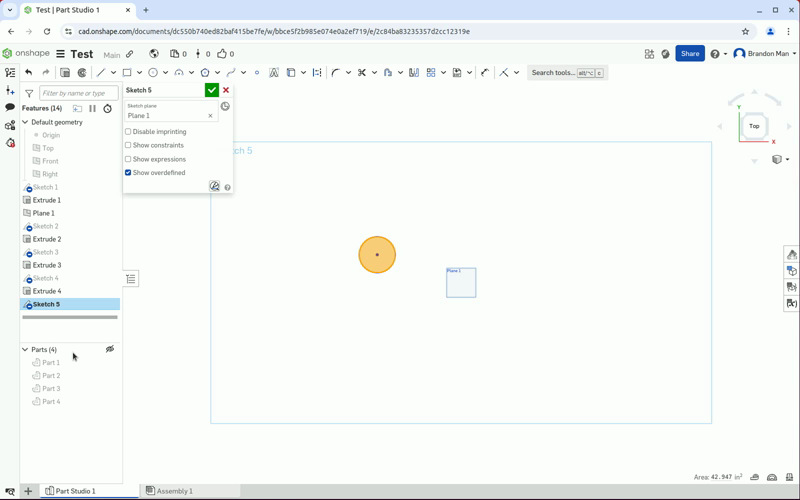
key(shift+e)
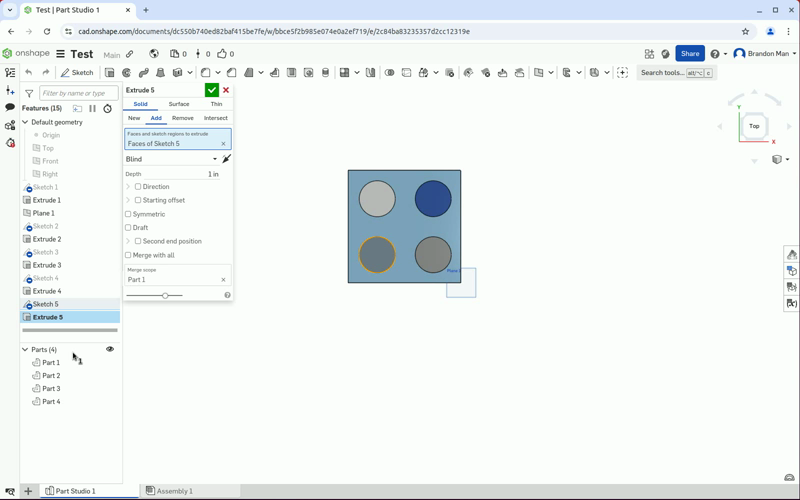
mouse_move(143, 106)
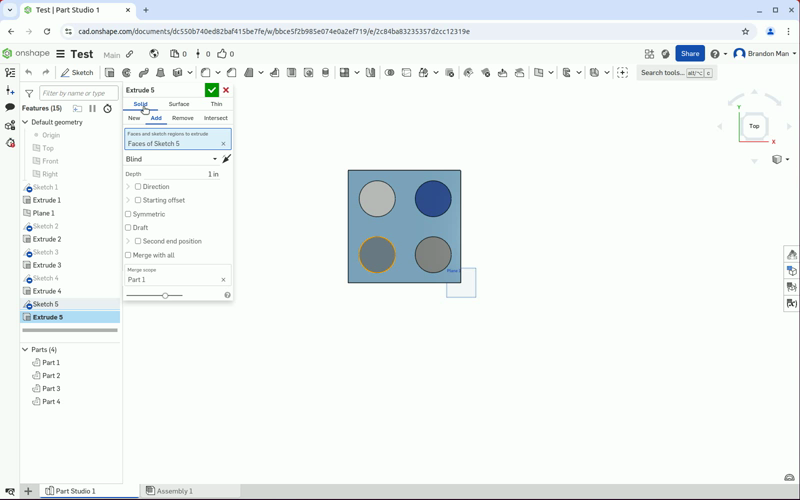
click(143, 106)
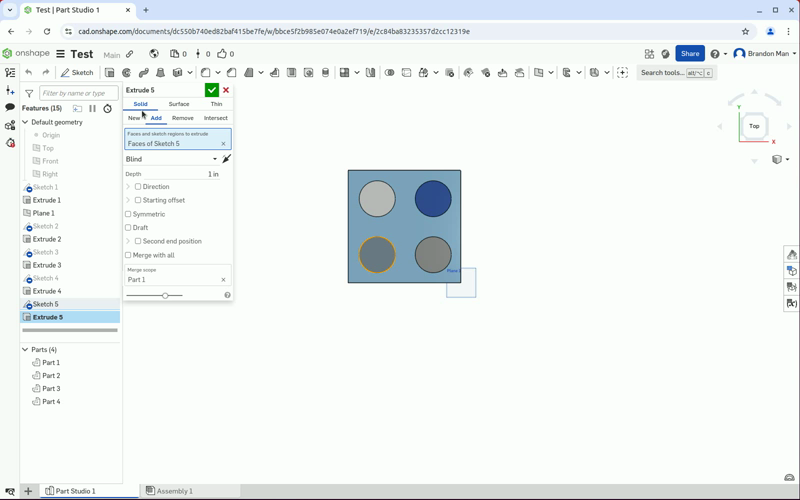
mouse_move(137, 120)
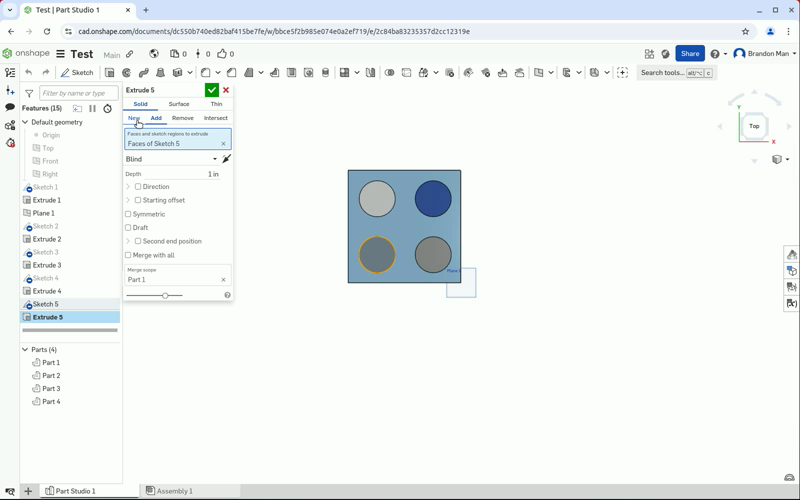
click(137, 120)
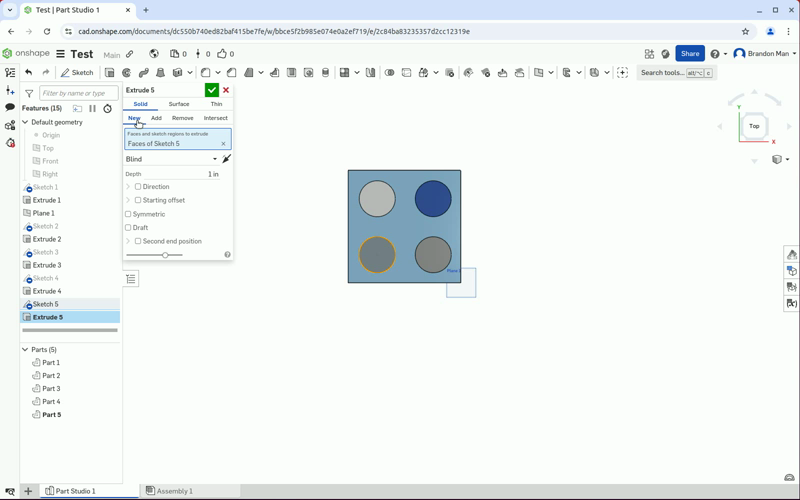
key(tab, 4)
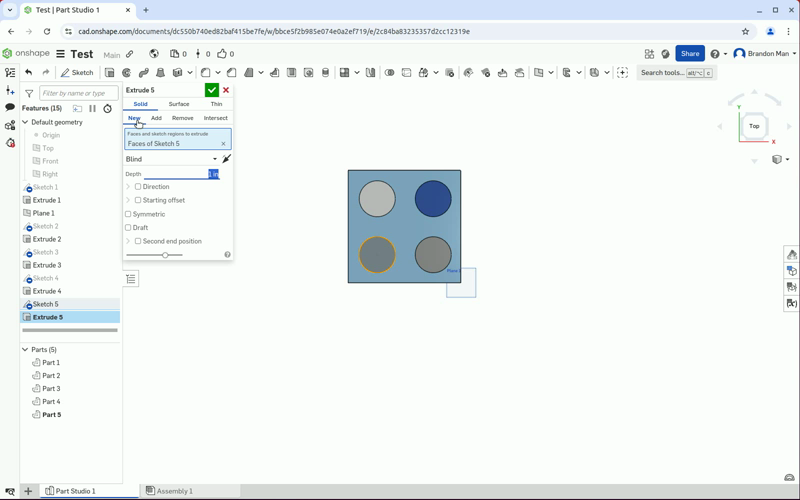
text(2.407)
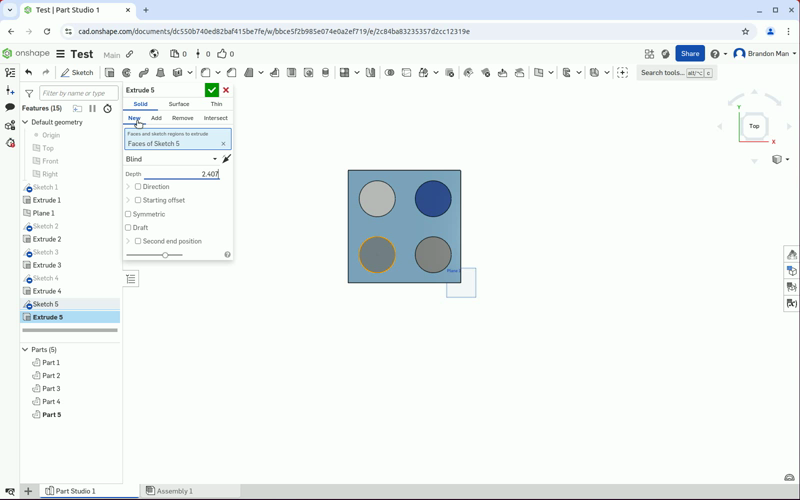
key(enter)
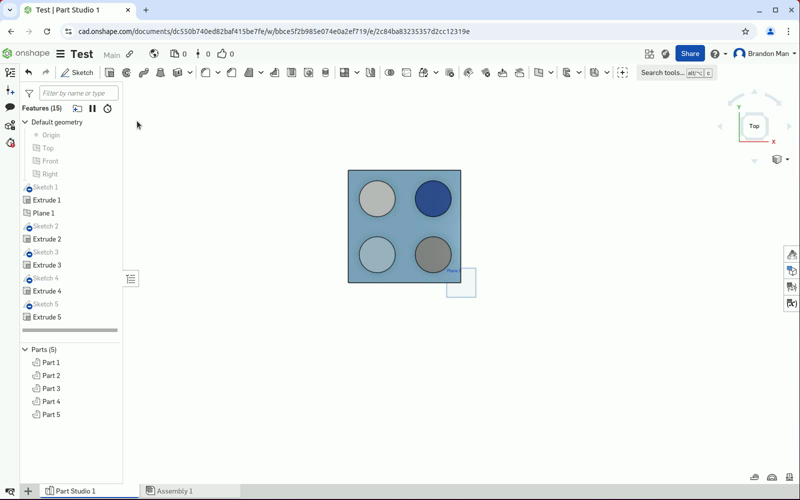
key(shift+h)
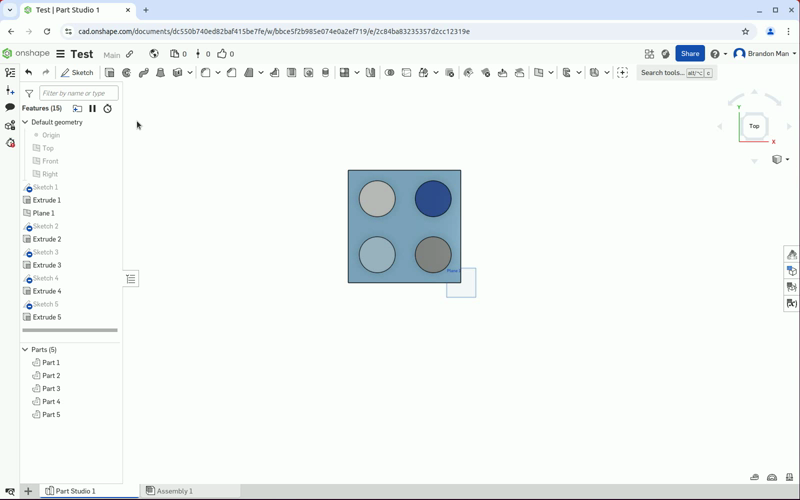
key(shift+h)
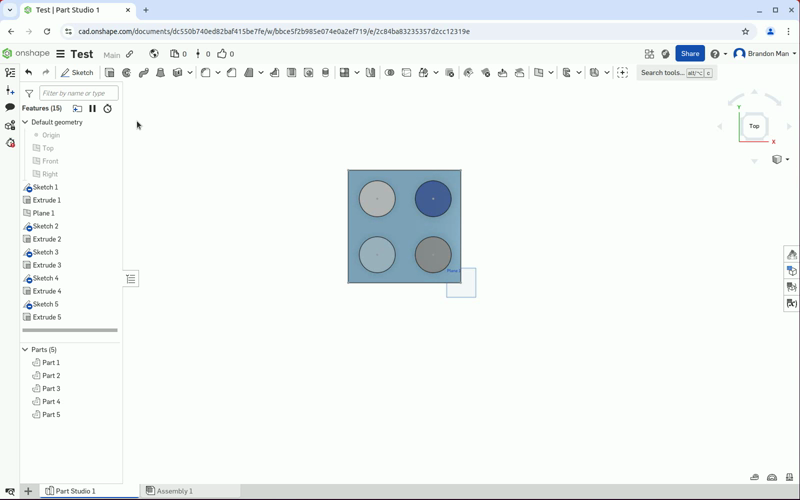
key(shift+7)
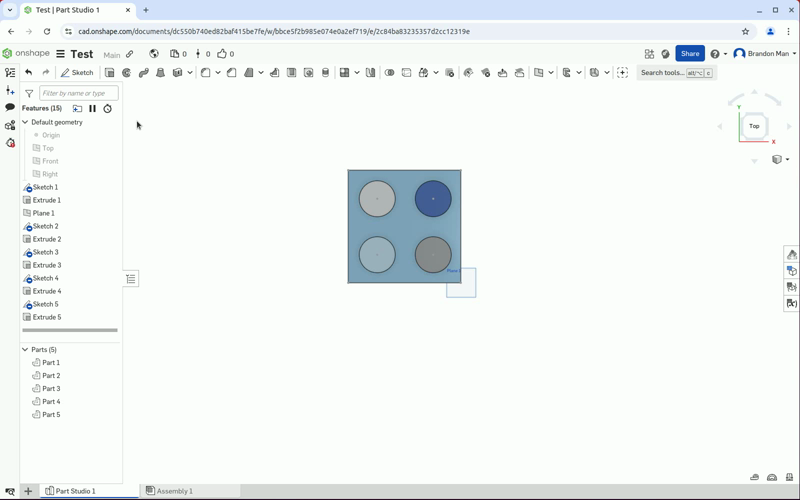
key(up, 3)
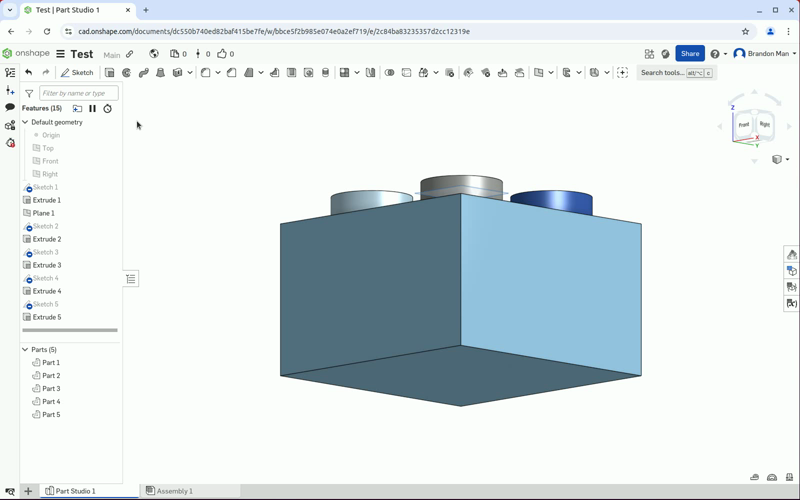
key(left, 3)
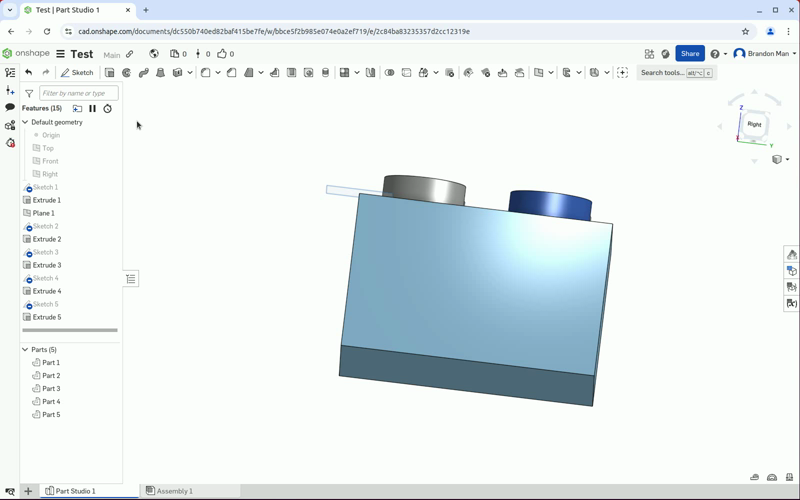
key(right, 3)
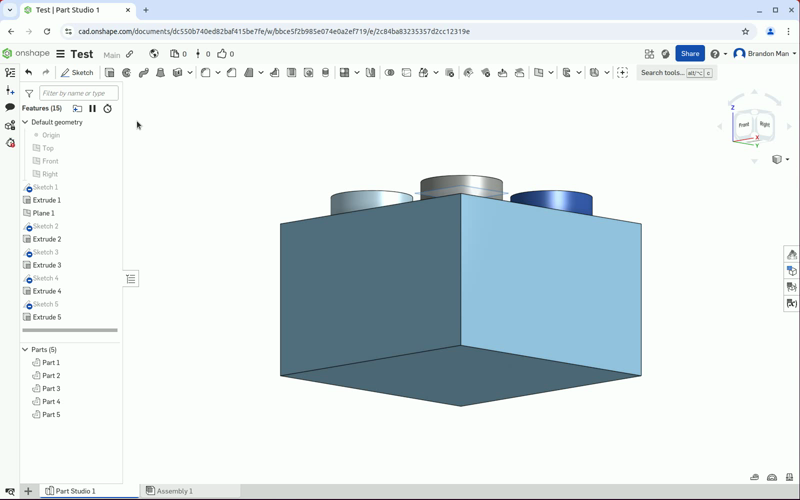
key(down, 3)
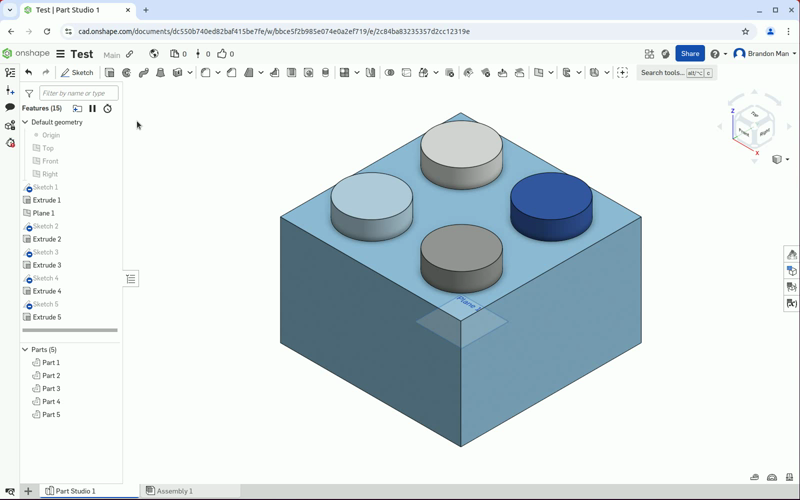
mouse_move(73, 189)
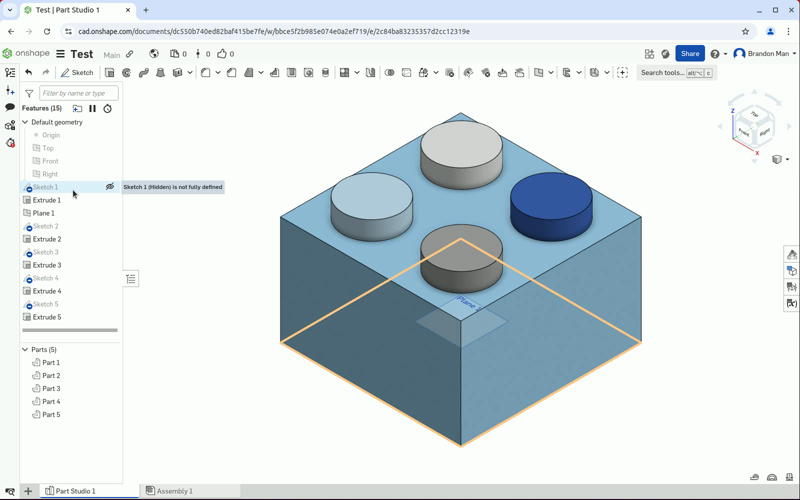
click(73, 189)